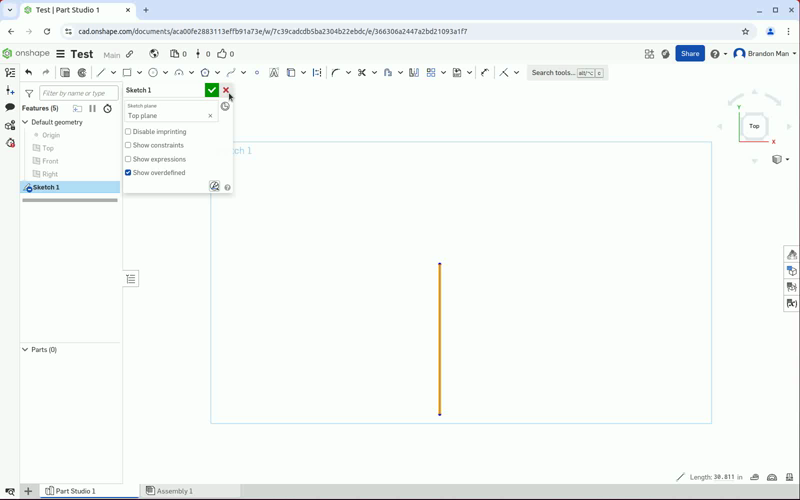
key(shift+h)
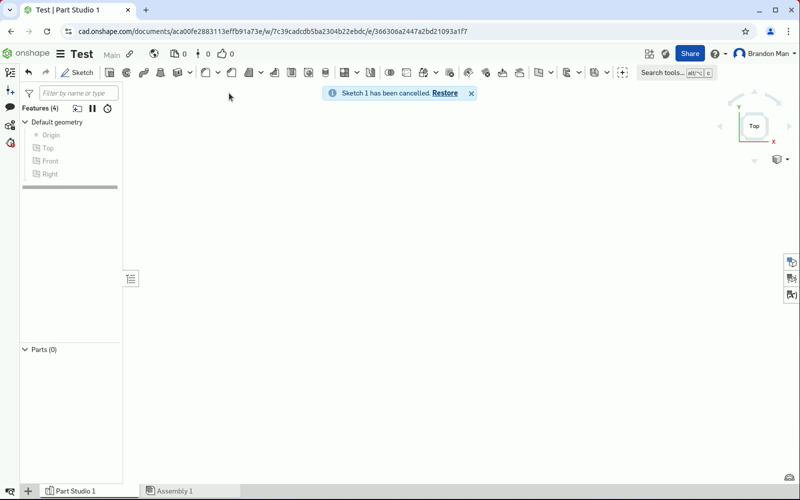
mouse_move(73, 352)
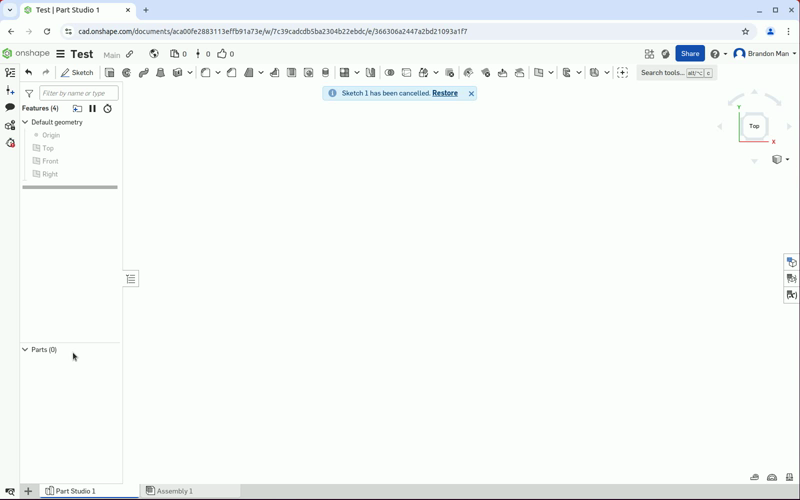
key(y)
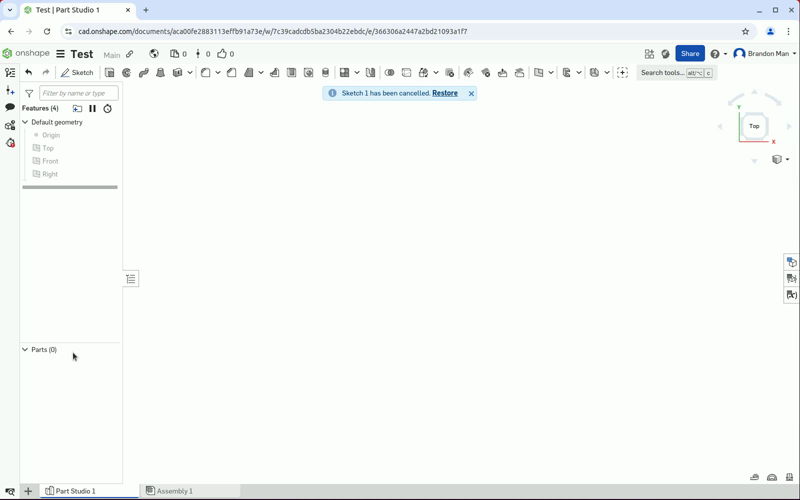
key(shift+p)
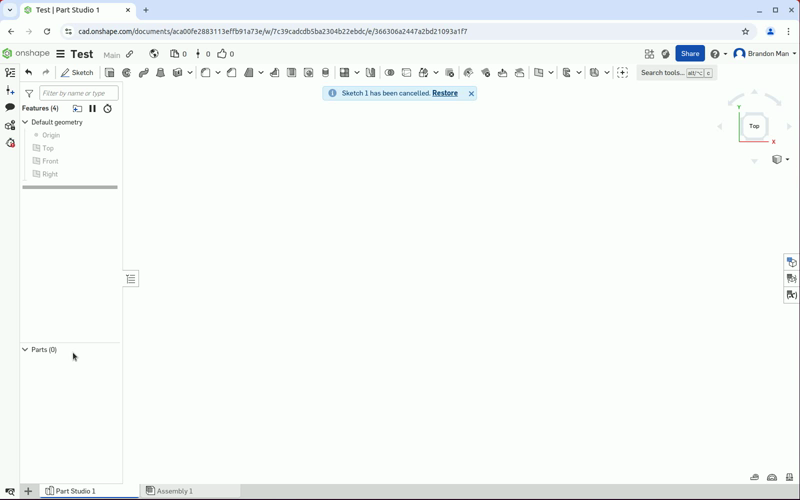
key(space)
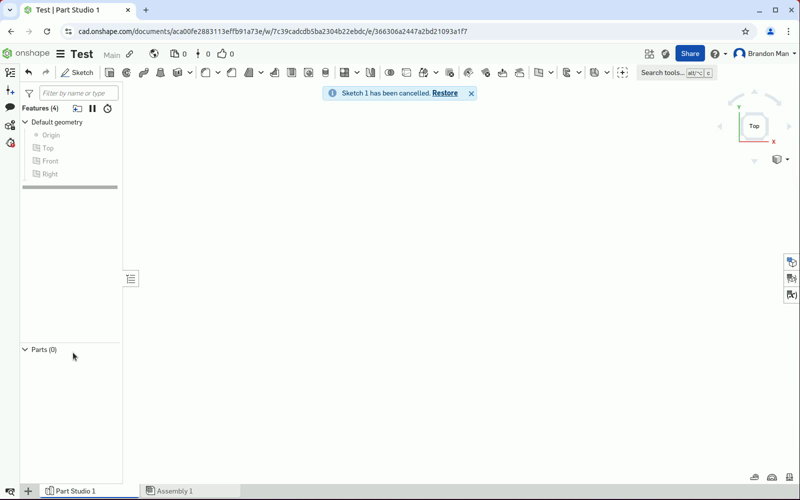
key_down(shift)
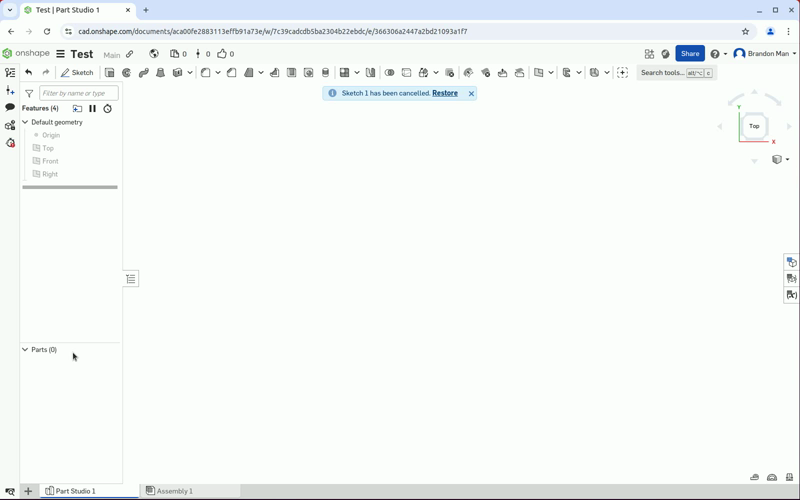
key(up)
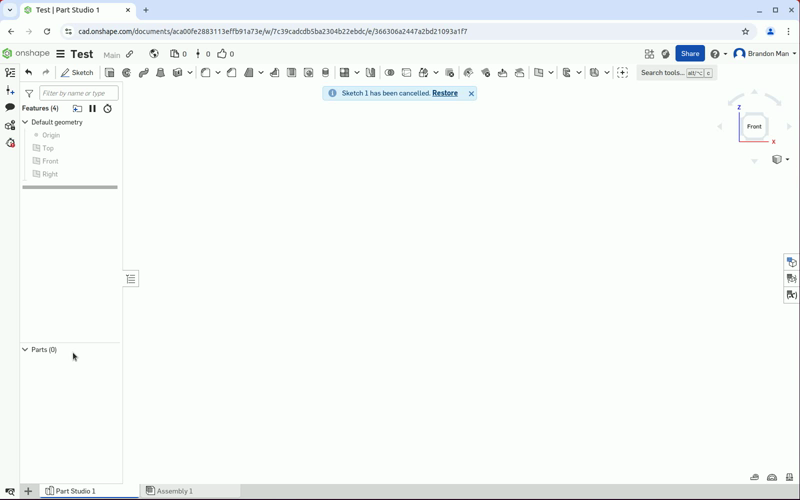
key_up(shift)
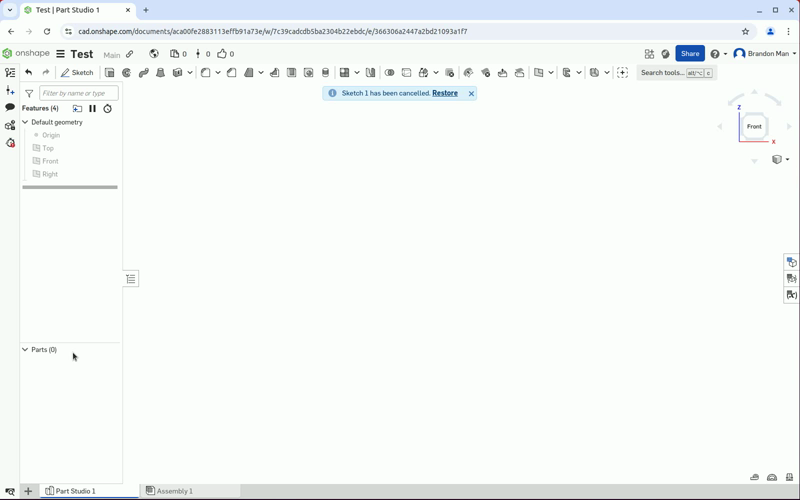
mouse_move(73, 352)
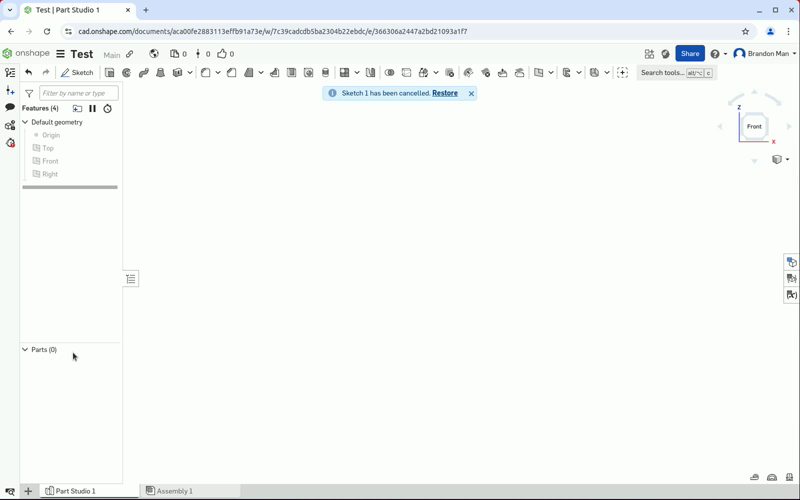
key(shift+y)
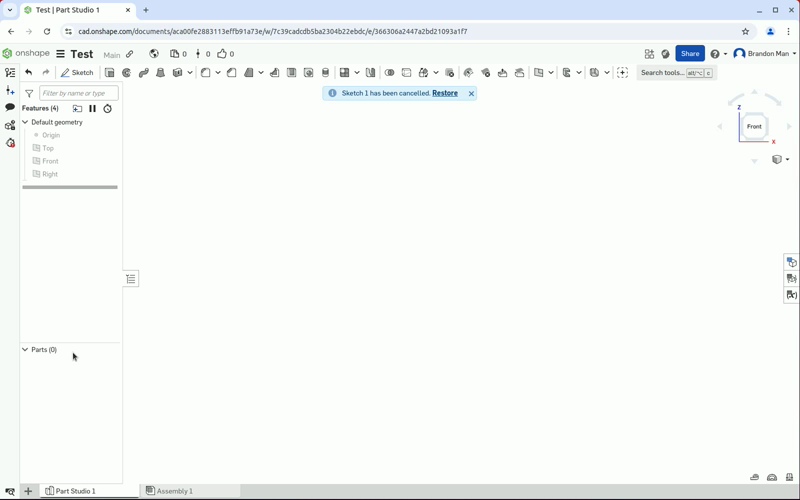
key(shift+s)
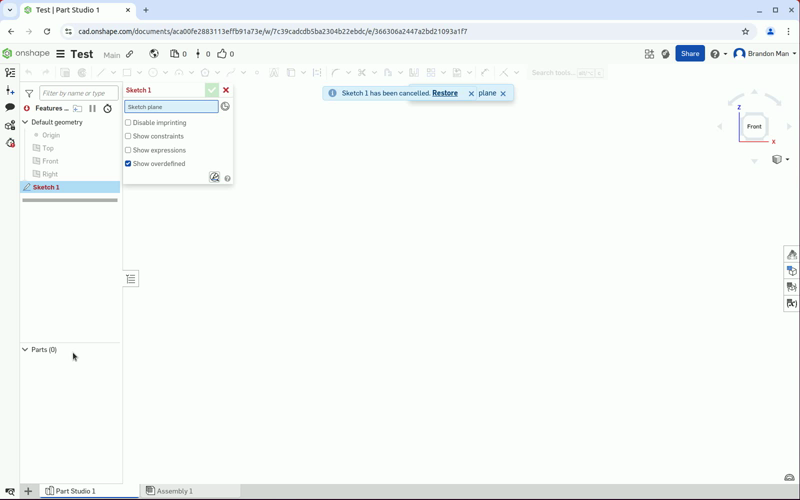
mouse_move(73, 163)
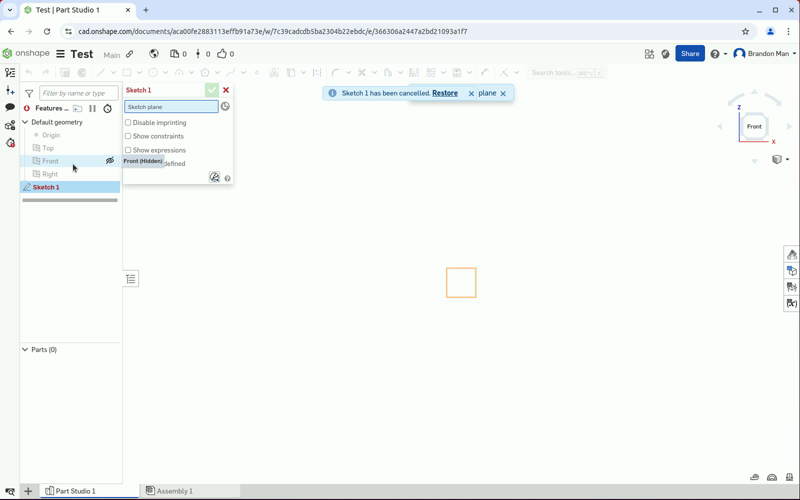
click(73, 163)
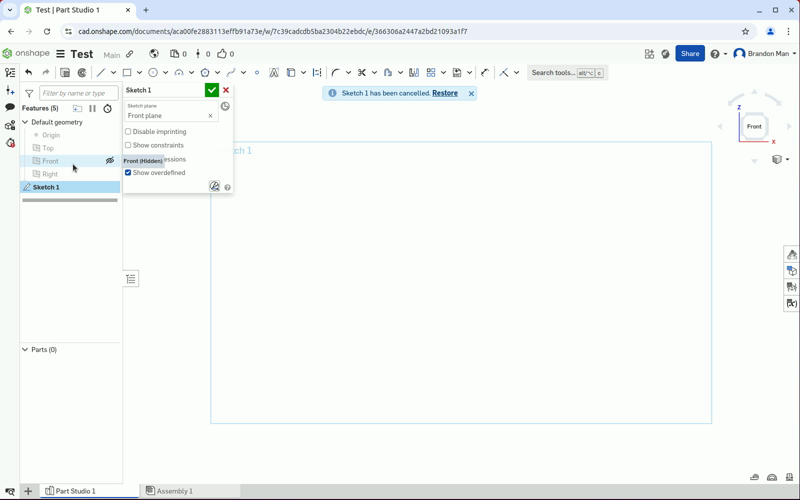
mouse_move(73, 352)
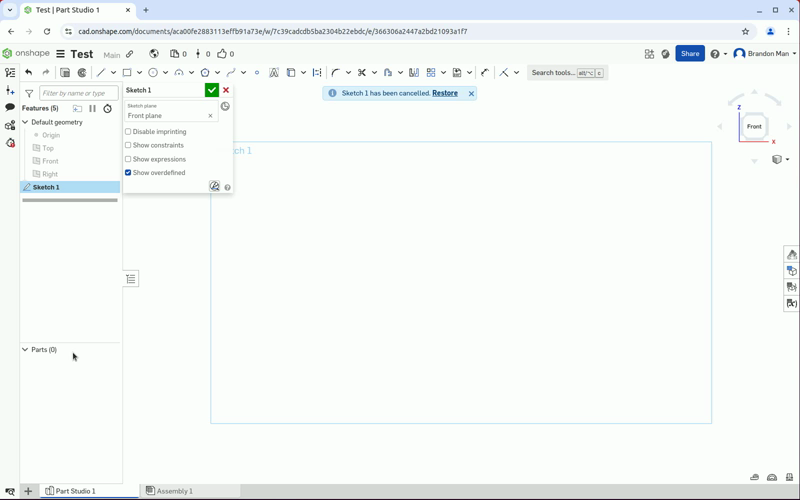
key(y)
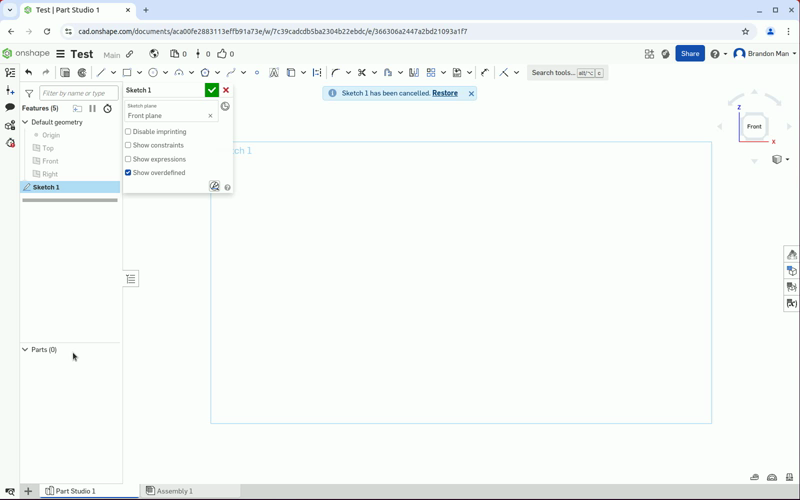
key(c)
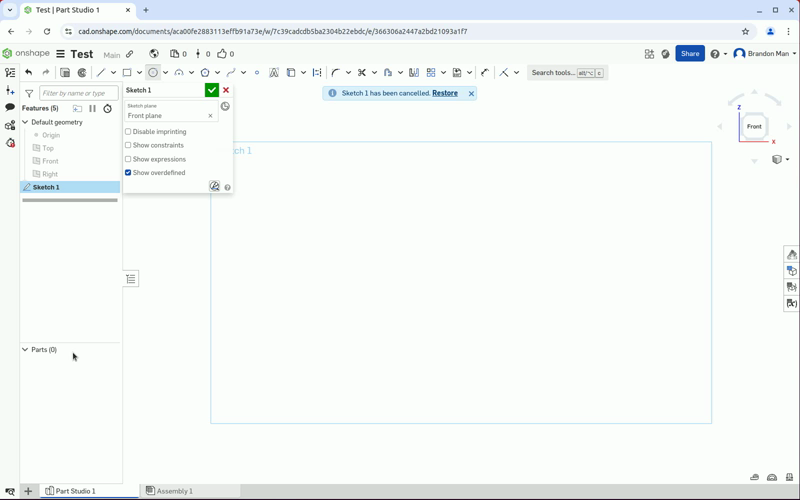
key_down(shift)
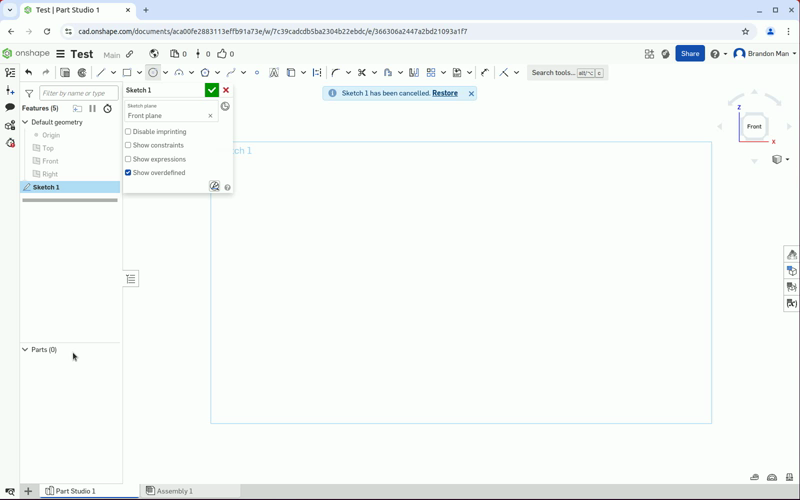
mouse_move(404, 231)
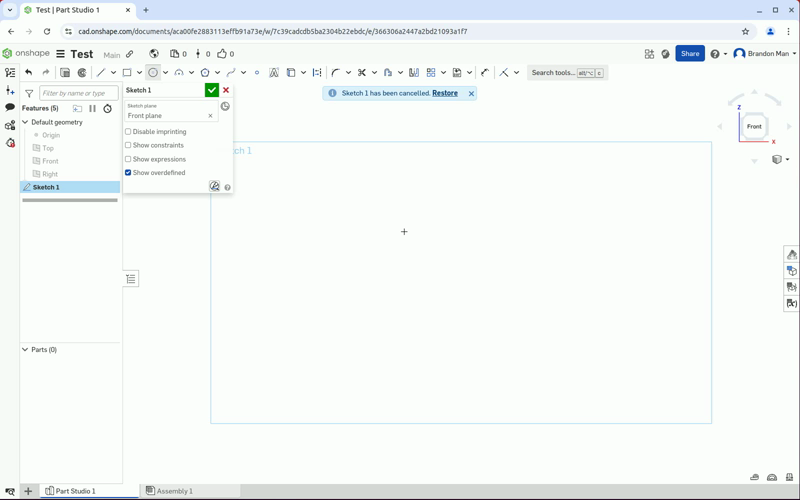
click(404, 231)
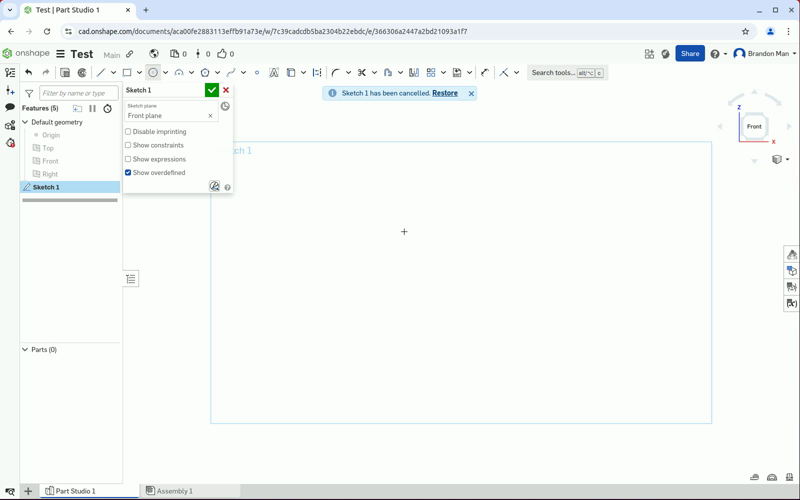
key_up(shift)
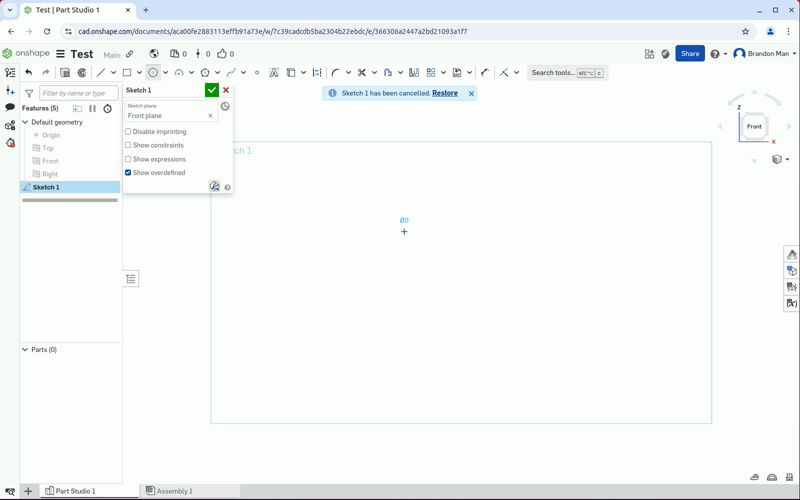
mouse_move(421, 231)
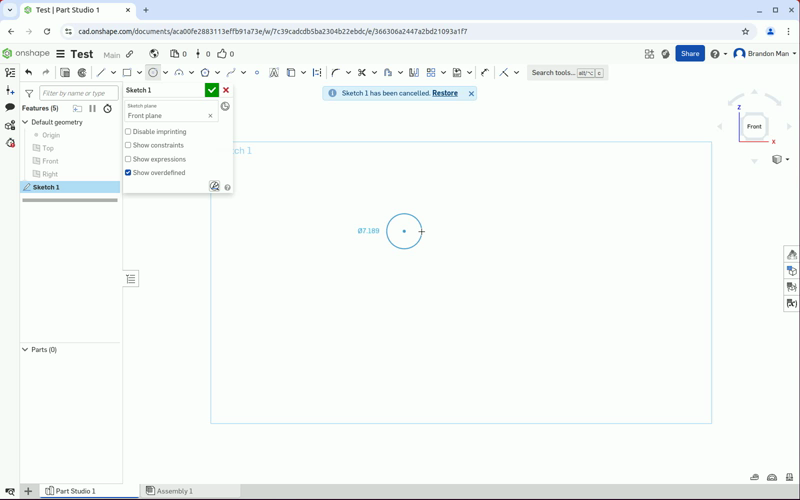
click(421, 231)
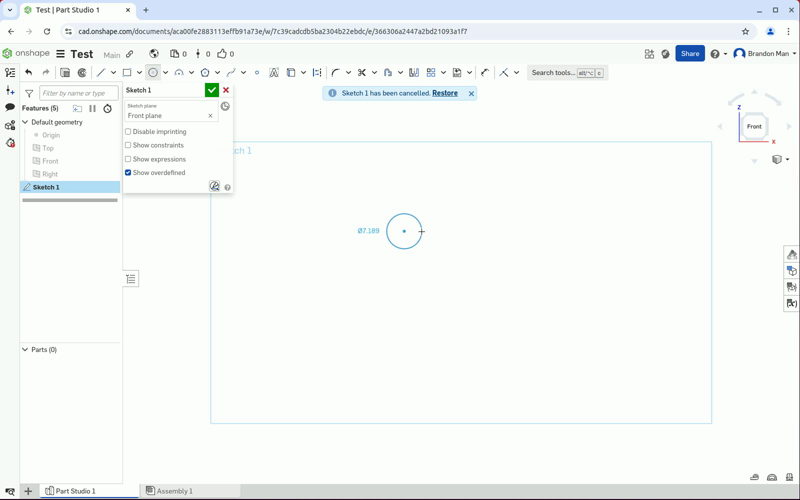
key(esc)
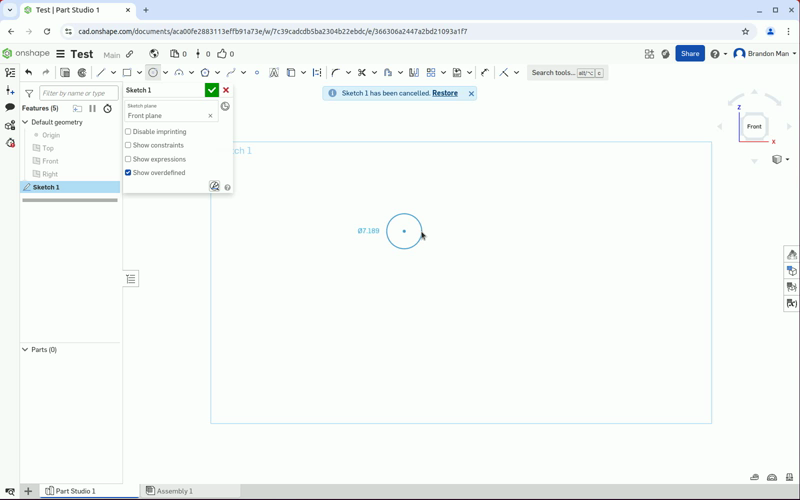
key(c)
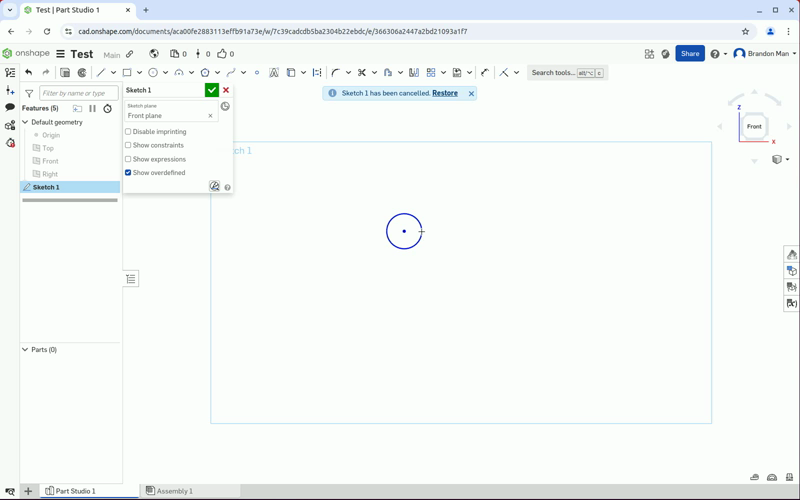
key_down(shift)
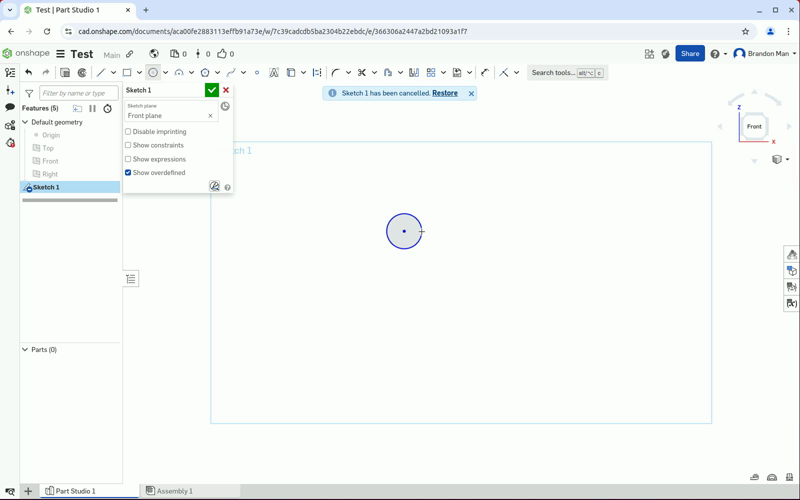
mouse_move(404, 231)
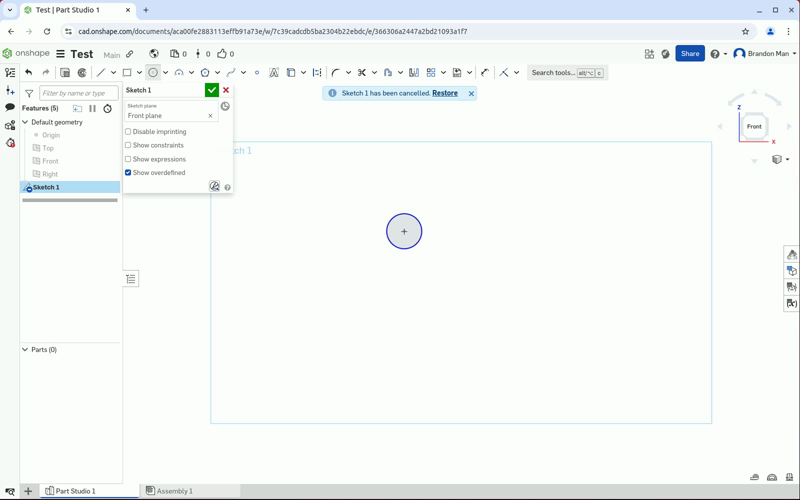
click(404, 231)
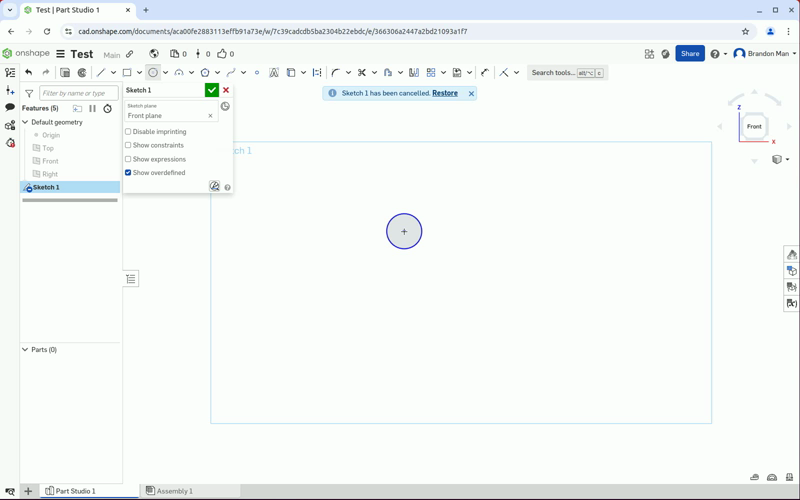
key_up(shift)
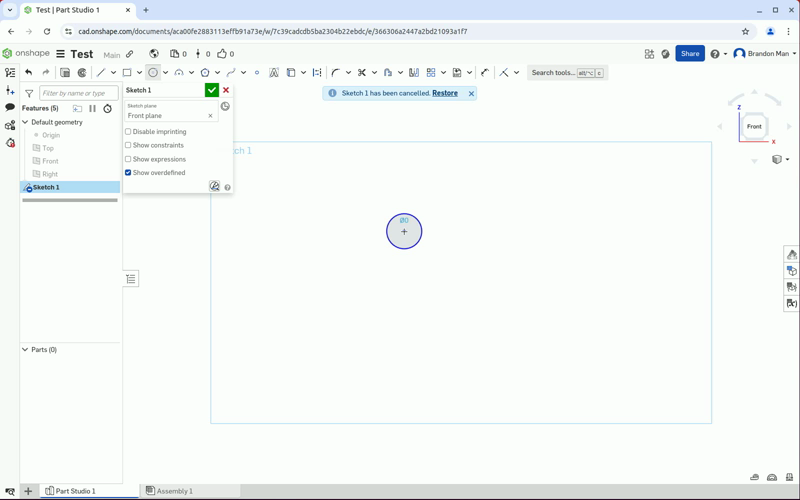
mouse_move(414, 231)
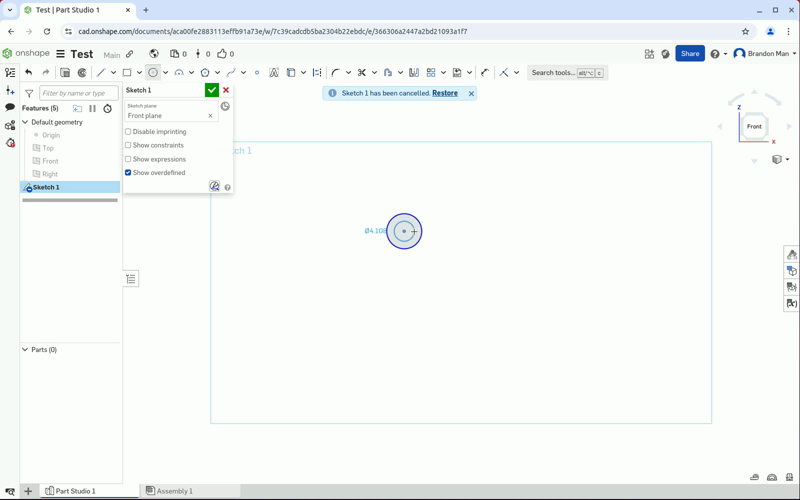
click(414, 231)
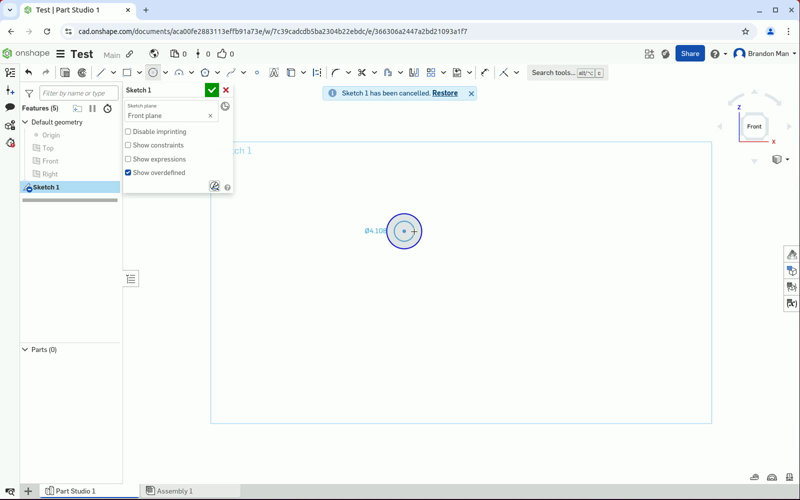
key(esc)
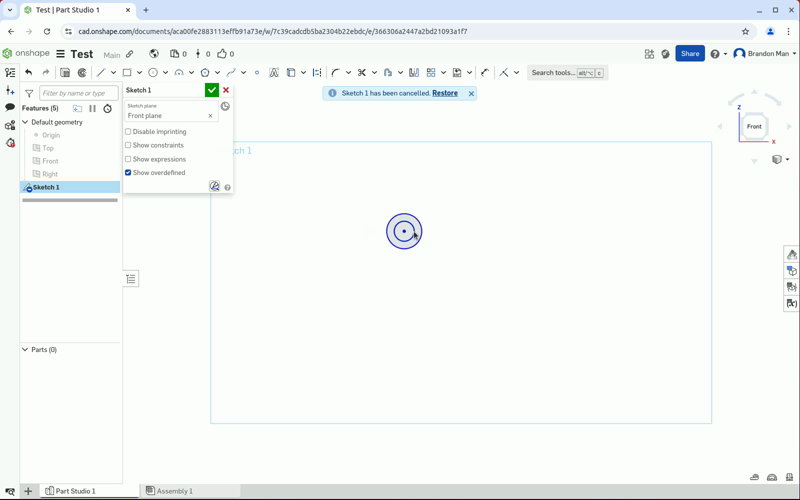
mouse_move(403, 217)
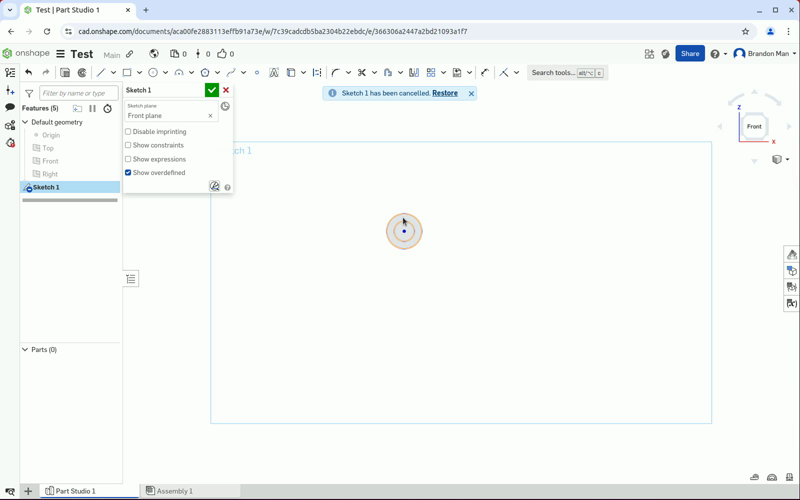
scroll(6)
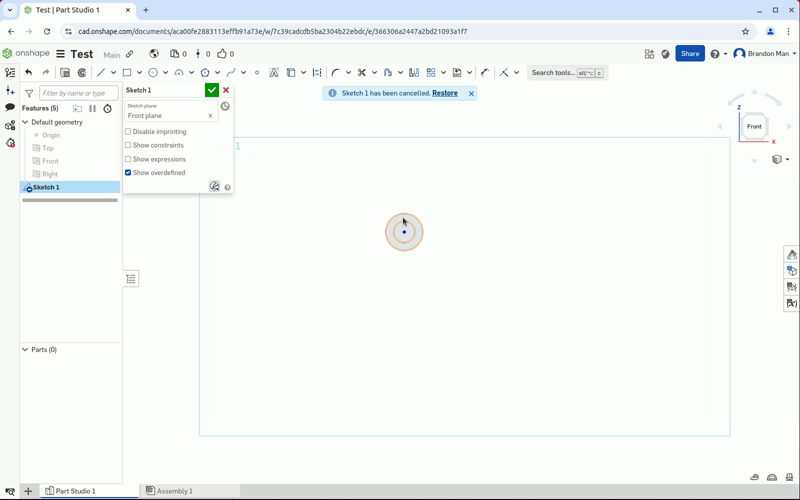
scroll(6)
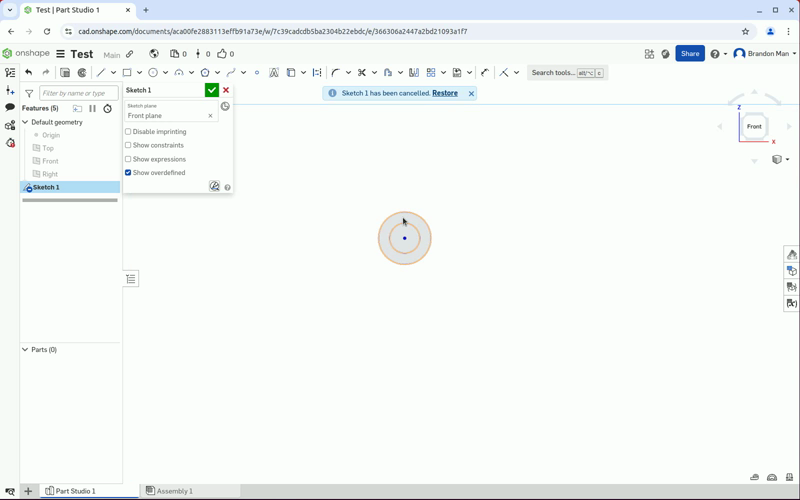
scroll(6)
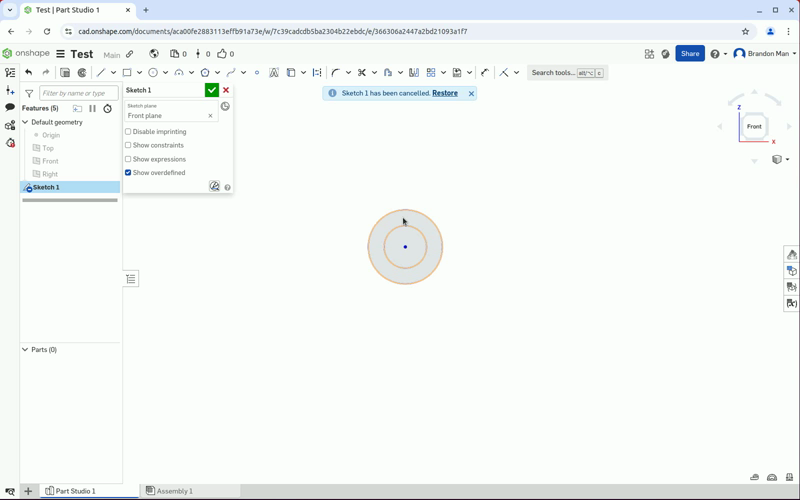
scroll(6)
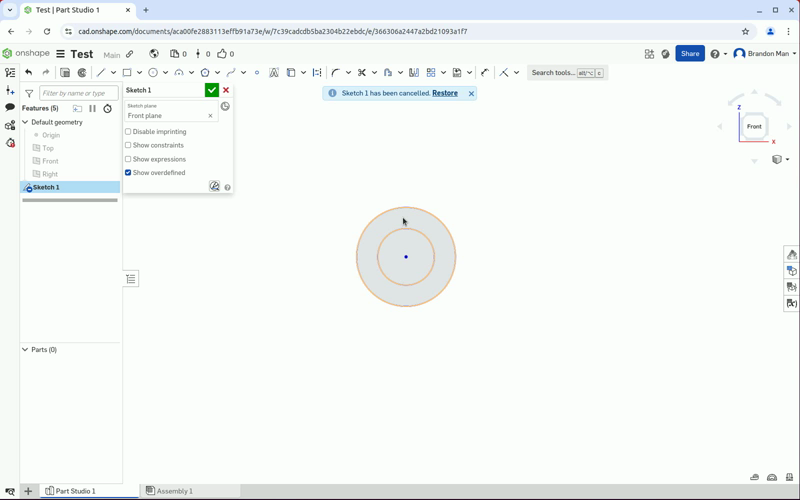
scroll(6)
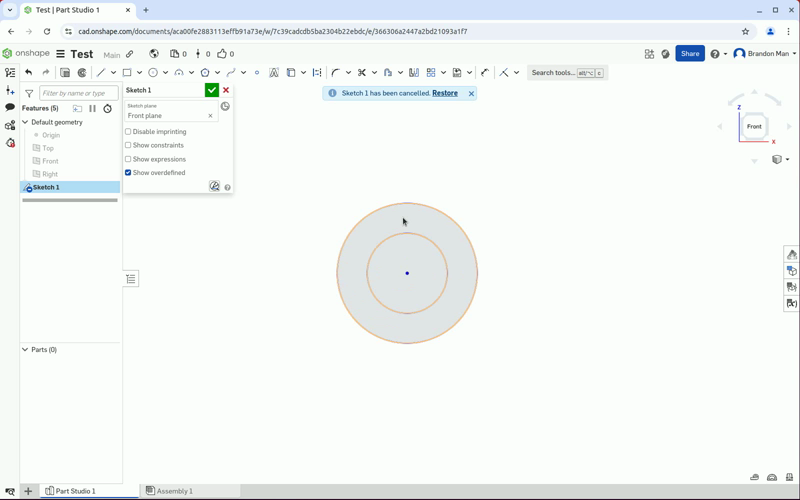
scroll(6)
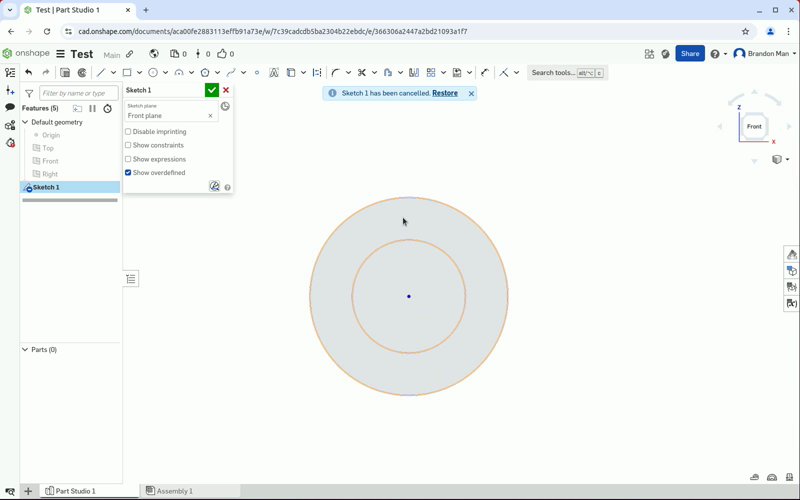
scroll(6)
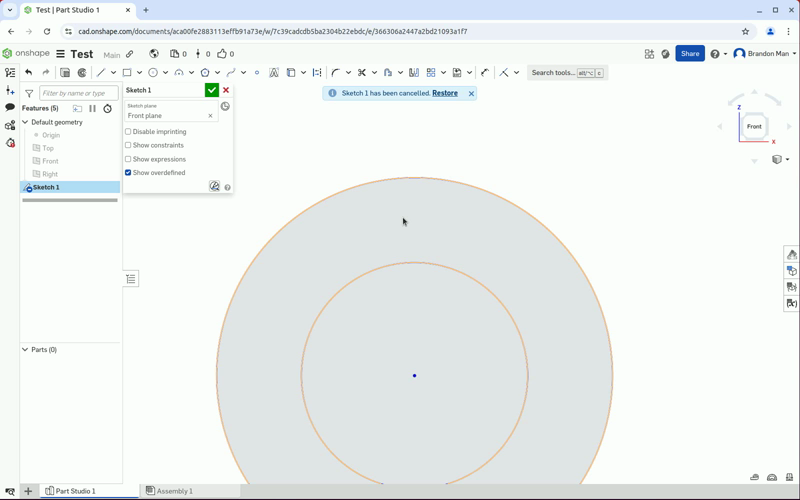
click(403, 217)
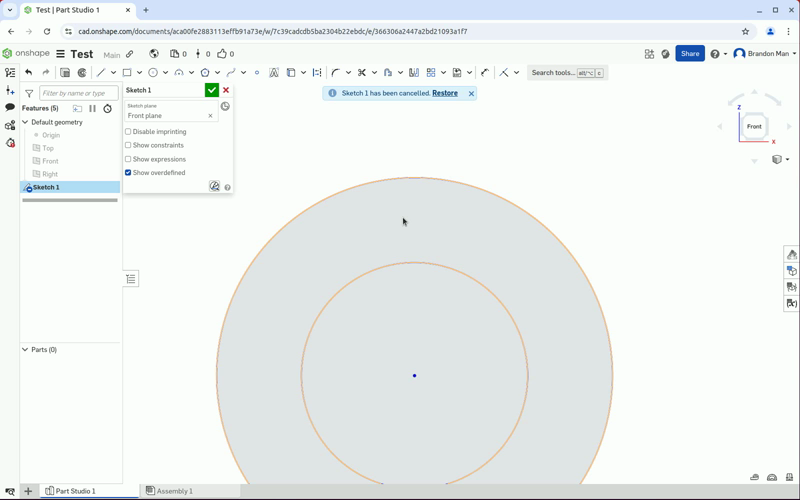
scroll(-6)
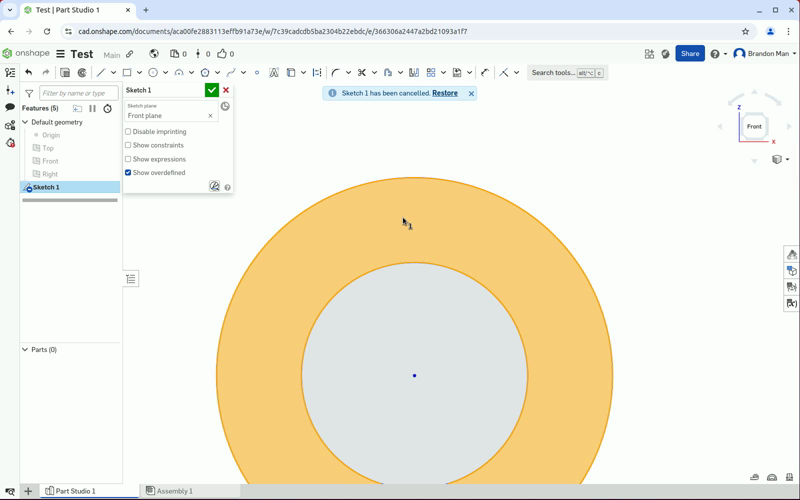
scroll(-6)
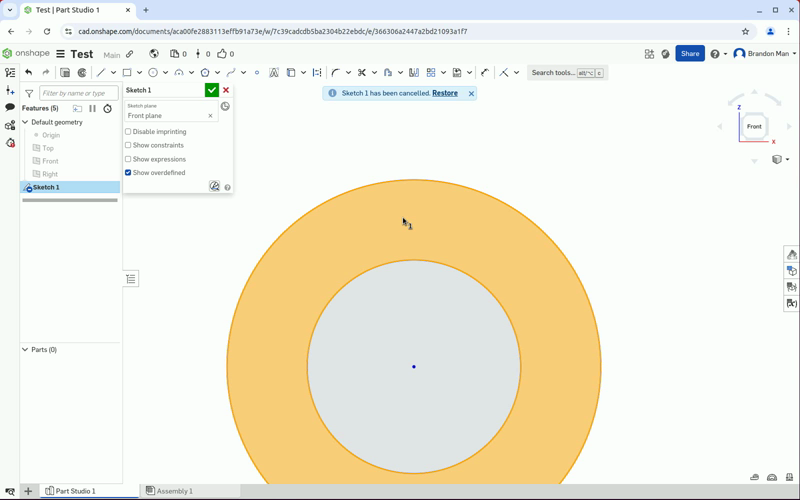
scroll(-6)
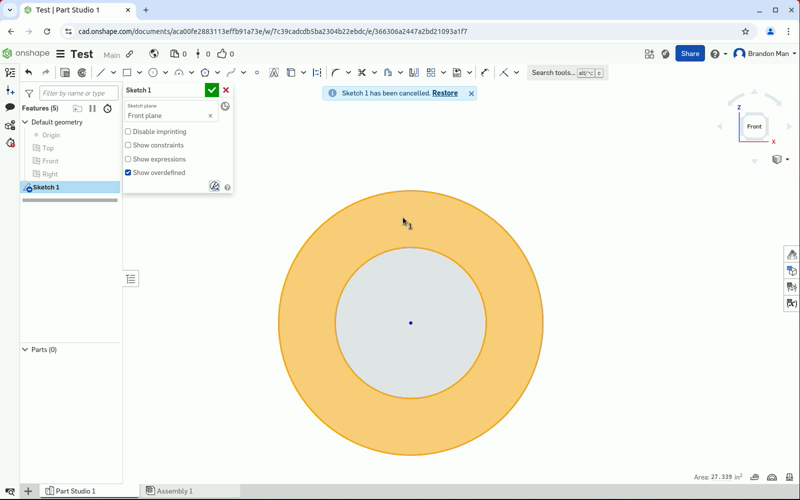
scroll(-6)
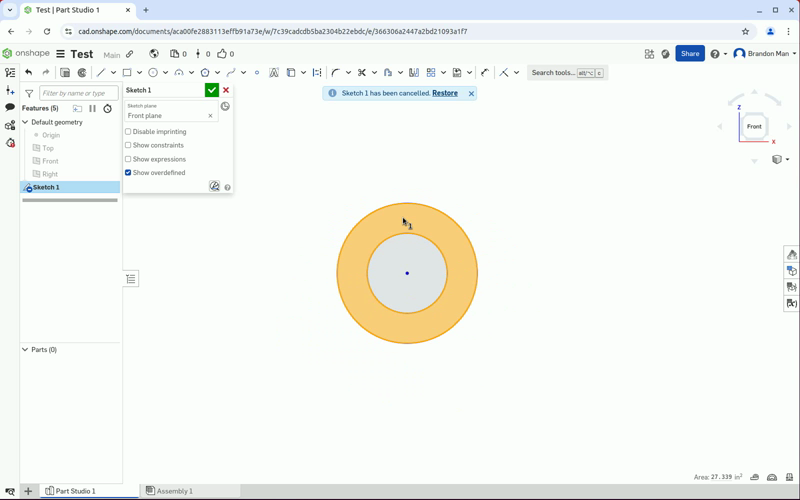
scroll(-6)
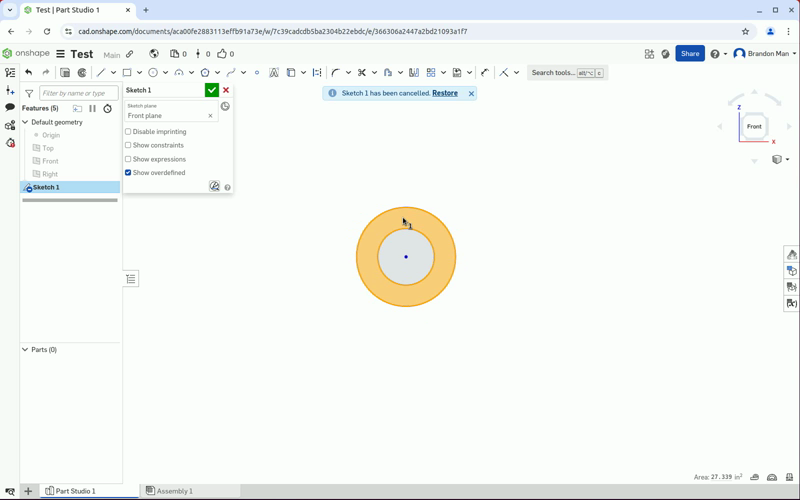
scroll(-6)
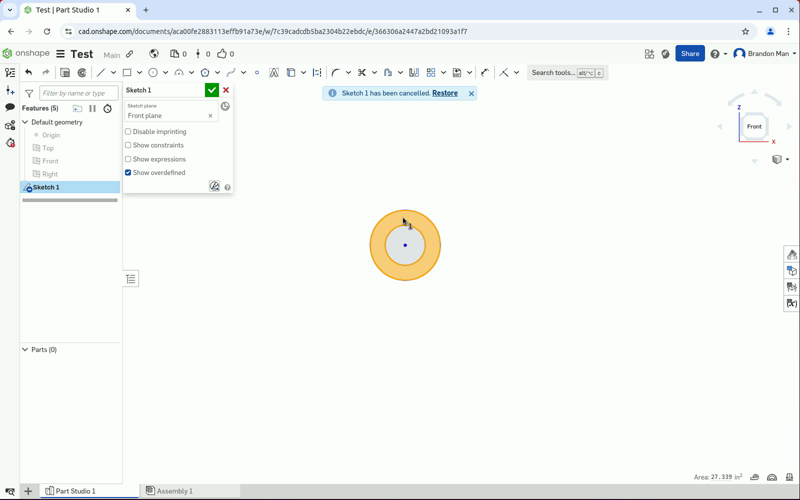
scroll(-6)
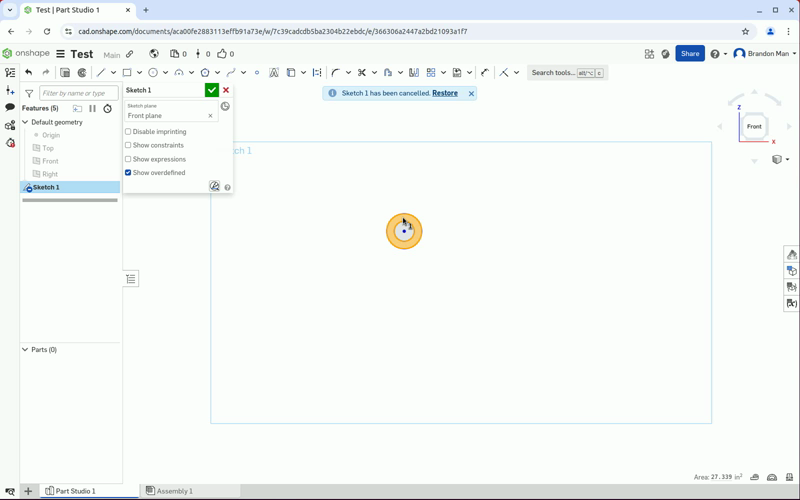
mouse_move(73, 352)
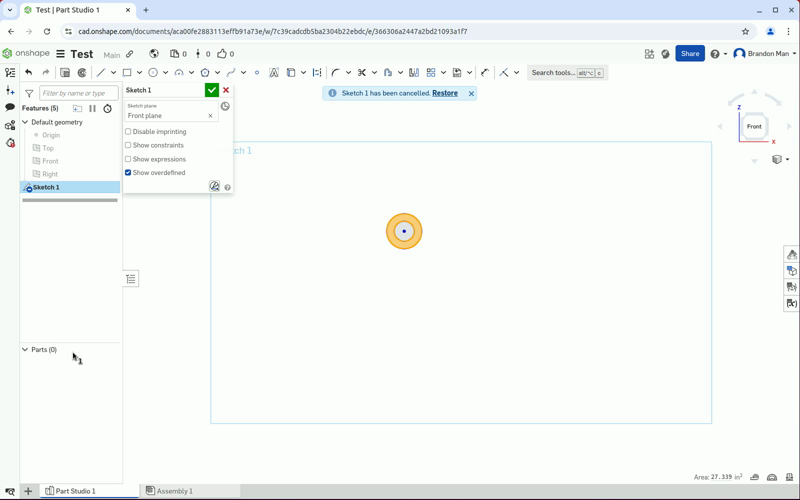
key(shift+y)
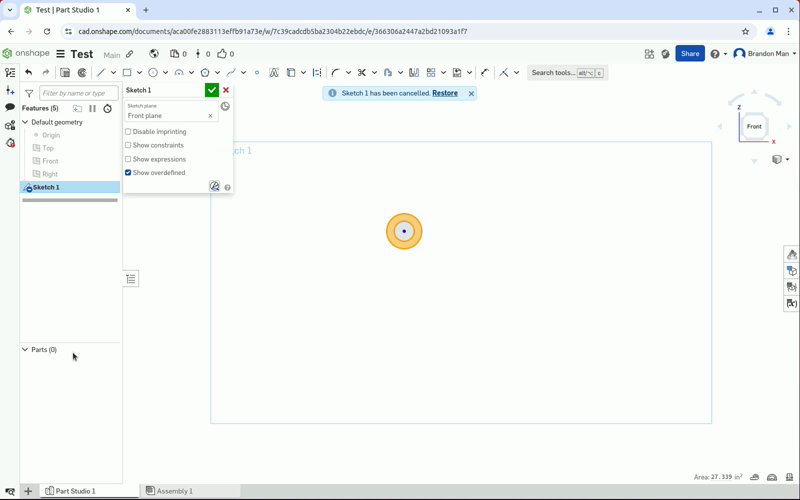
key(shift+e)
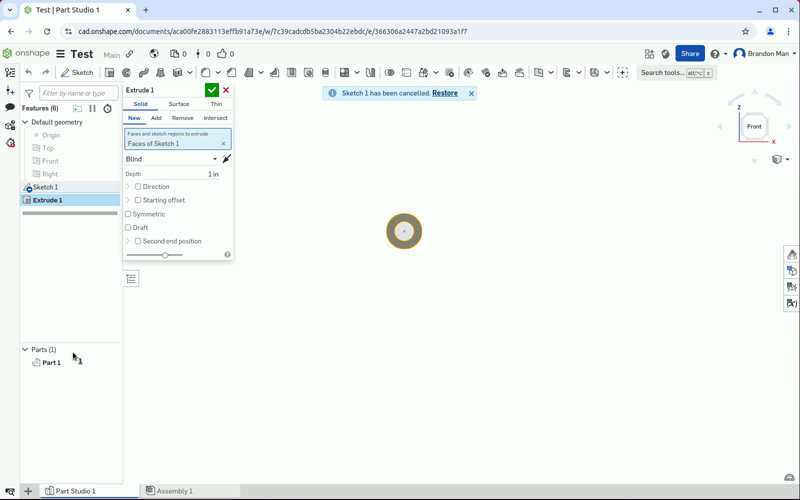
mouse_move(143, 106)
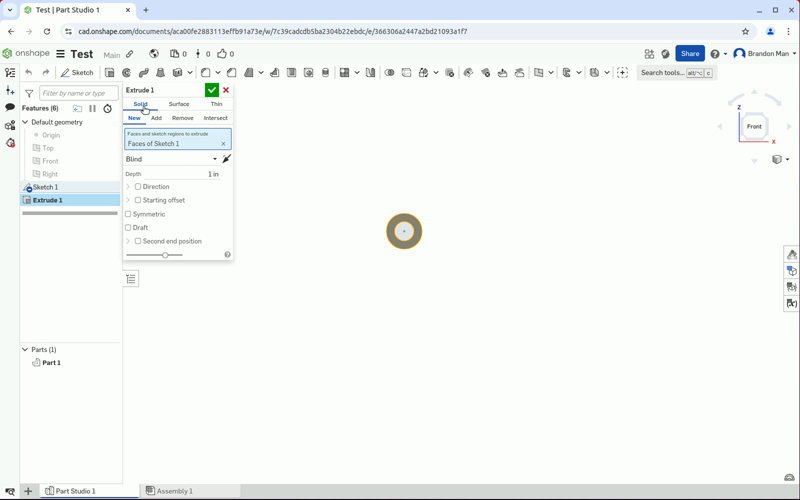
click(143, 106)
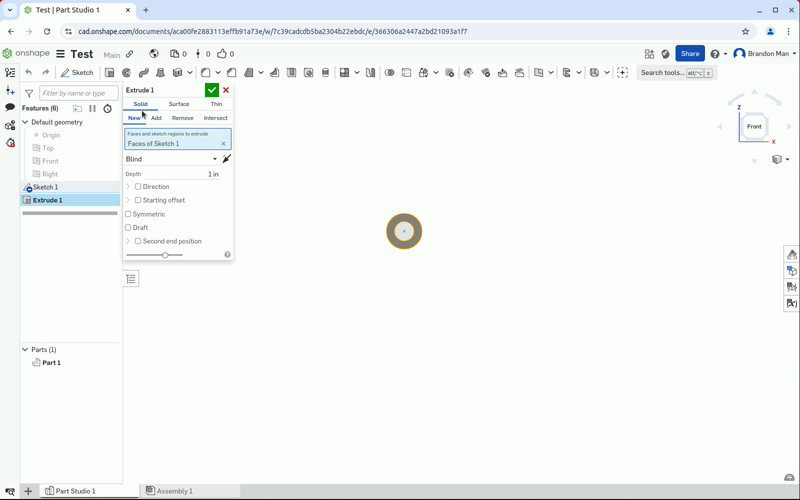
mouse_move(137, 120)
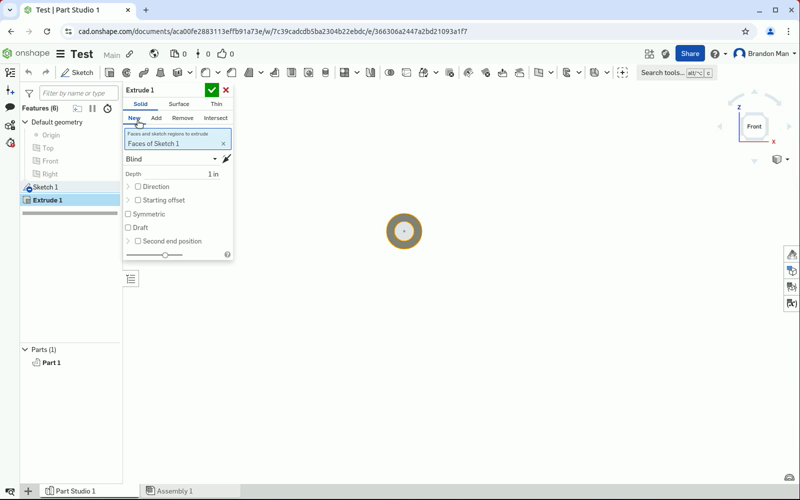
click(137, 120)
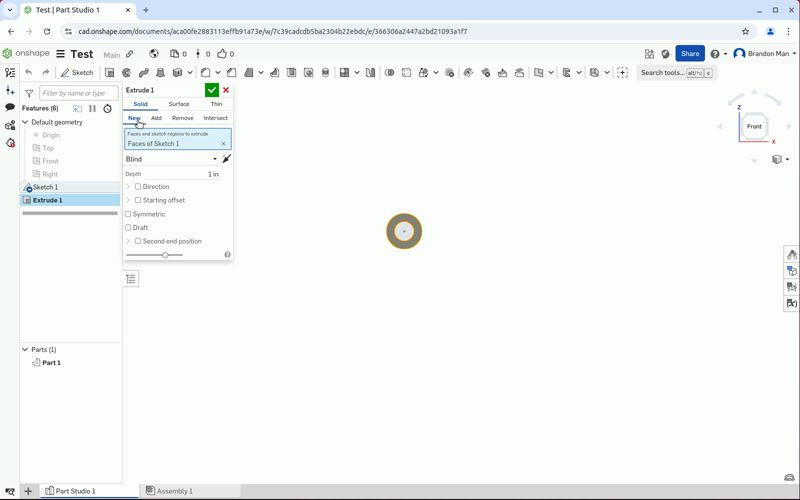
key(tab, 4)
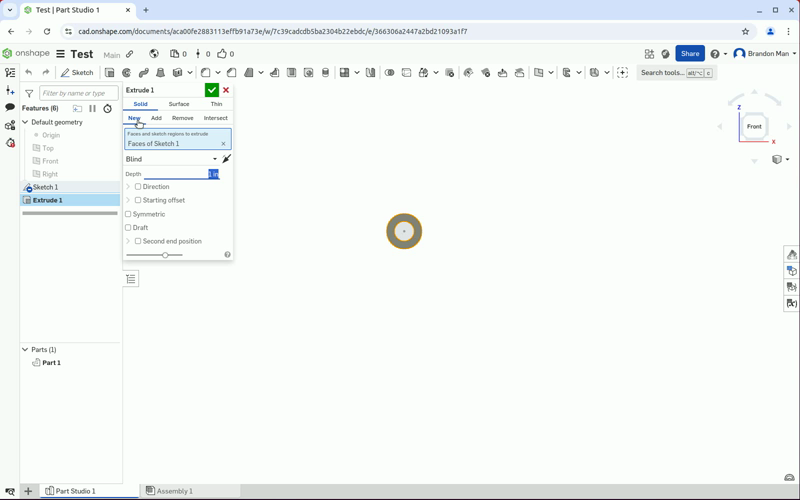
text(23.108)
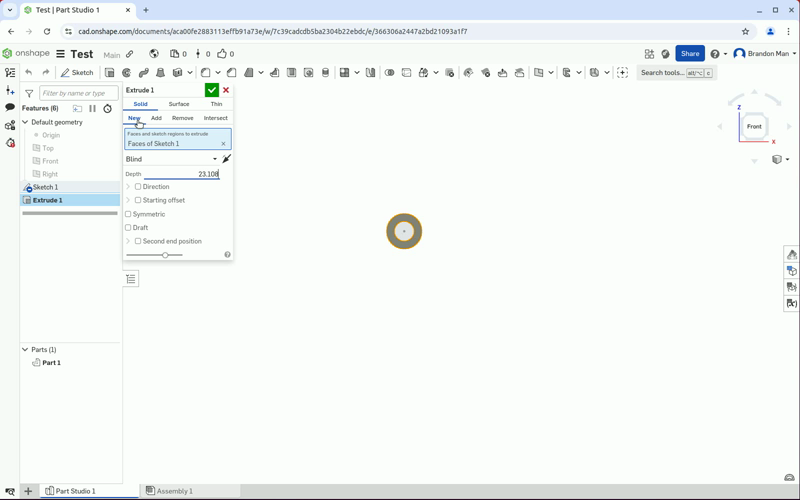
key(enter)
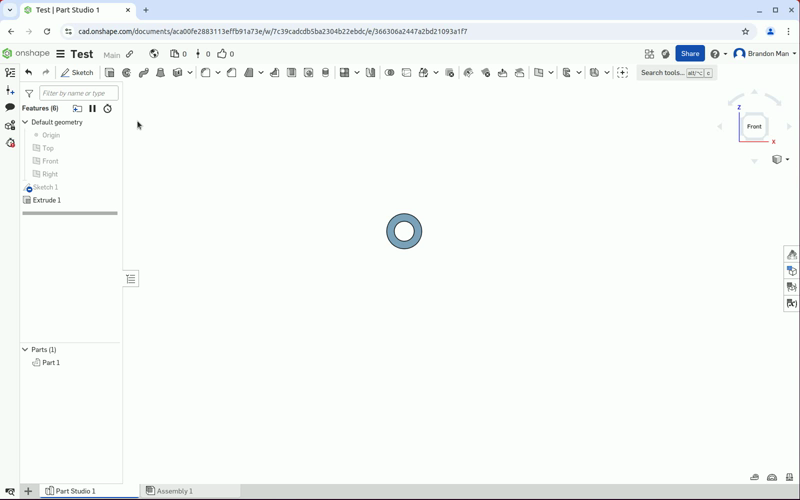
key(shift+h)
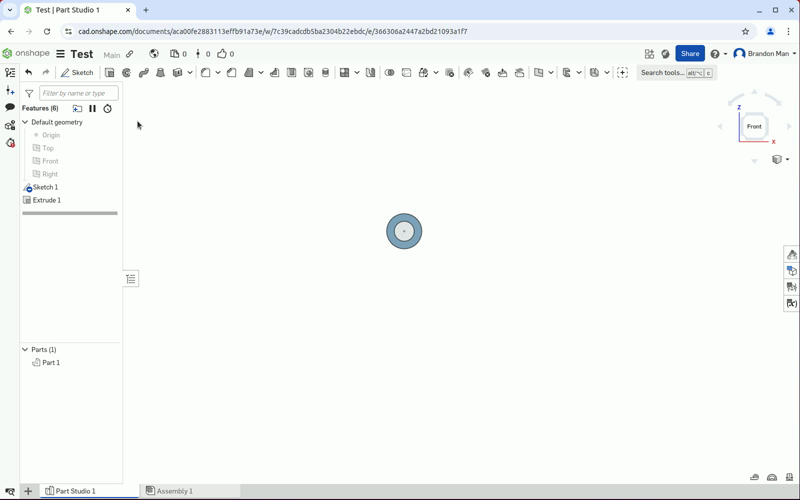
key(shift+h)
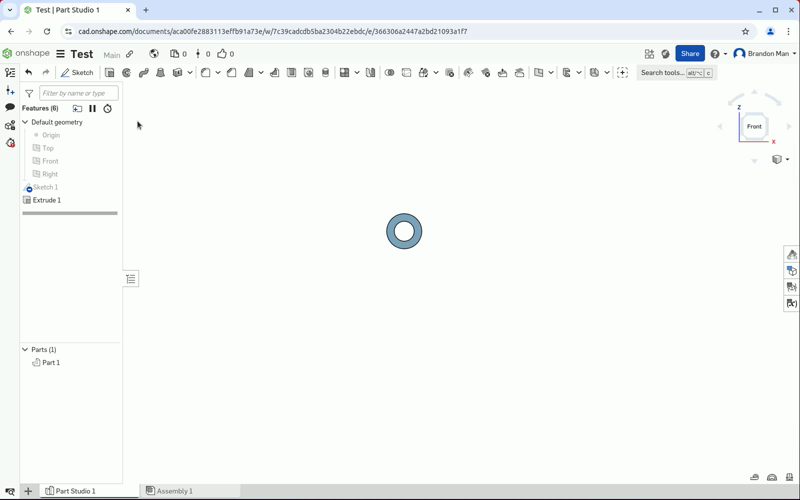
mouse_move(73, 189)
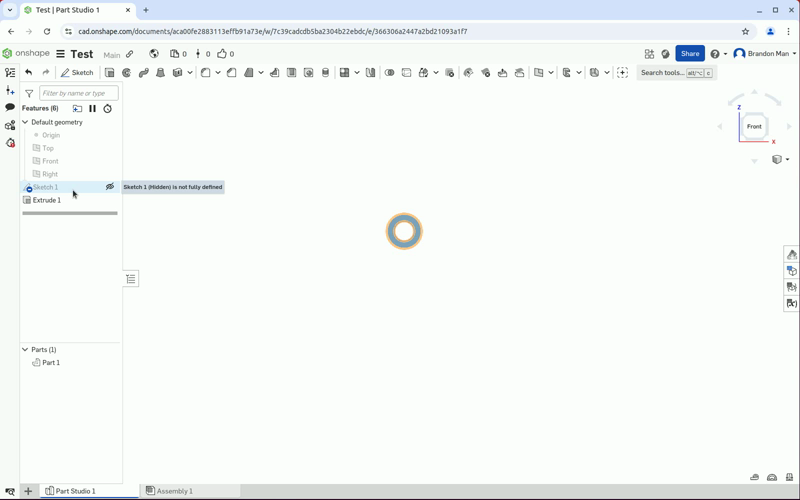
click(73, 189)
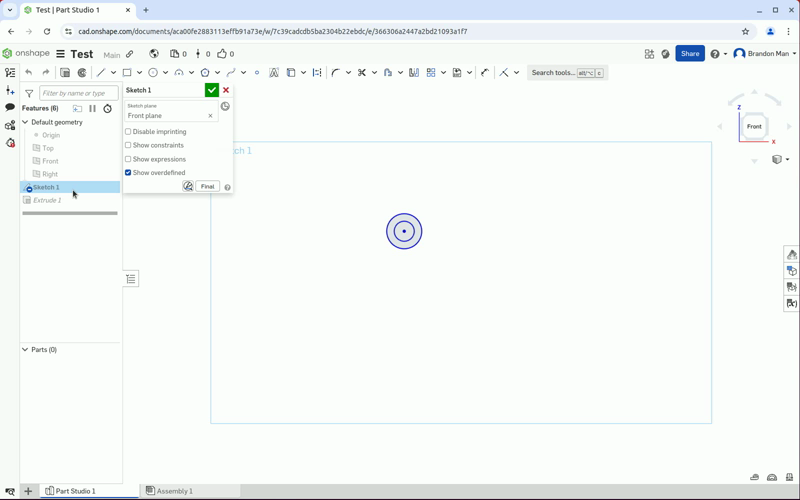
mouse_move(229, 92)
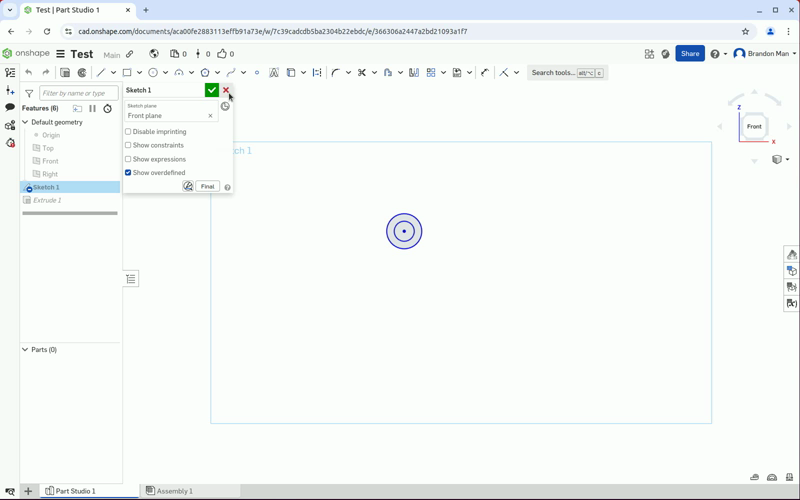
click(229, 92)
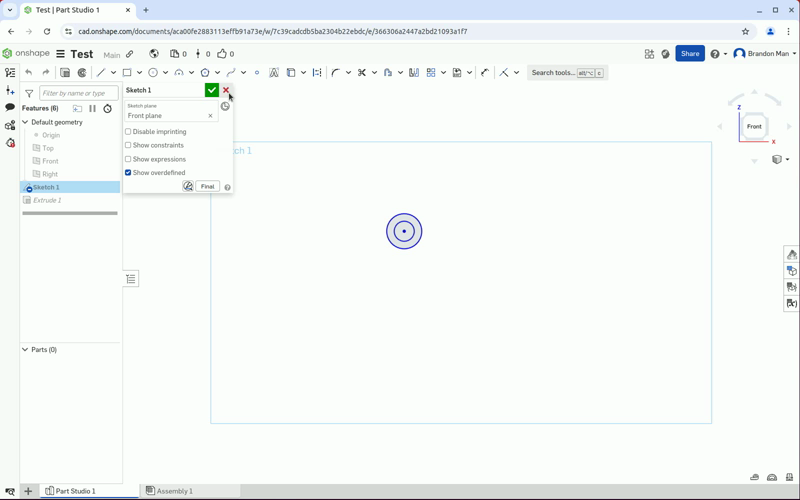
key(shift+s)
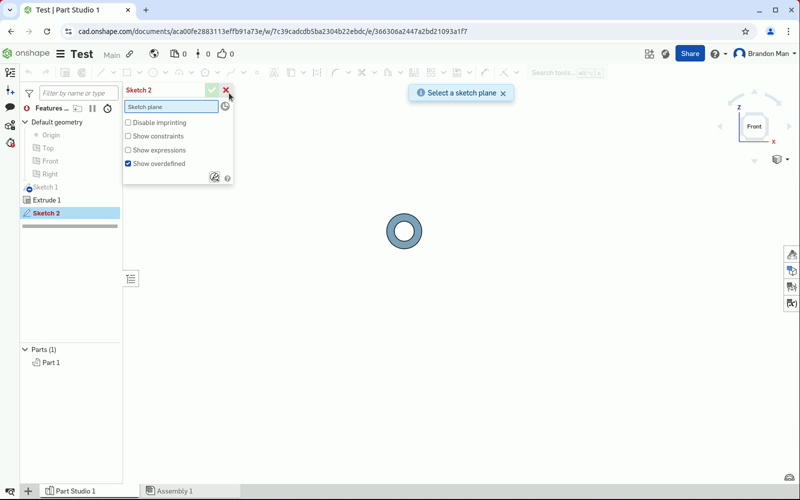
mouse_move(73, 163)
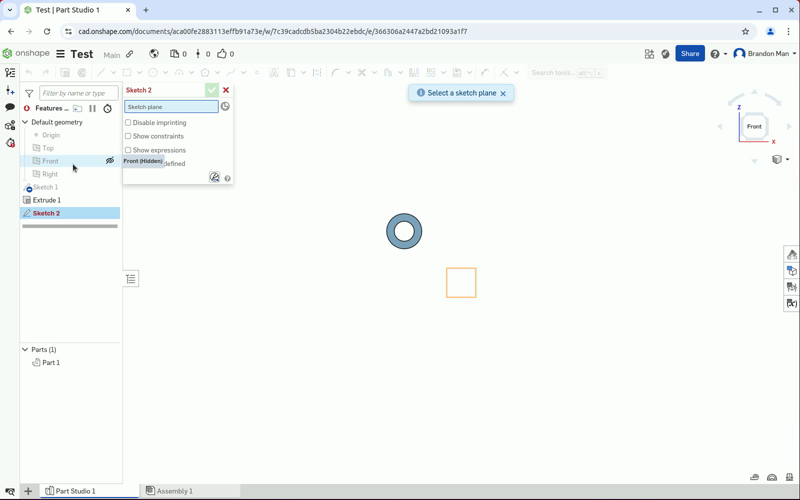
click(73, 163)
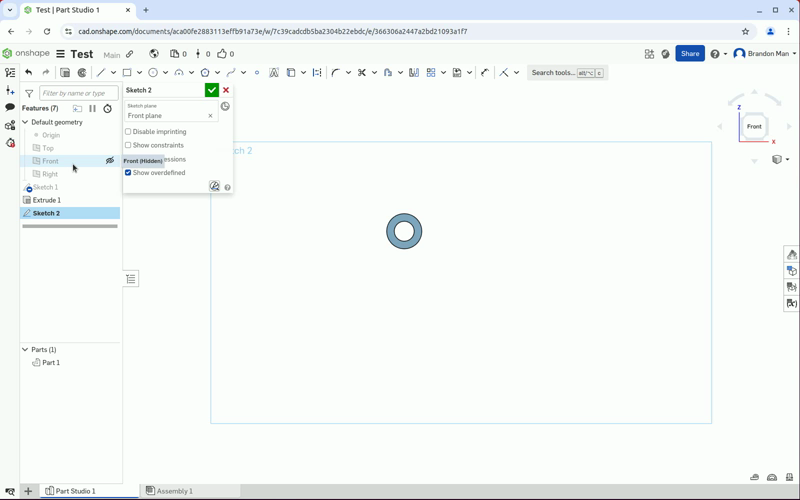
mouse_move(73, 352)
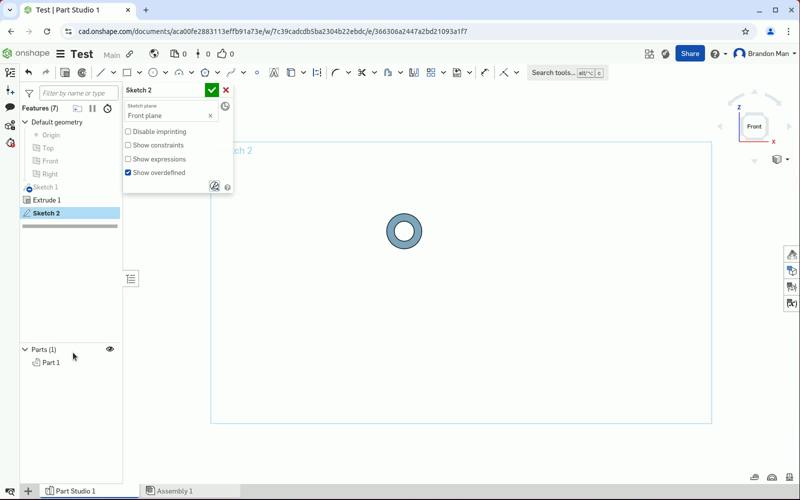
key(y)
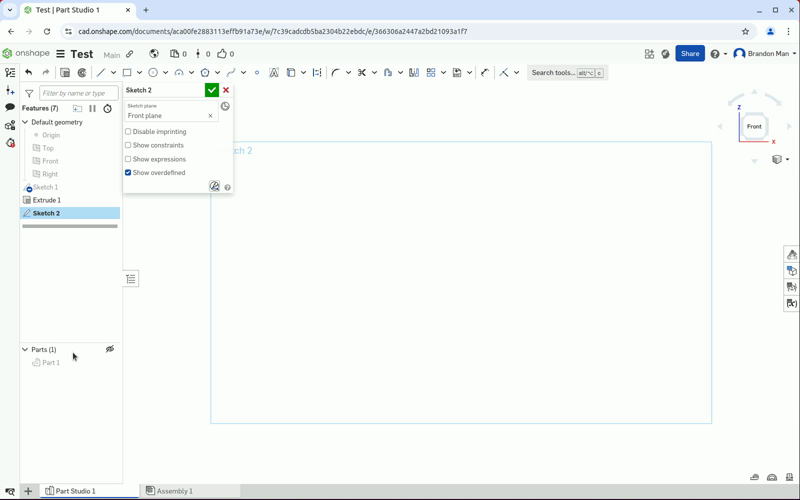
key(c)
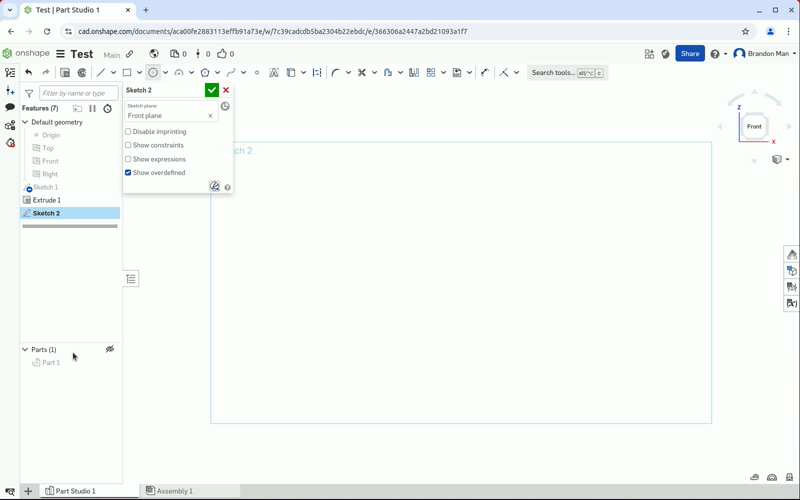
key_down(shift)
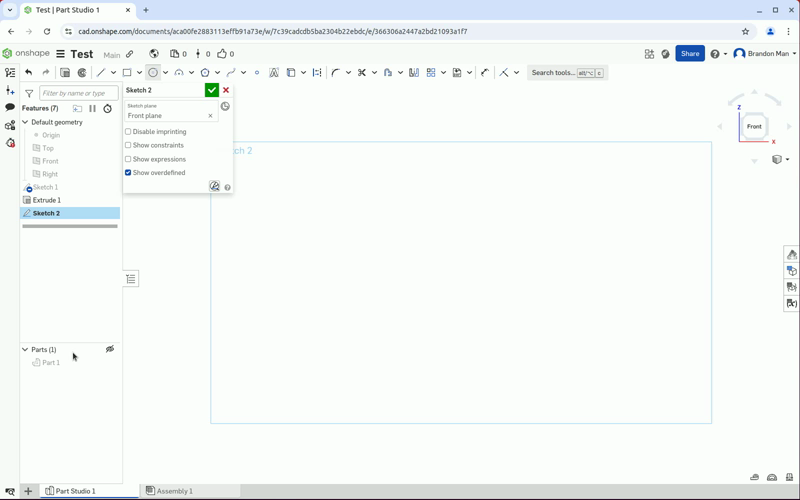
mouse_move(519, 231)
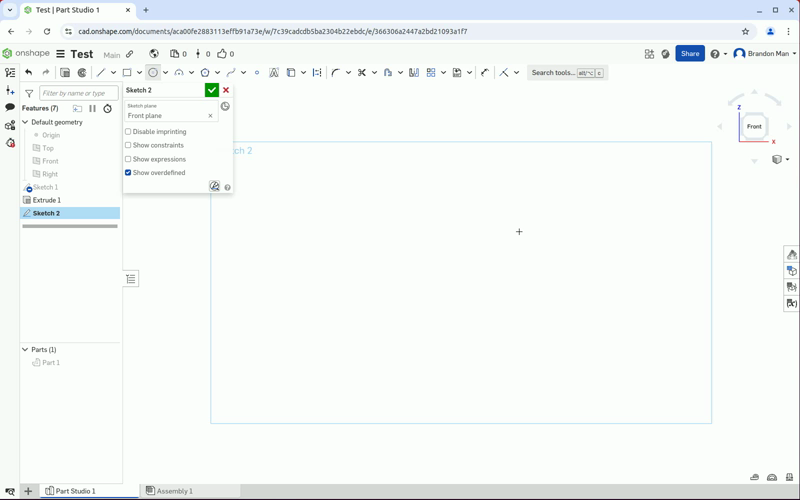
click(519, 231)
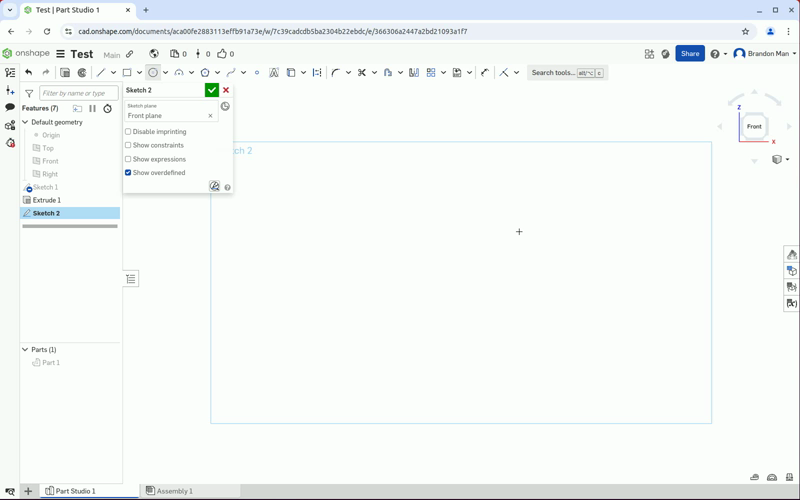
key_up(shift)
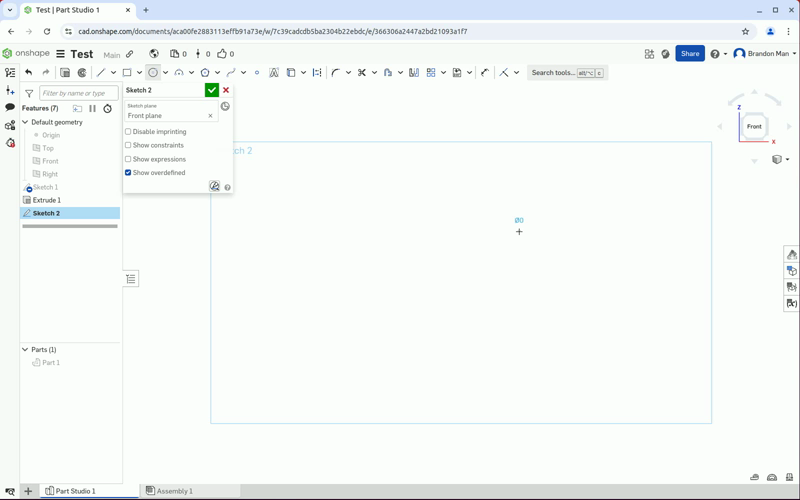
mouse_move(536, 231)
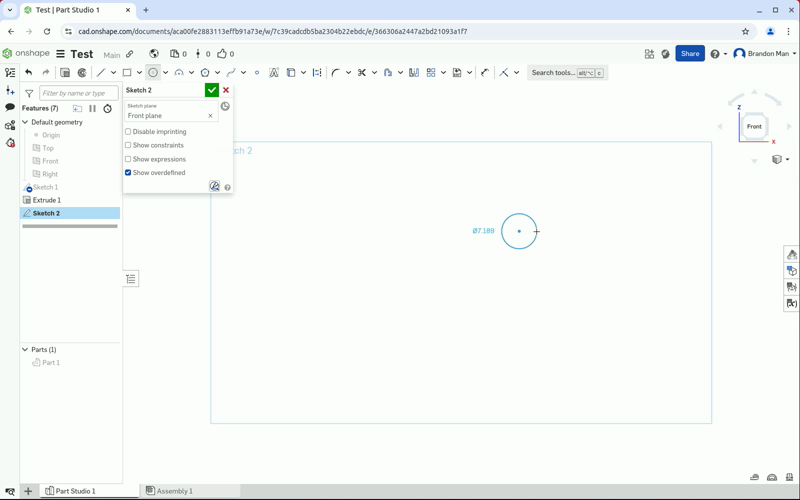
click(536, 231)
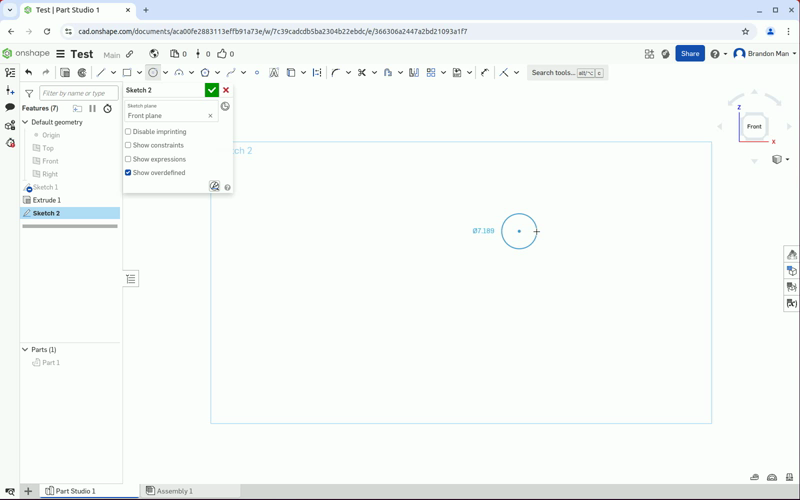
key(esc)
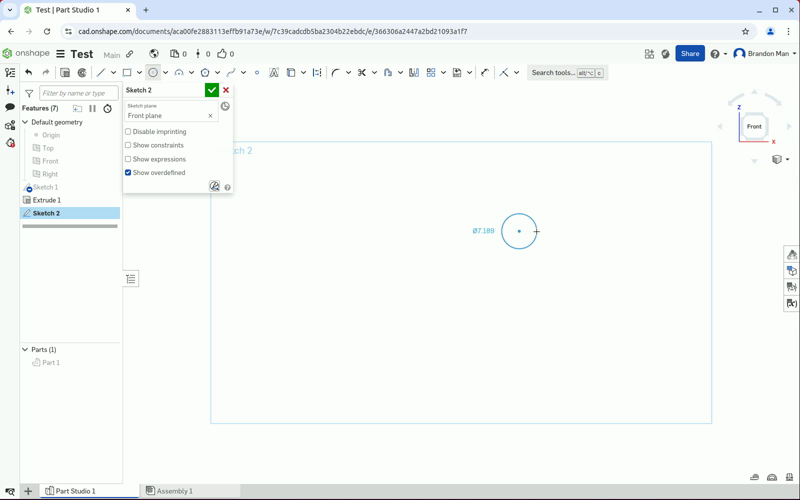
key(c)
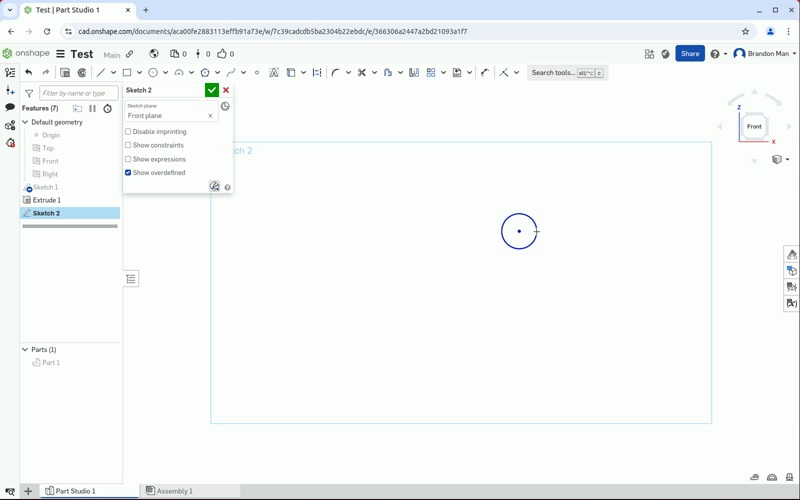
key_down(shift)
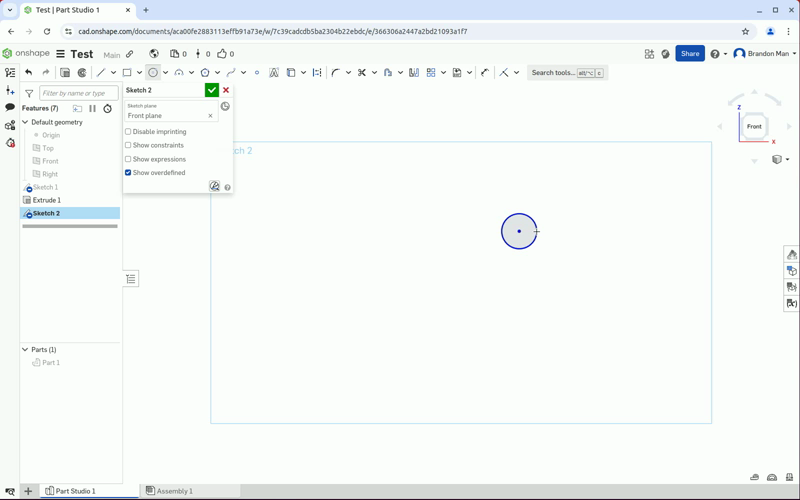
mouse_move(519, 231)
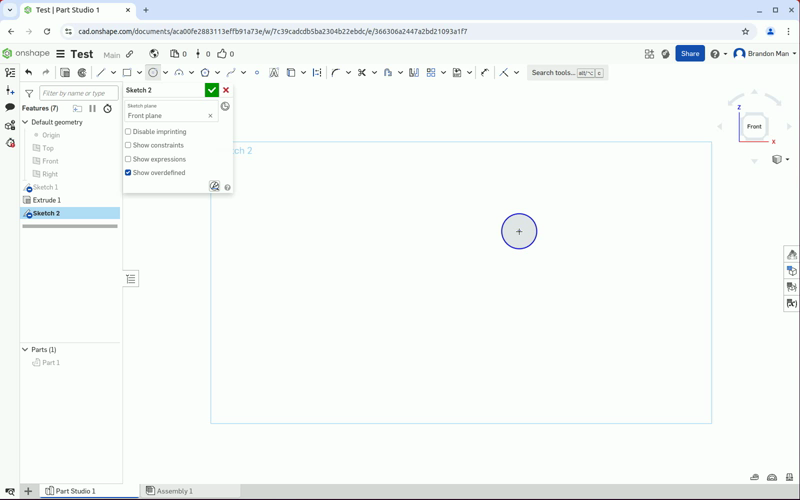
click(519, 231)
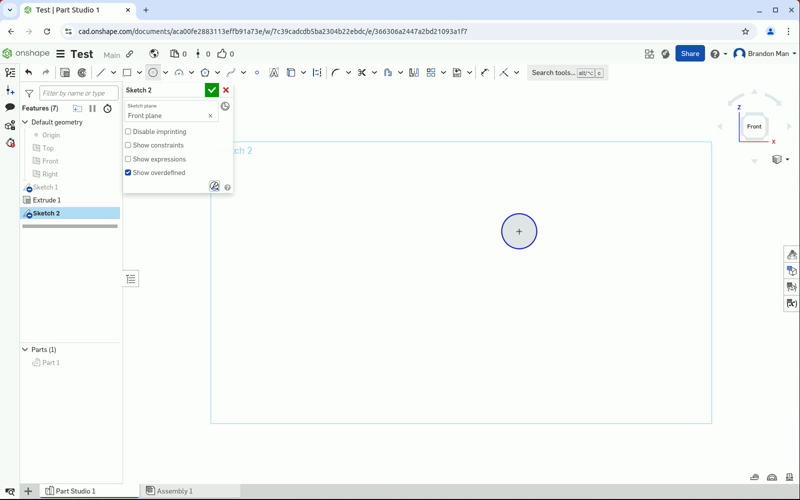
key_up(shift)
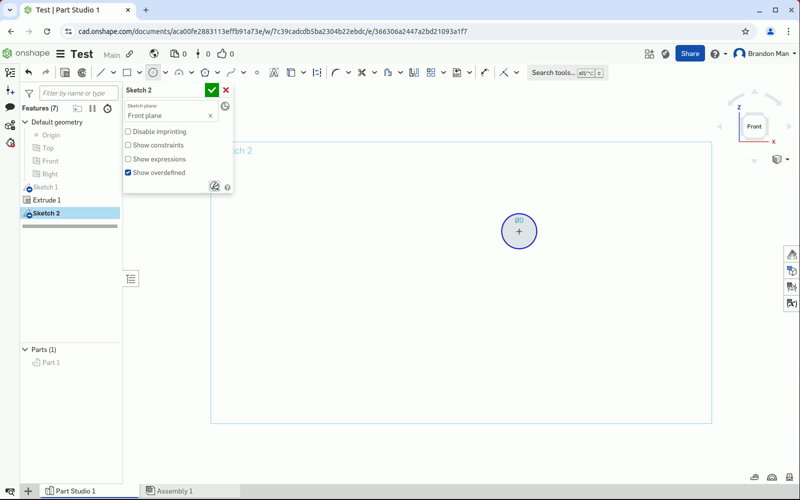
mouse_move(528, 231)
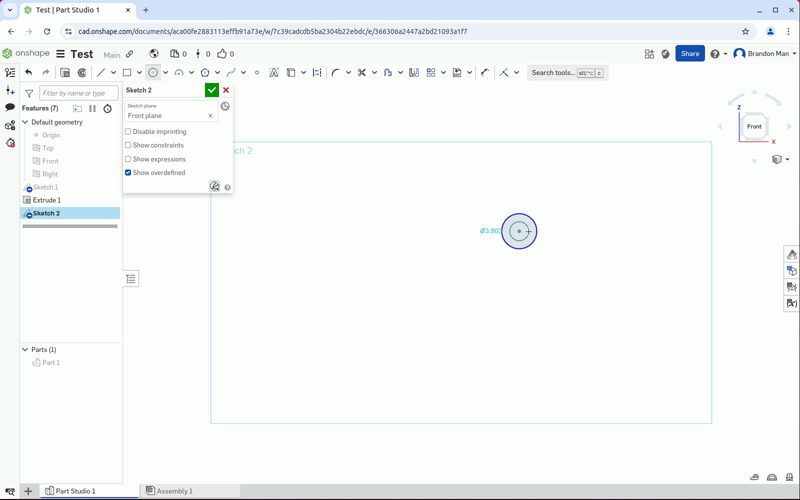
click(528, 231)
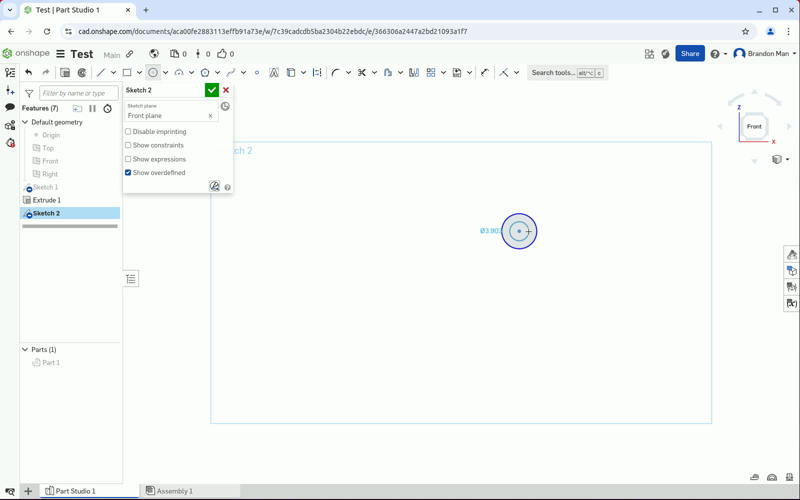
key(esc)
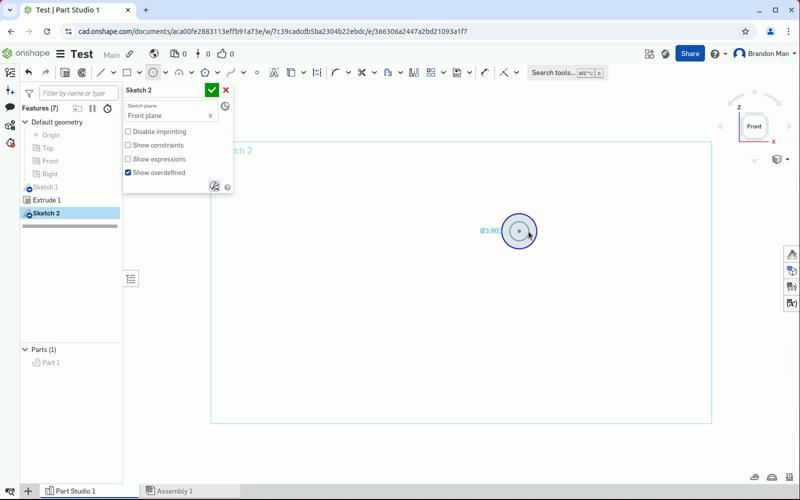
mouse_move(513, 242)
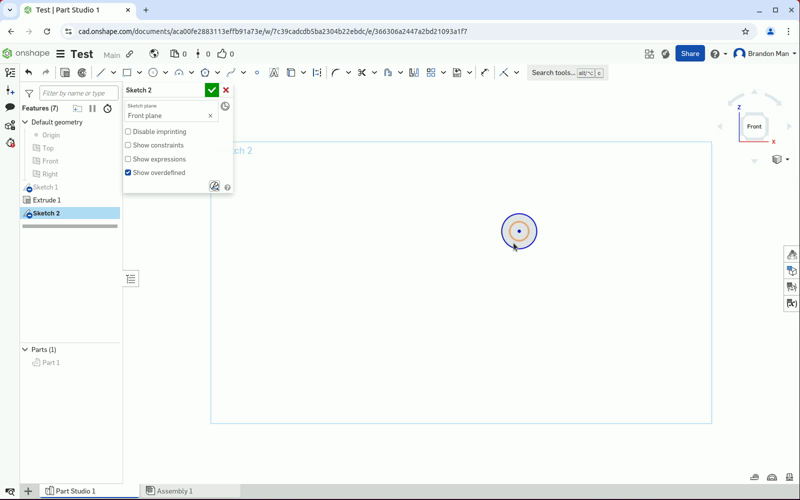
scroll(6)
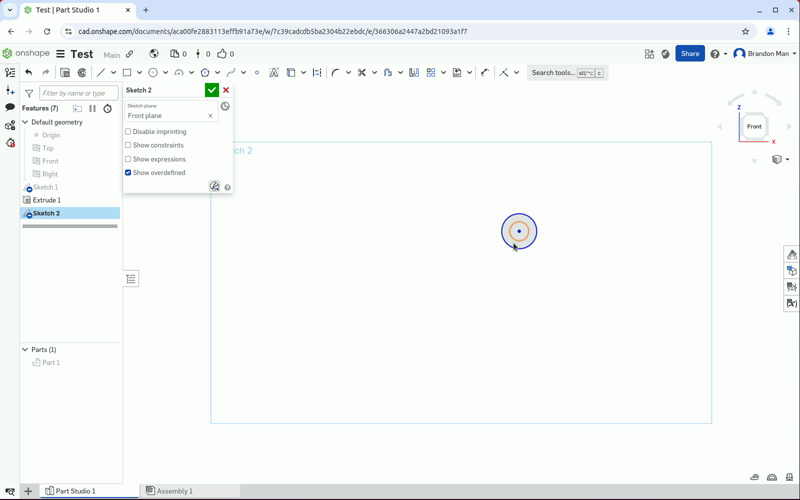
scroll(6)
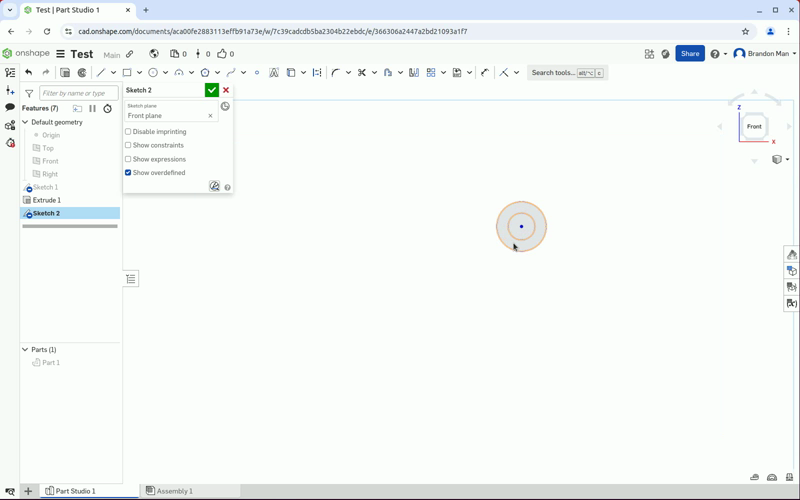
scroll(6)
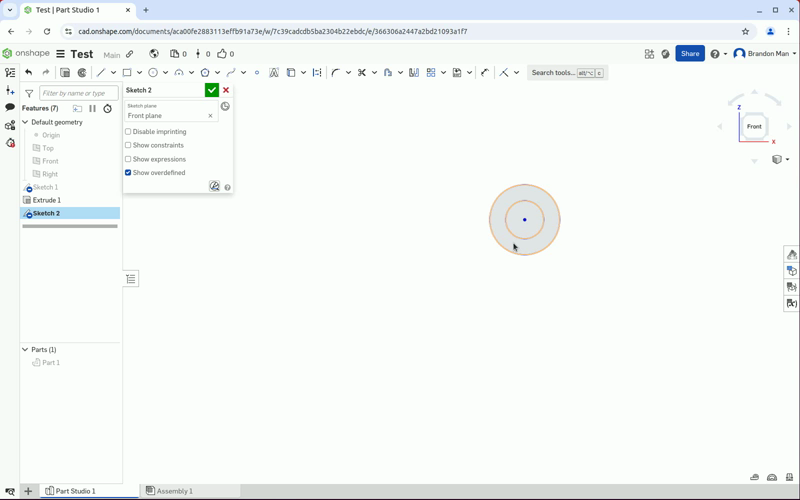
scroll(6)
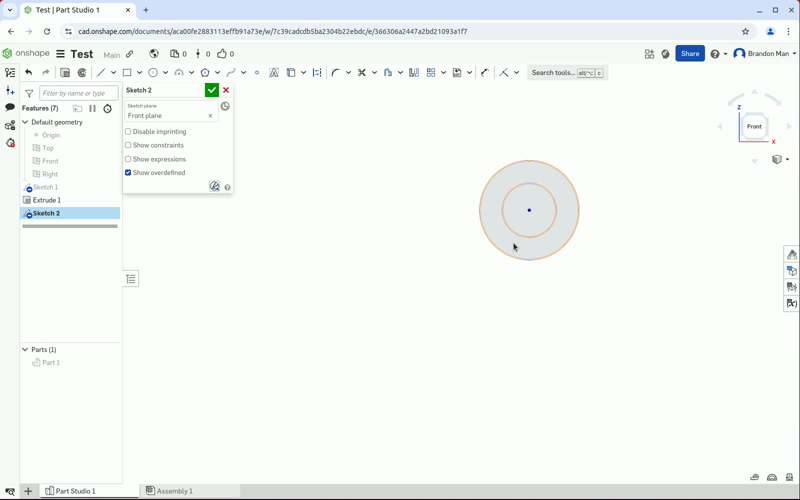
scroll(6)
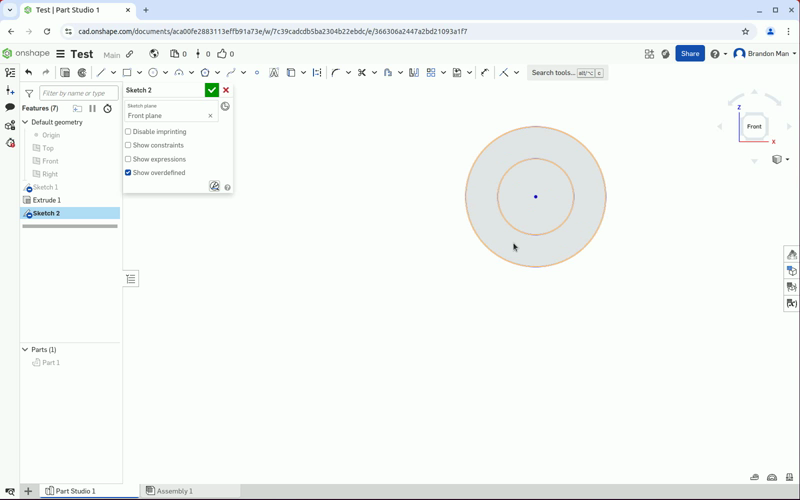
scroll(6)
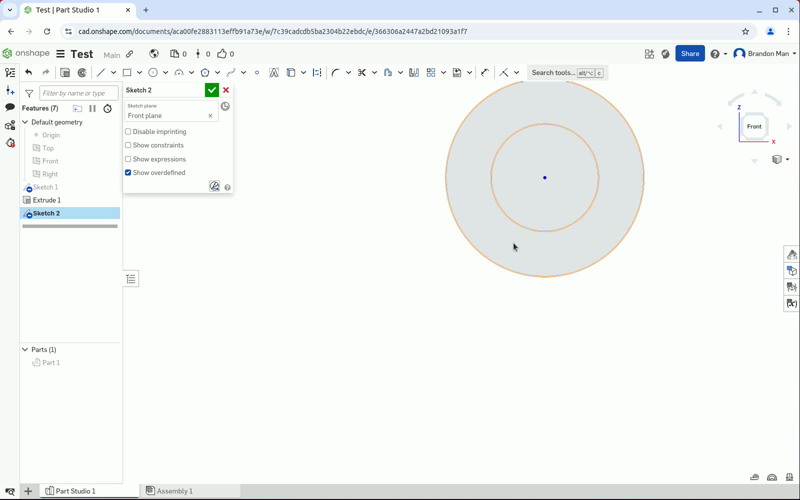
scroll(6)
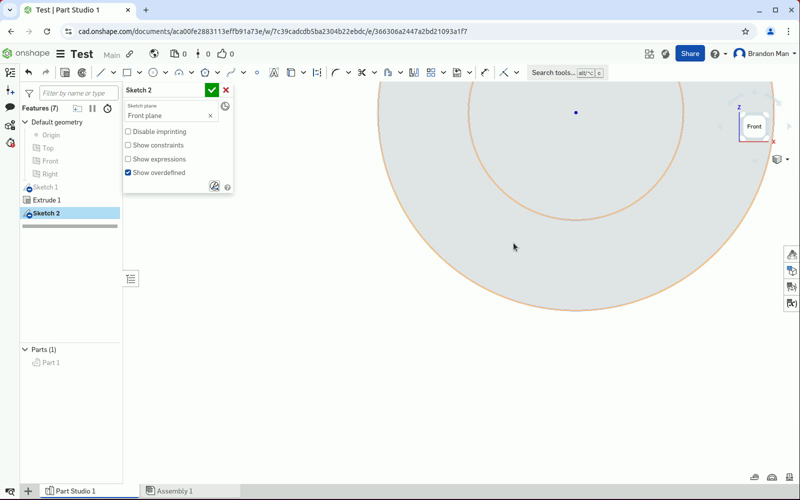
click(513, 242)
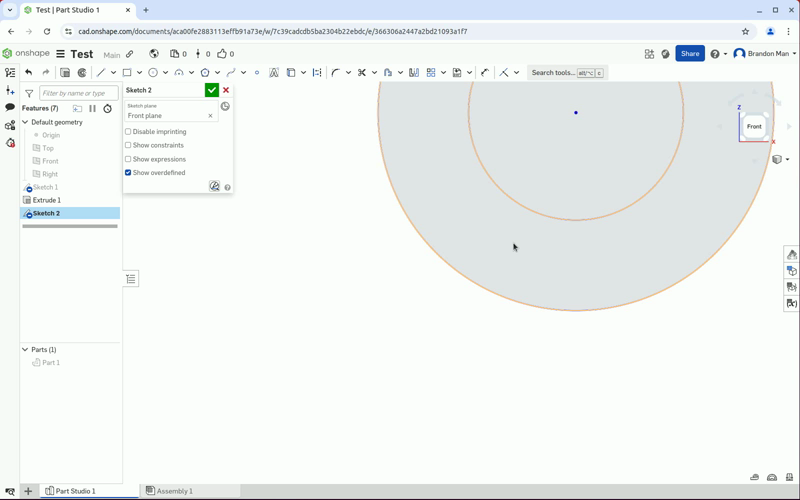
scroll(-6)
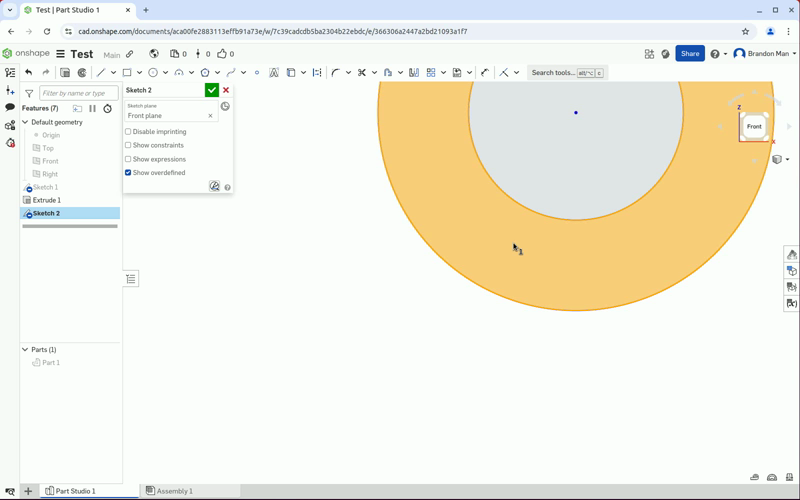
scroll(-6)
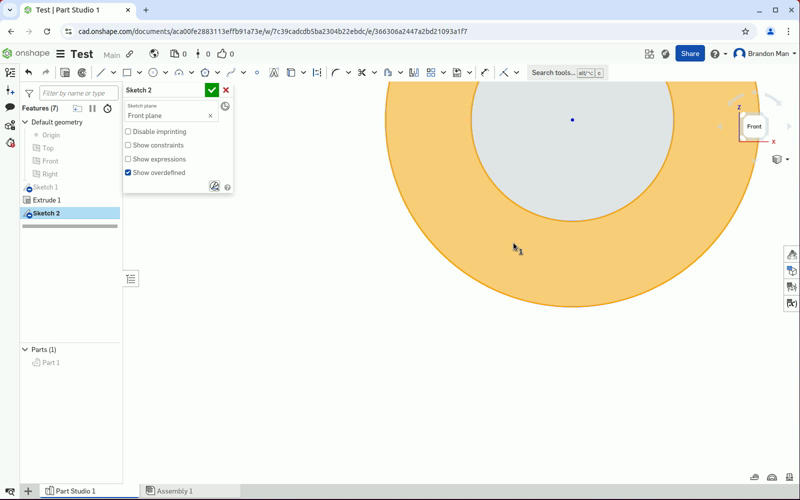
scroll(-6)
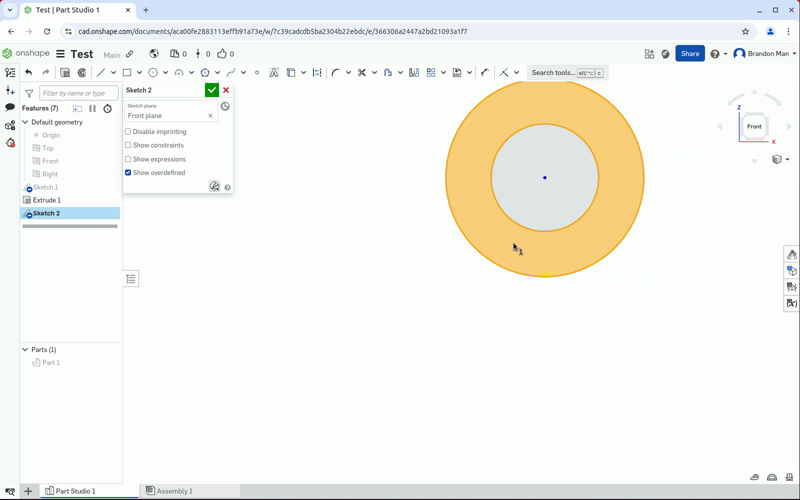
scroll(-6)
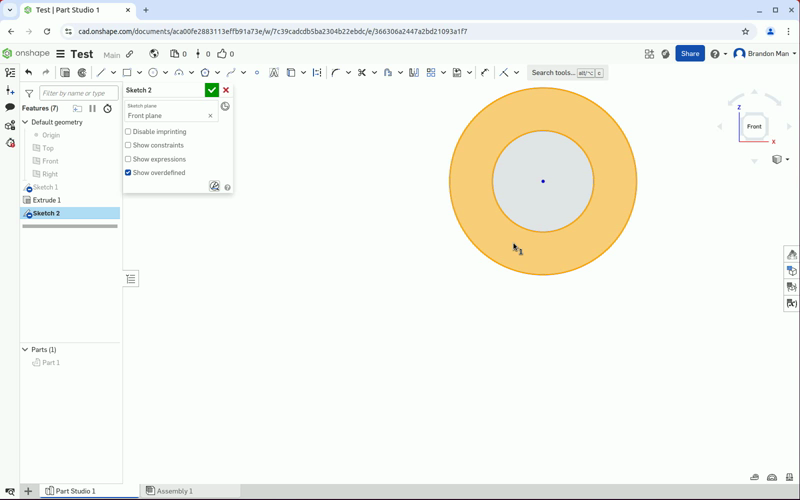
scroll(-6)
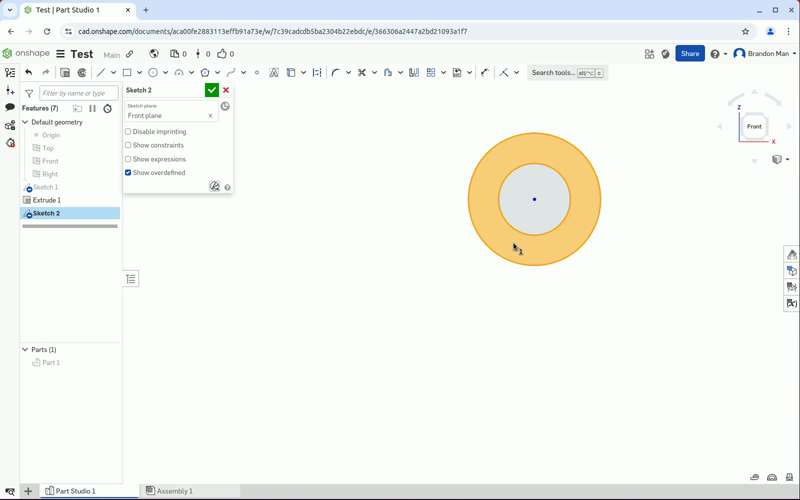
scroll(-6)
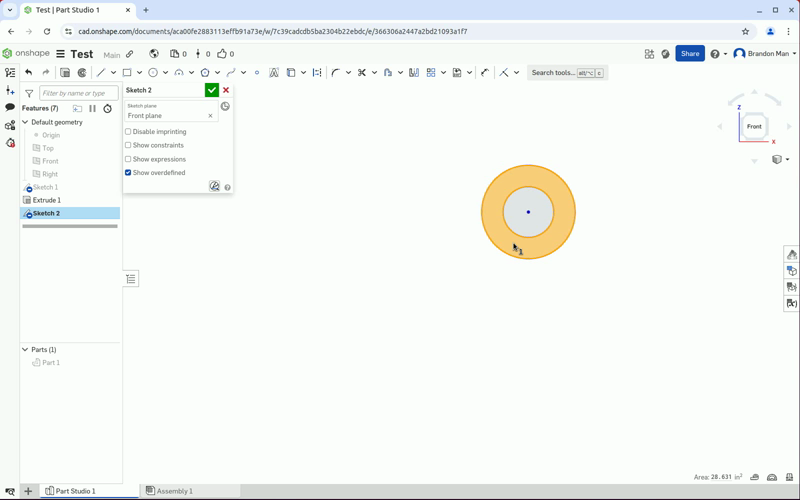
scroll(-6)
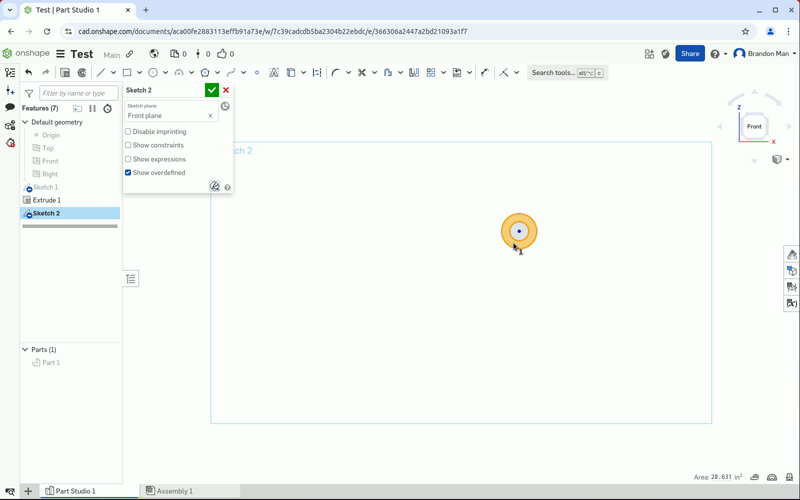
mouse_move(73, 352)
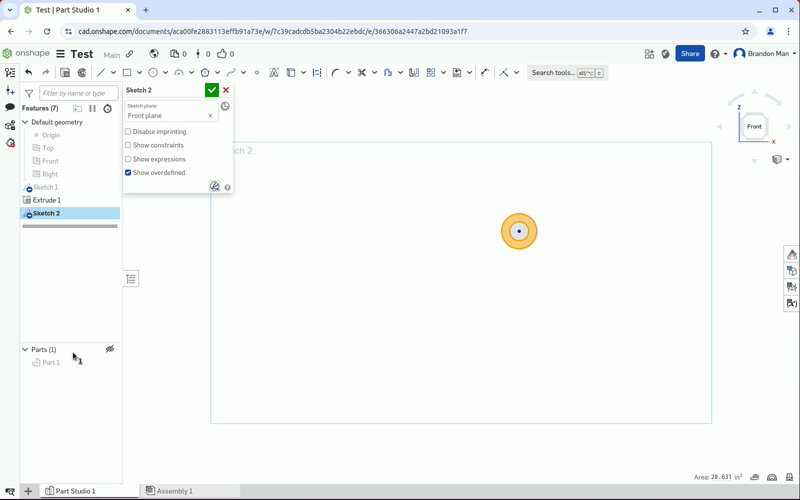
key(shift+y)
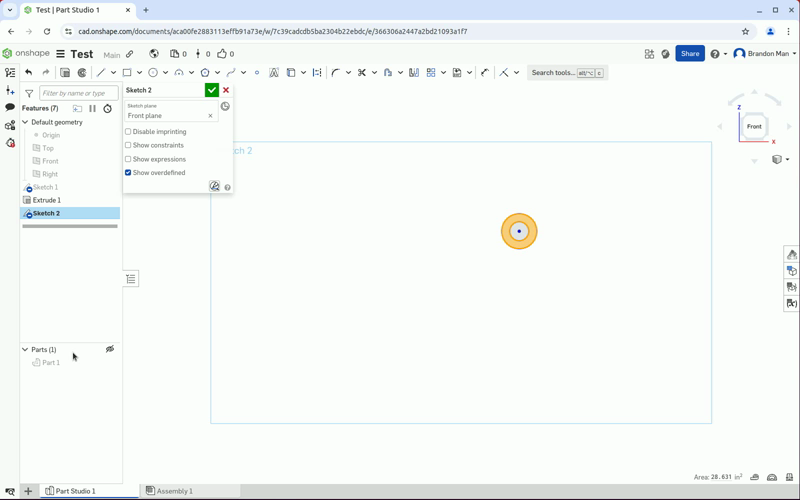
key(shift+e)
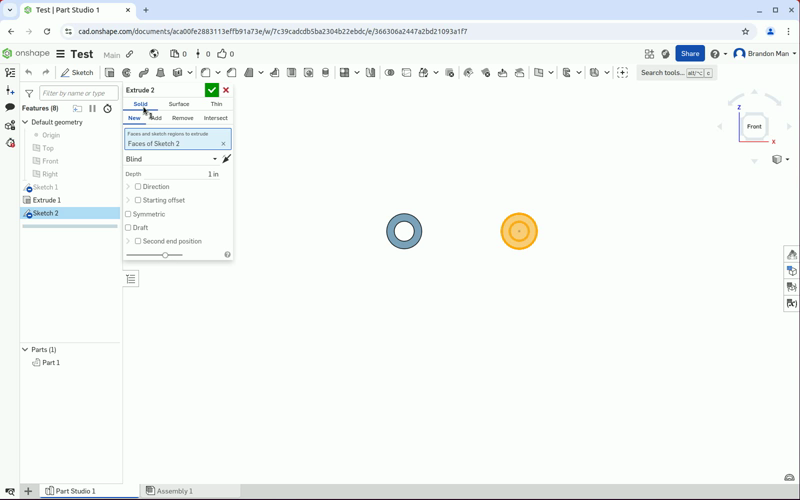
mouse_move(143, 106)
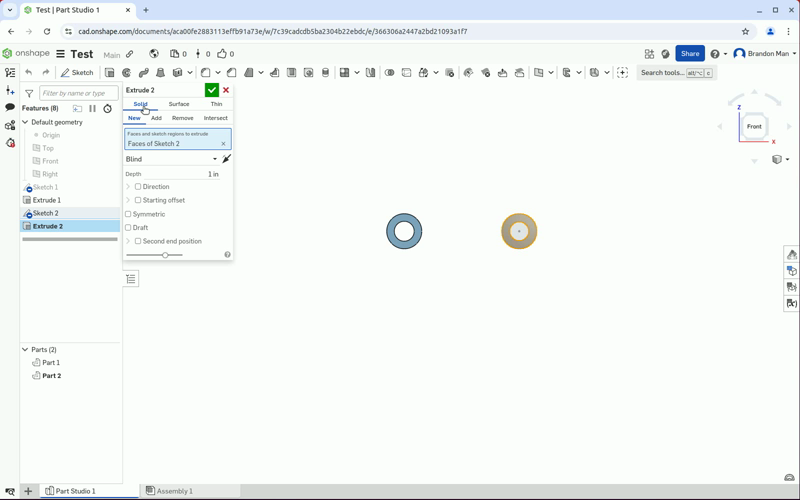
click(143, 106)
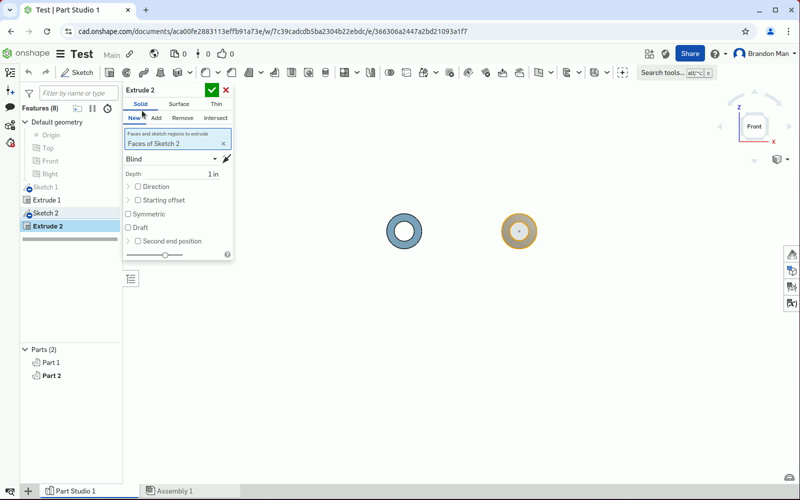
mouse_move(137, 120)
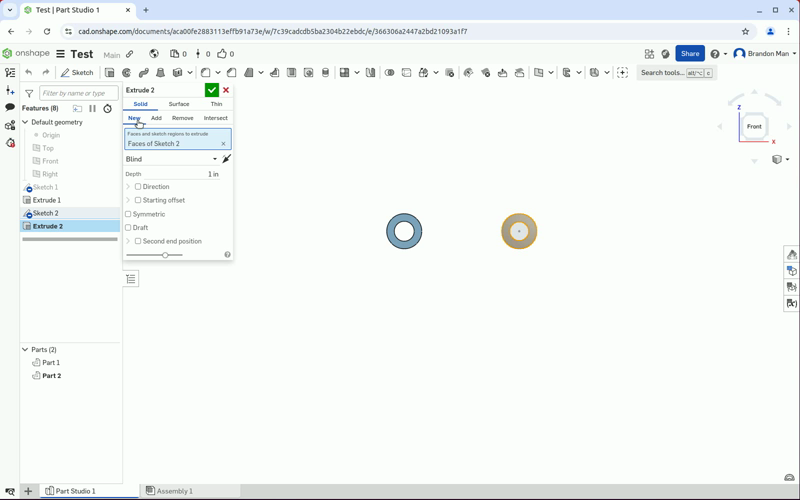
click(137, 120)
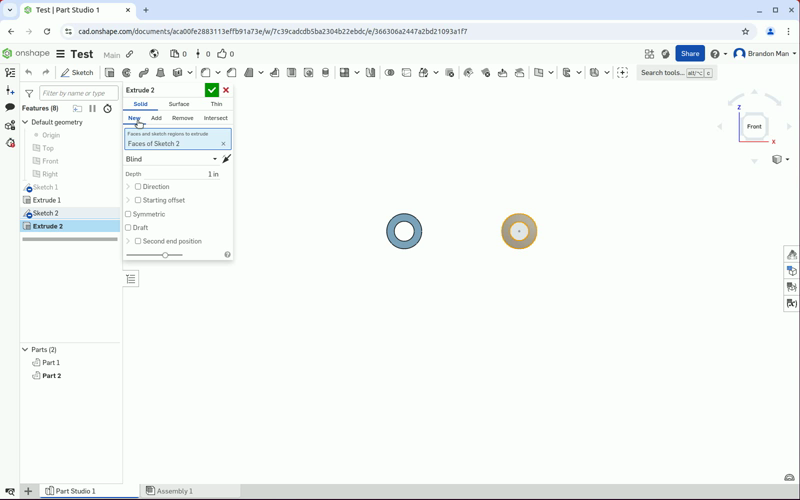
key(tab, 4)
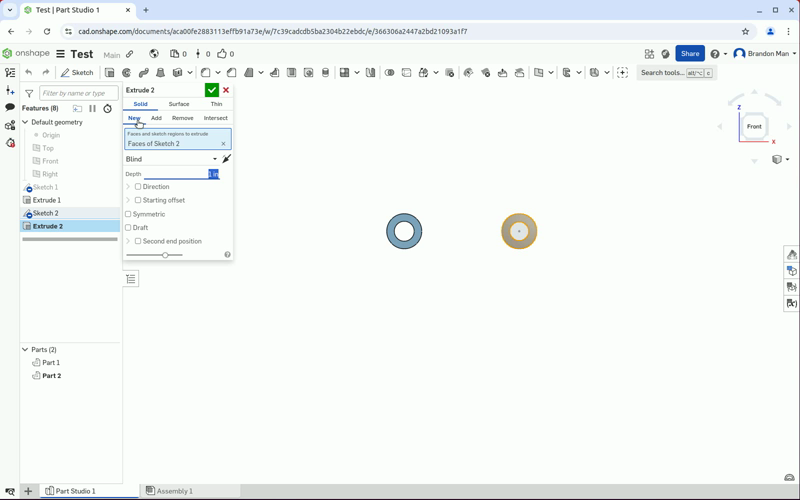
text(23.108)
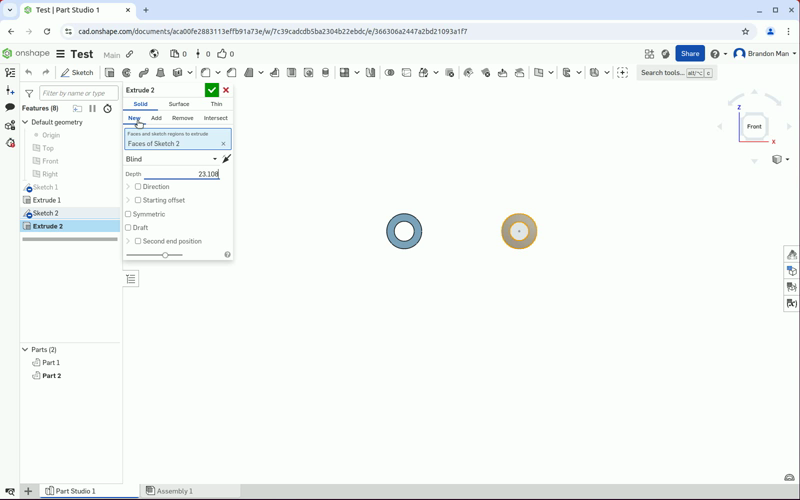
key(enter)
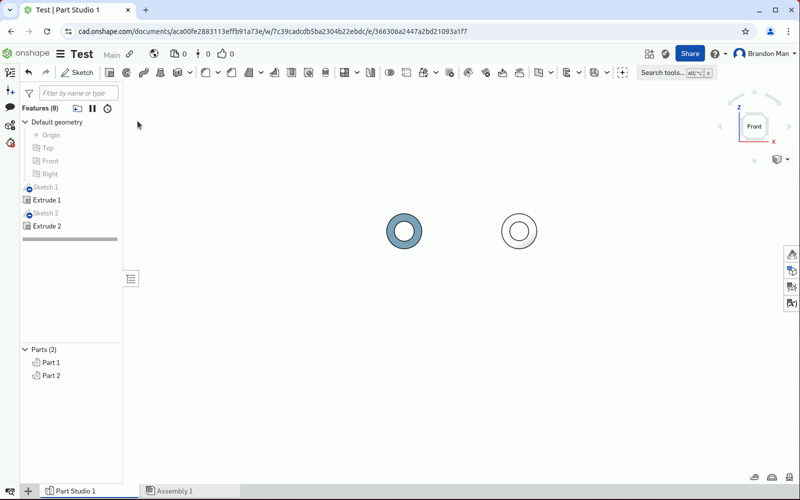
key(shift+h)
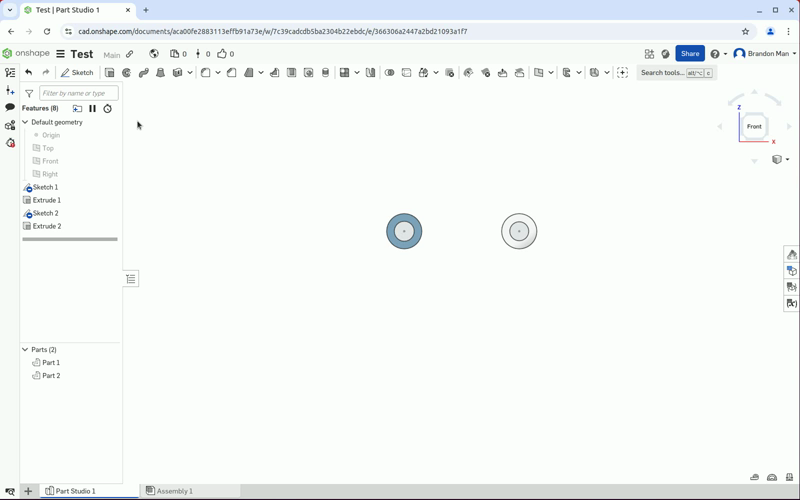
key(shift+h)
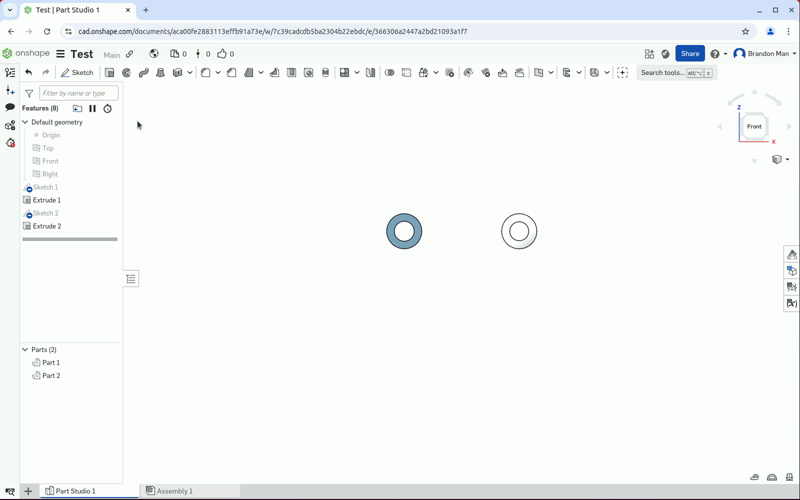
mouse_move(73, 189)
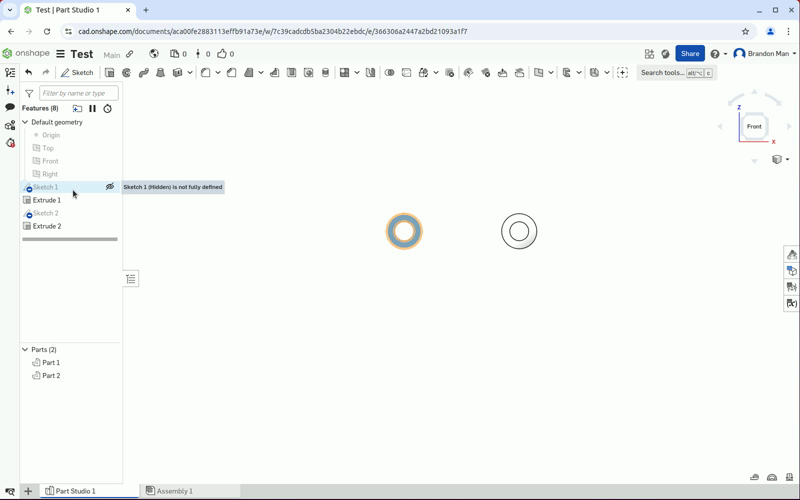
click(73, 189)
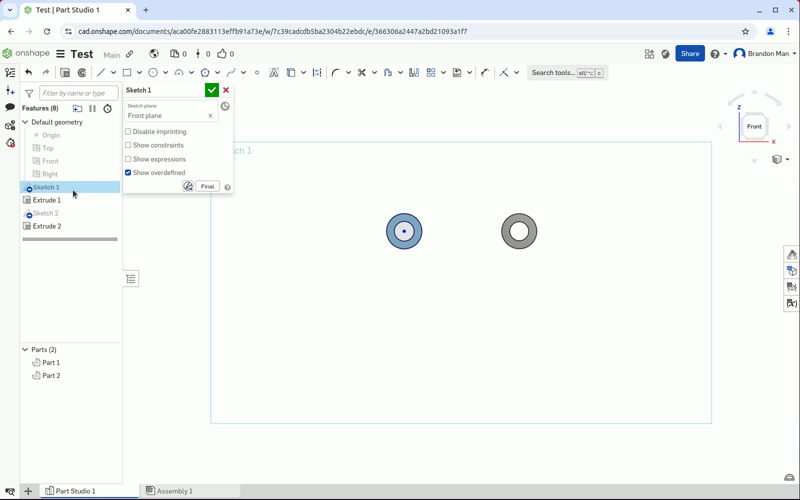
mouse_move(229, 92)
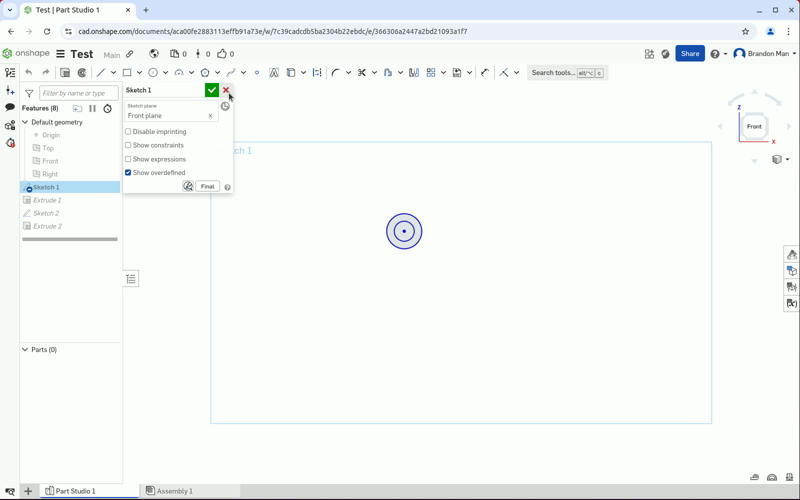
click(229, 92)
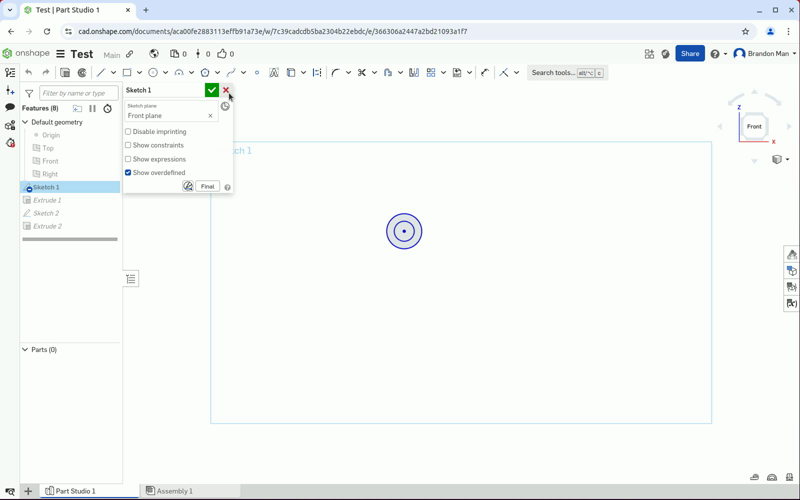
key(shift+s)
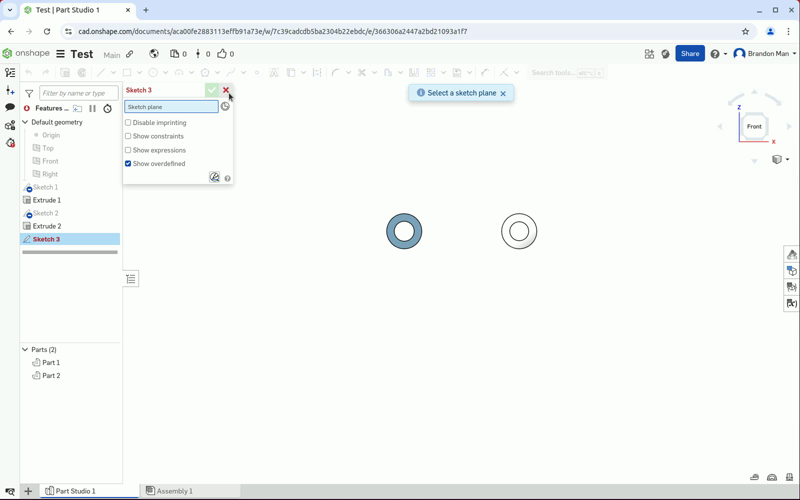
mouse_move(73, 163)
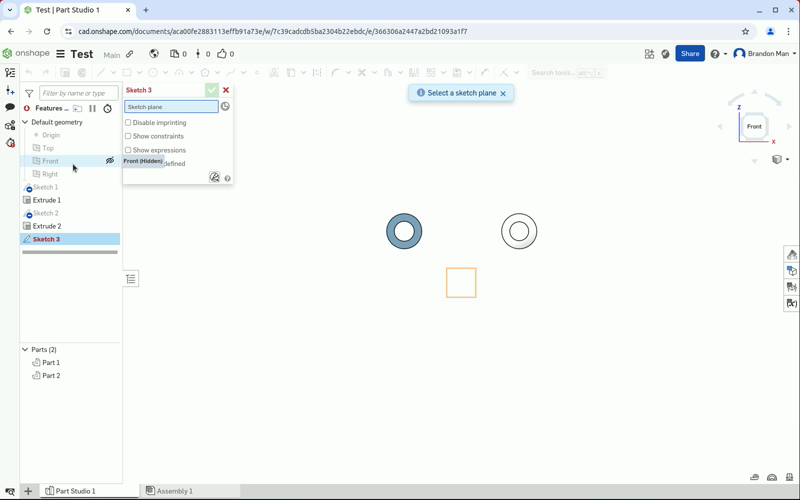
click(73, 163)
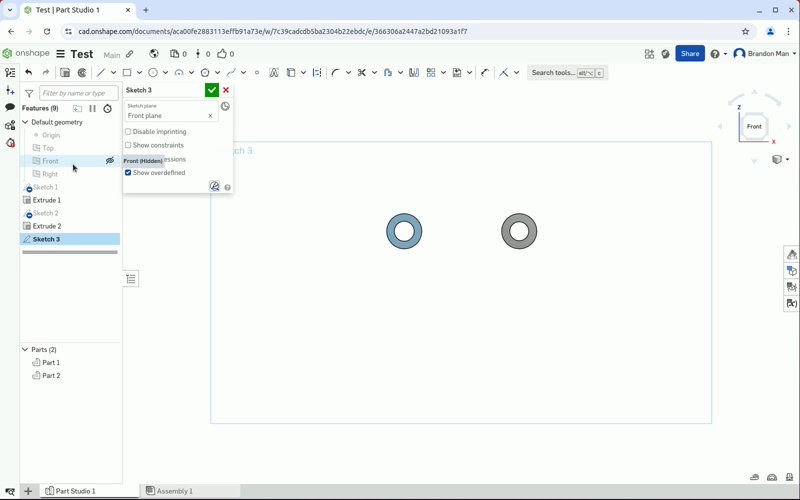
mouse_move(73, 352)
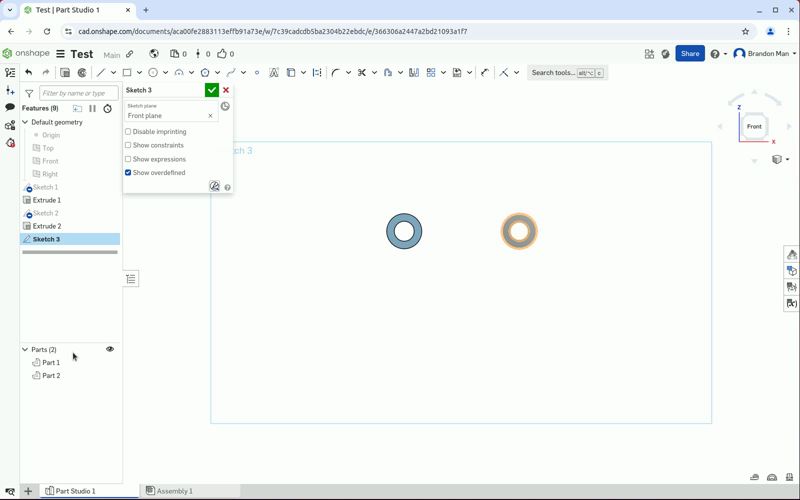
key(y)
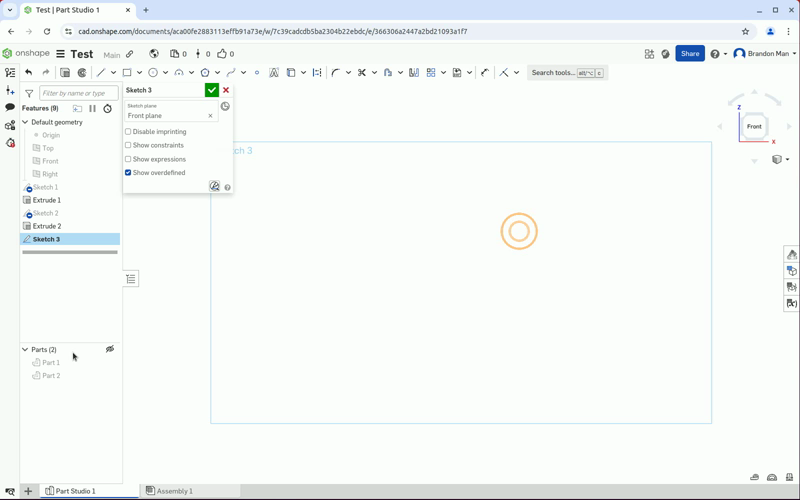
key(c)
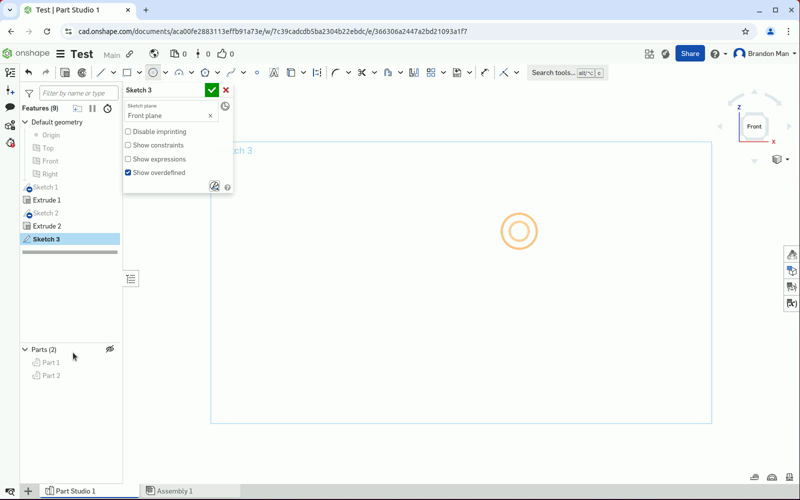
key_down(shift)
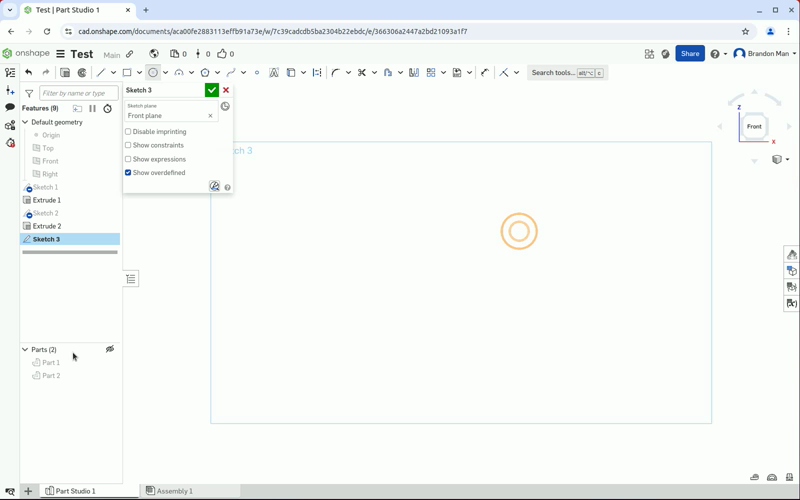
mouse_move(404, 334)
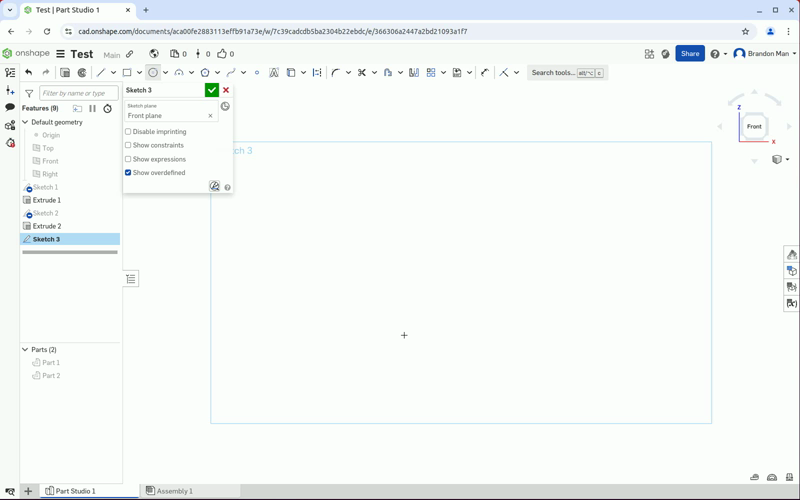
click(404, 334)
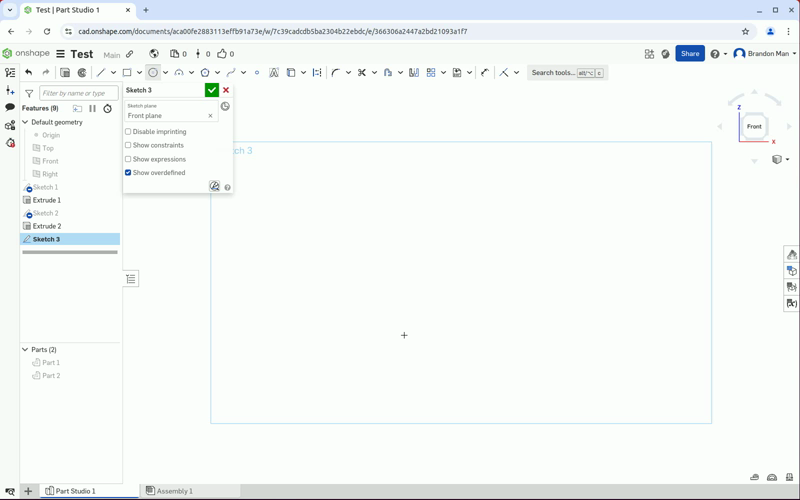
key_up(shift)
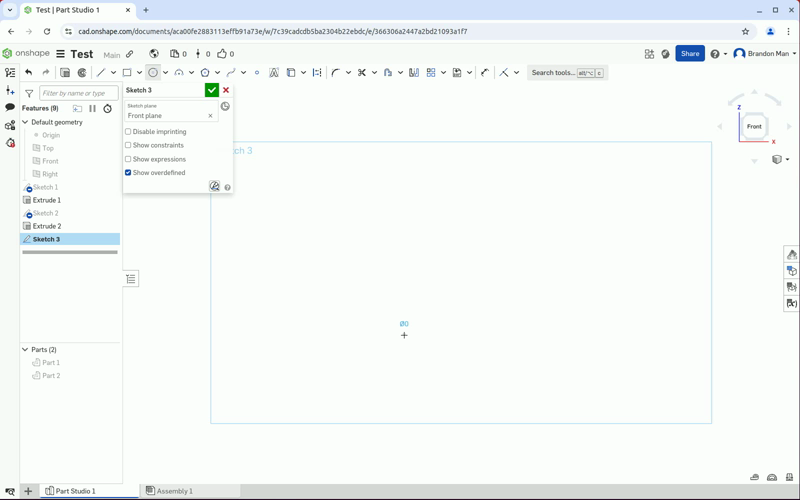
mouse_move(421, 334)
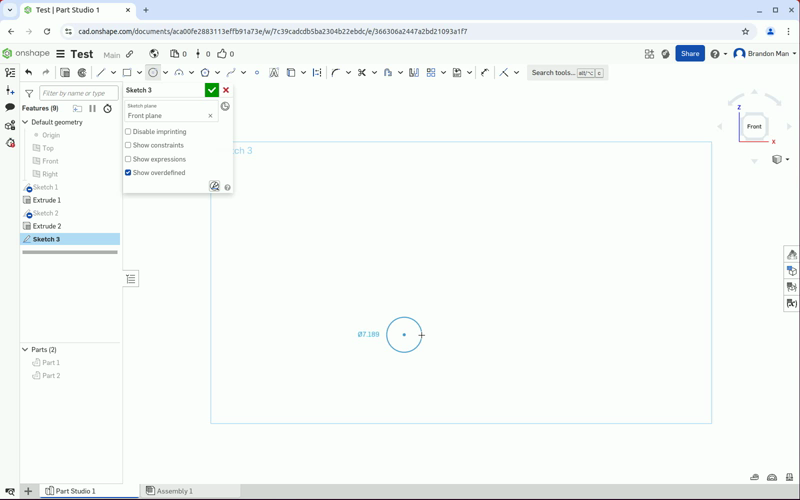
click(421, 334)
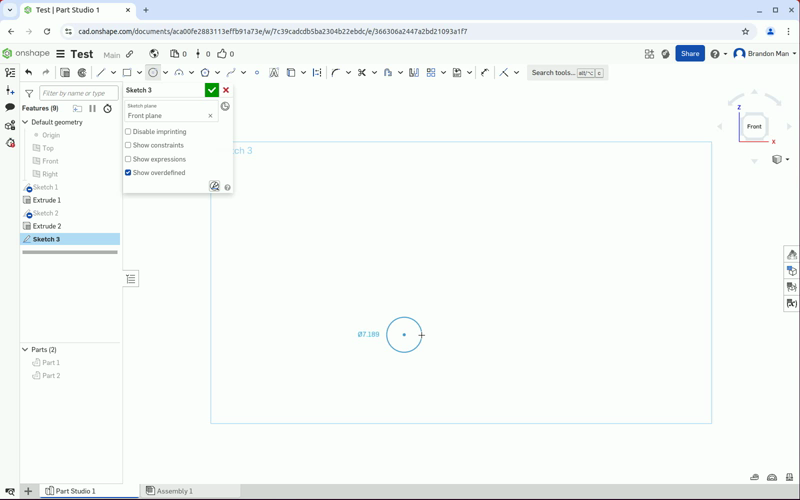
key(esc)
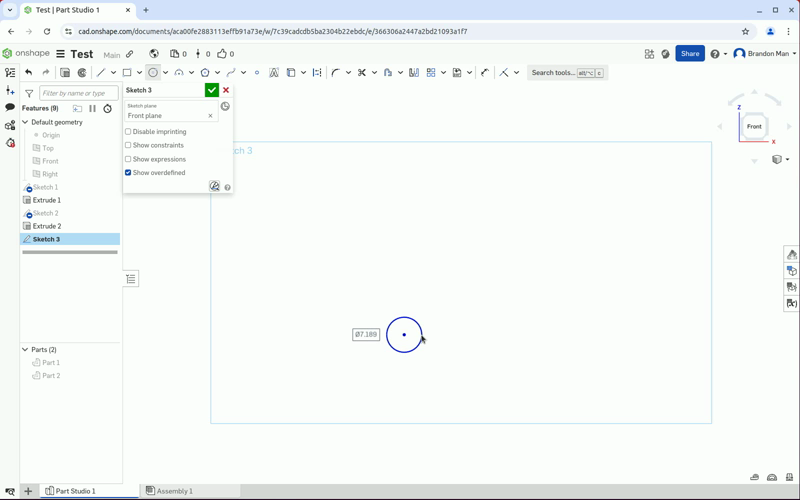
key(c)
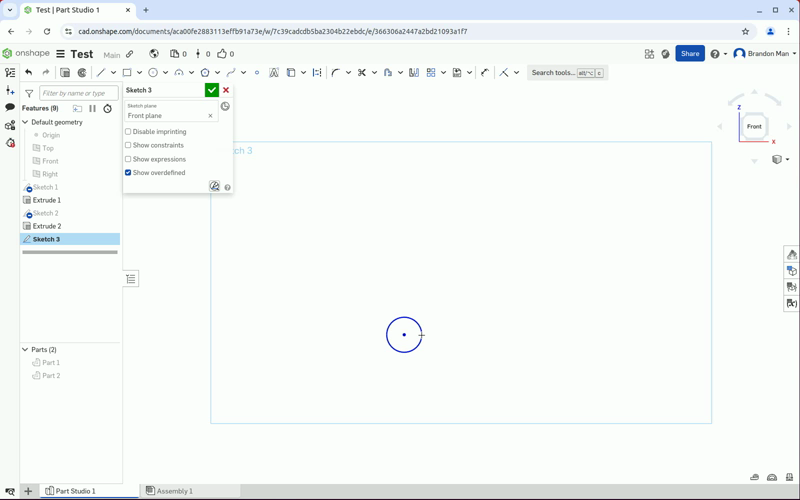
key_down(shift)
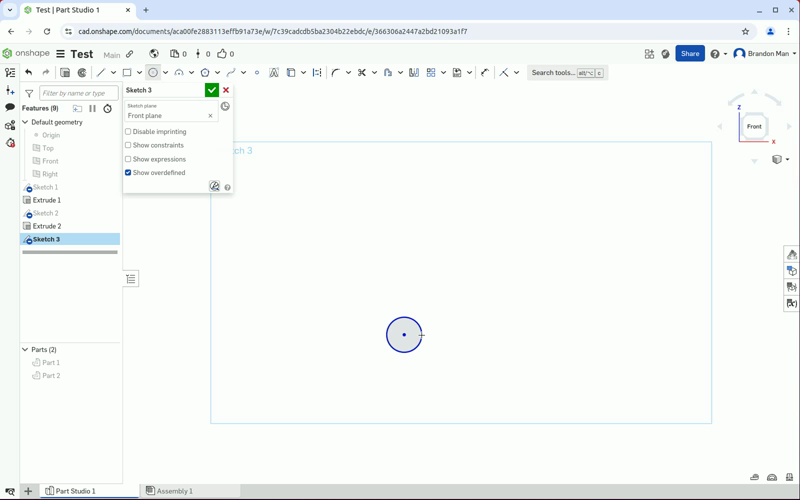
mouse_move(404, 334)
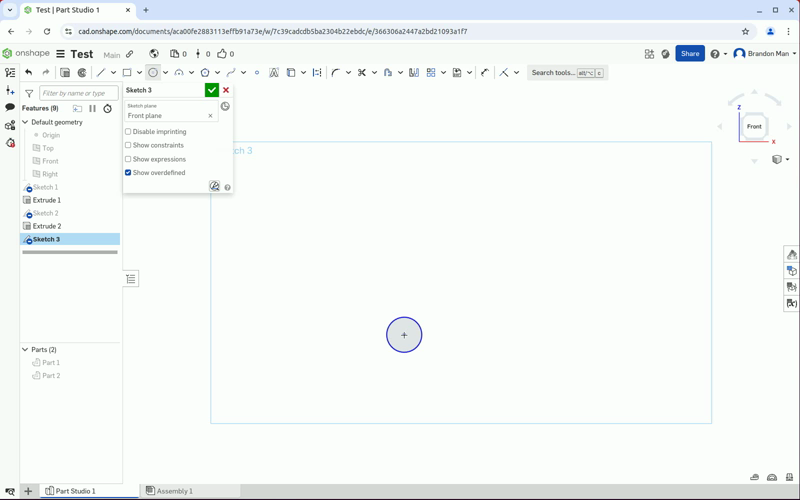
click(404, 334)
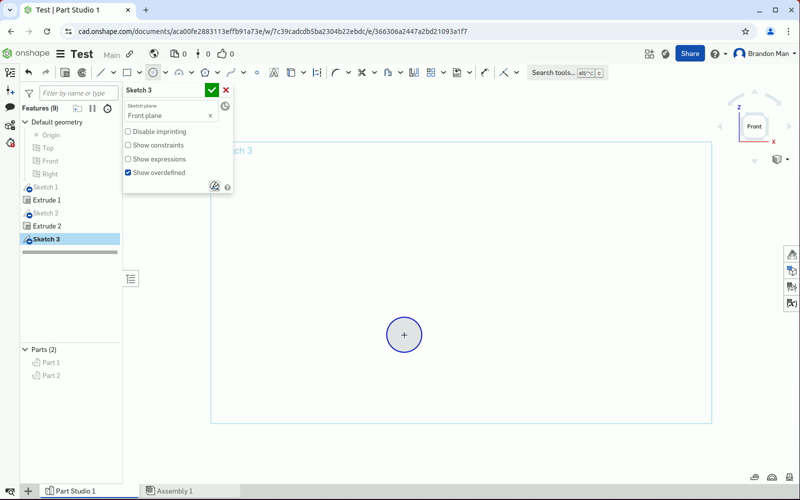
key_up(shift)
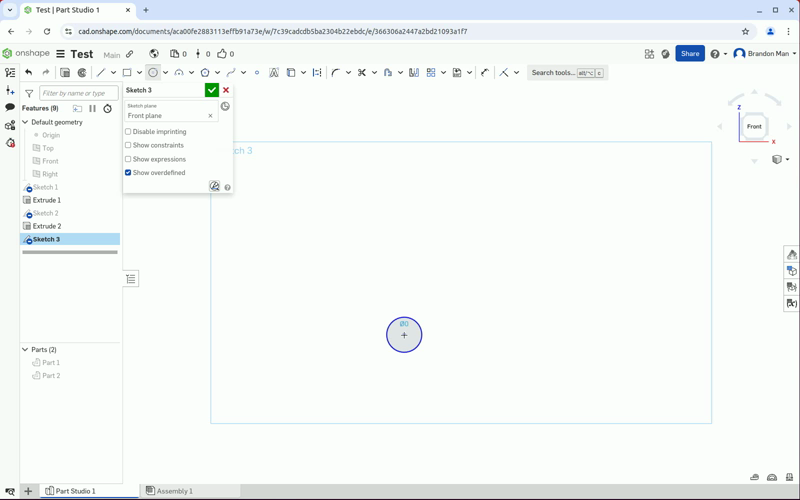
mouse_move(414, 334)
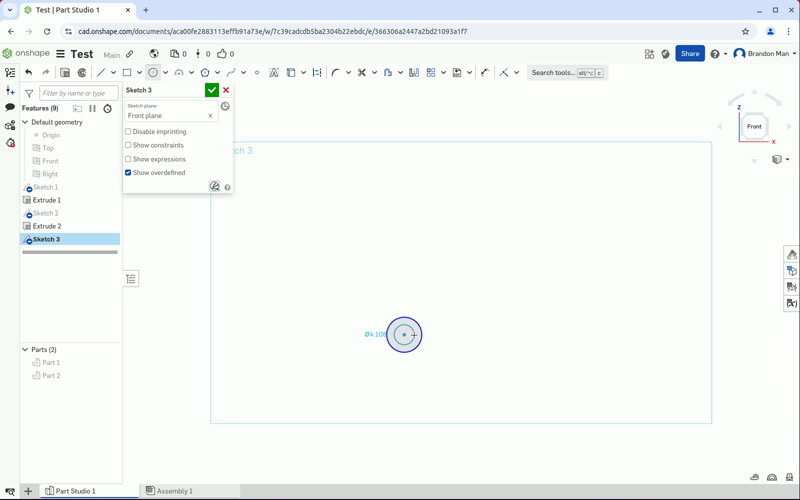
click(414, 334)
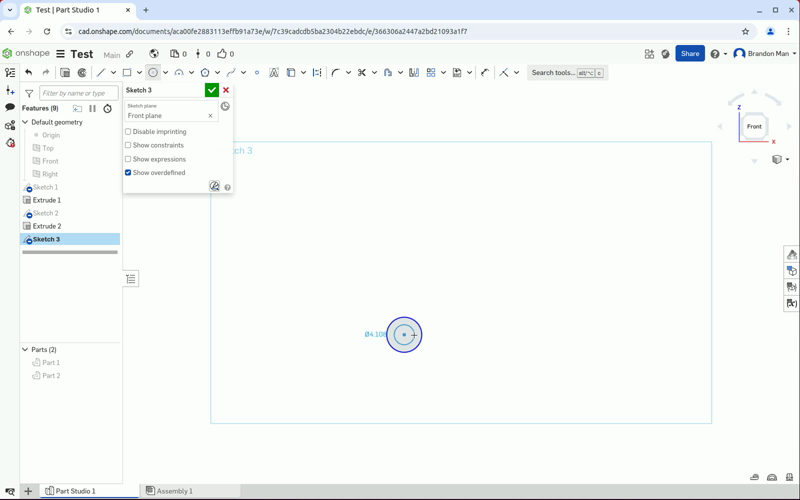
key(esc)
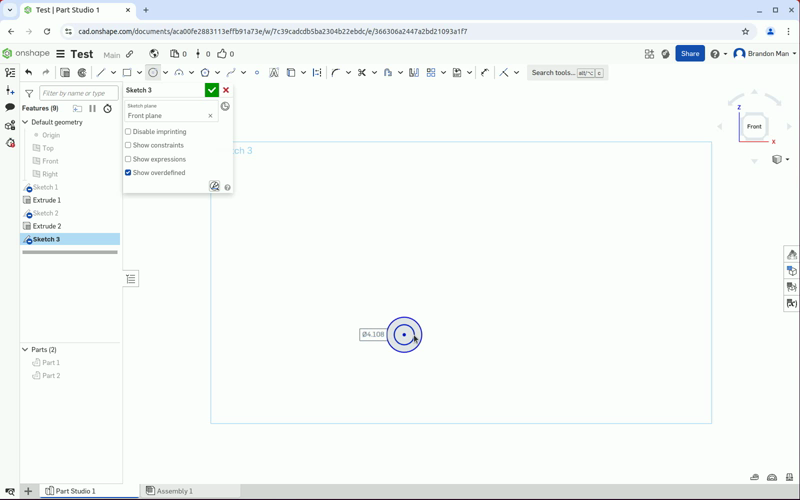
mouse_move(409, 325)
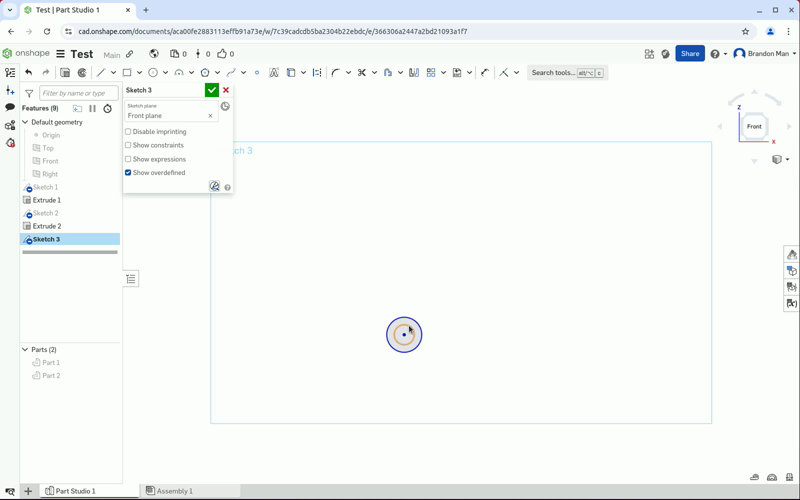
scroll(6)
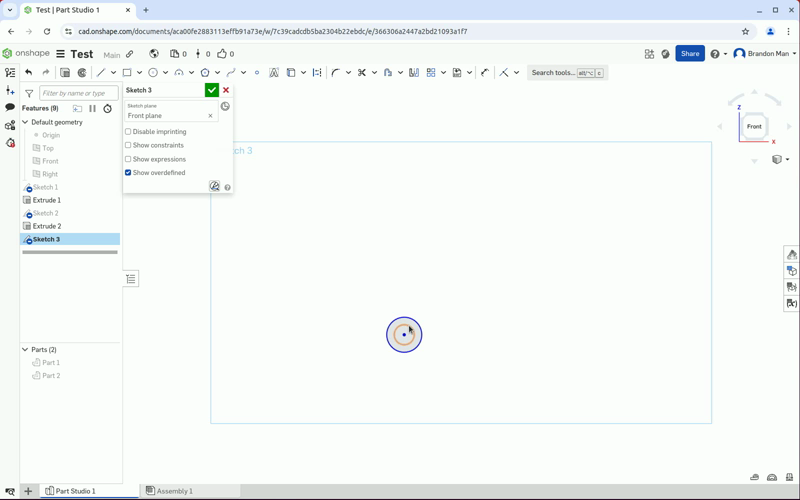
scroll(6)
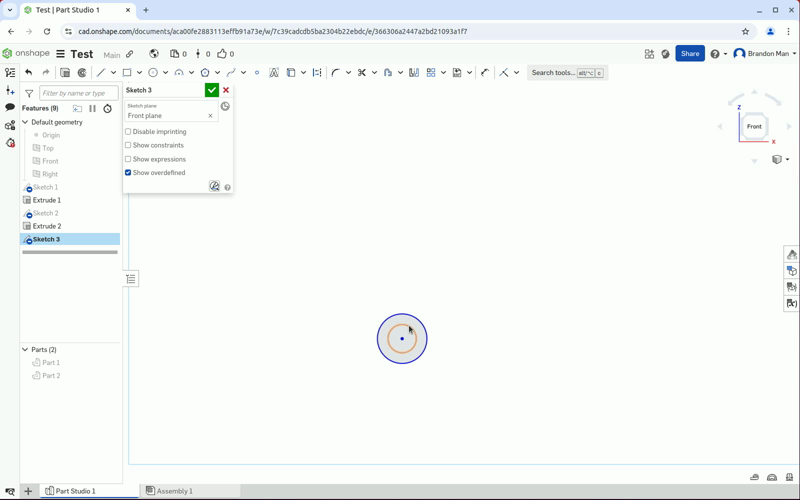
scroll(6)
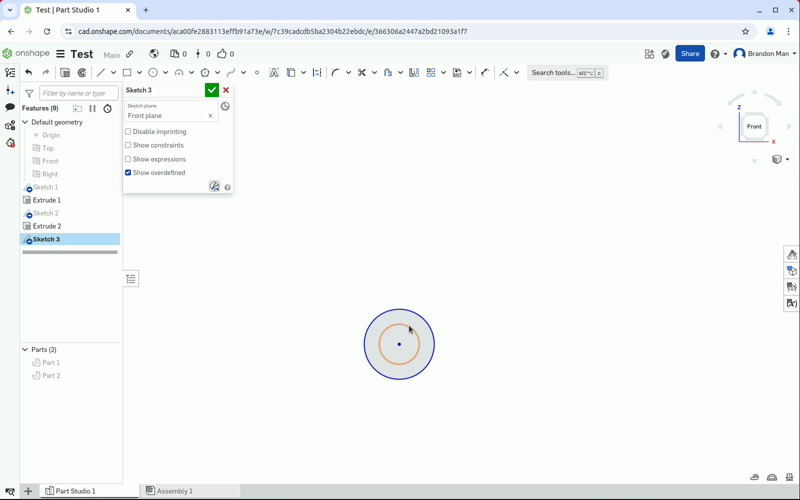
scroll(6)
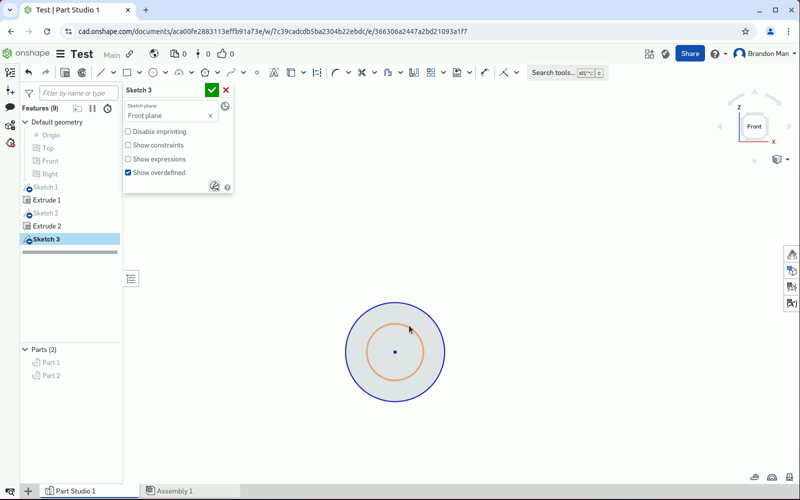
scroll(6)
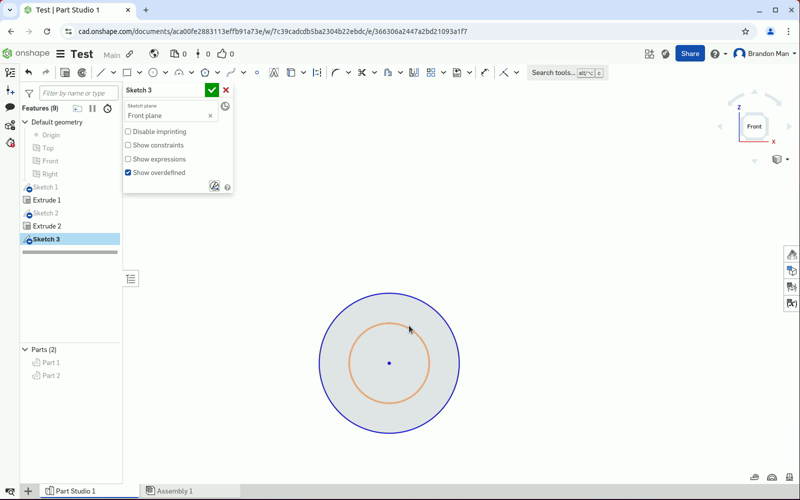
scroll(6)
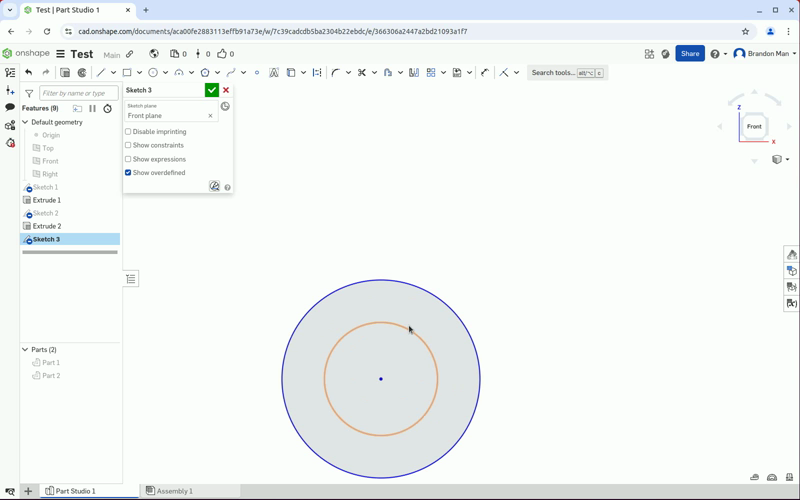
scroll(6)
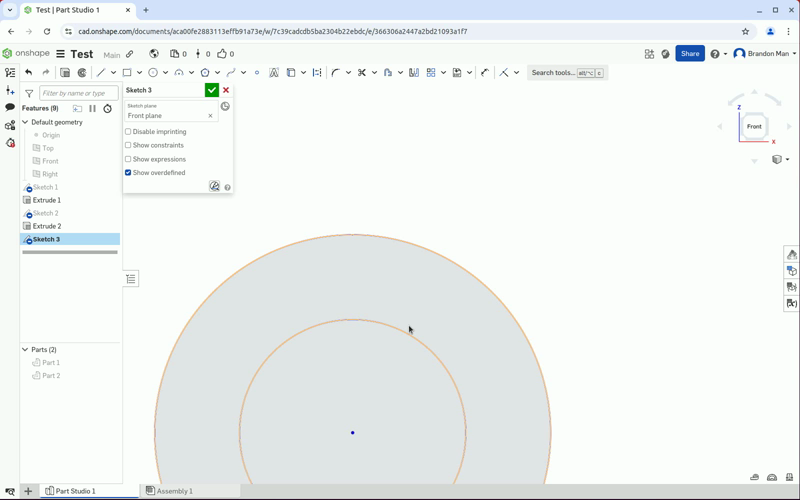
click(409, 325)
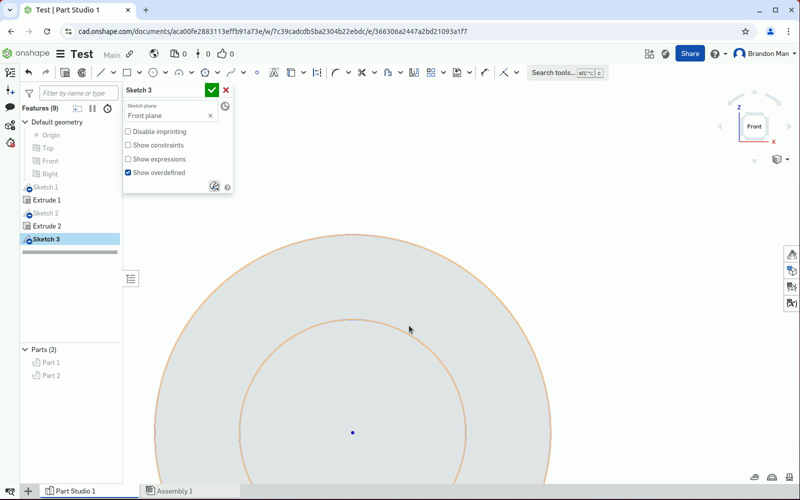
scroll(-6)
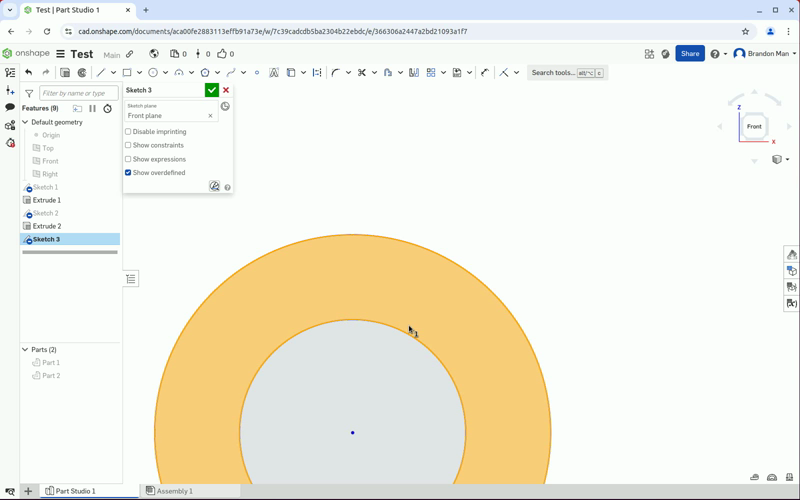
scroll(-6)
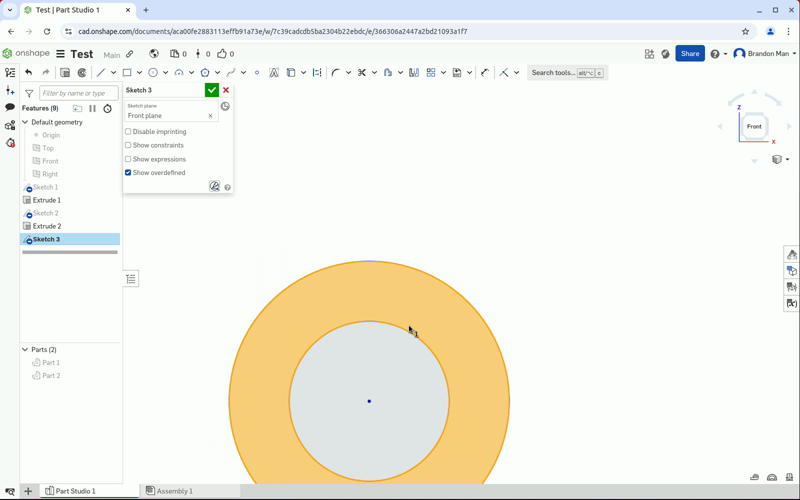
scroll(-6)
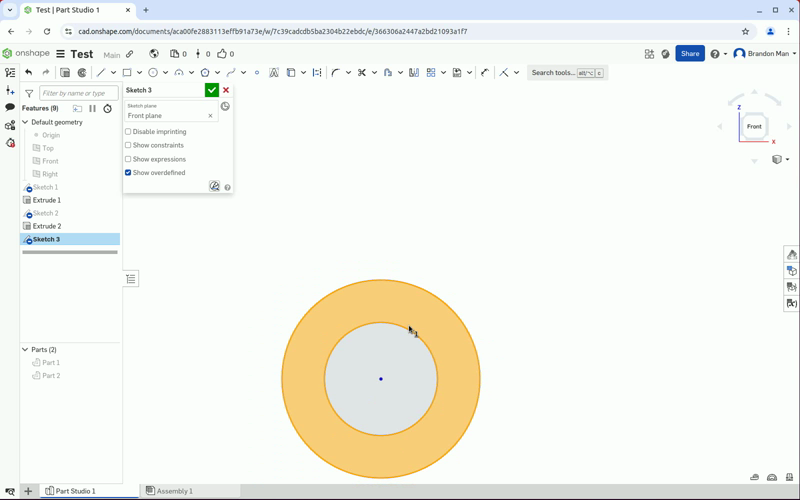
scroll(-6)
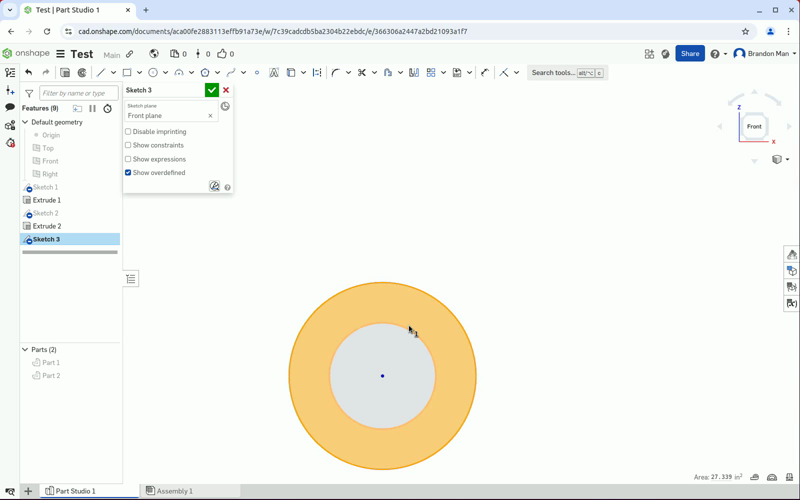
scroll(-6)
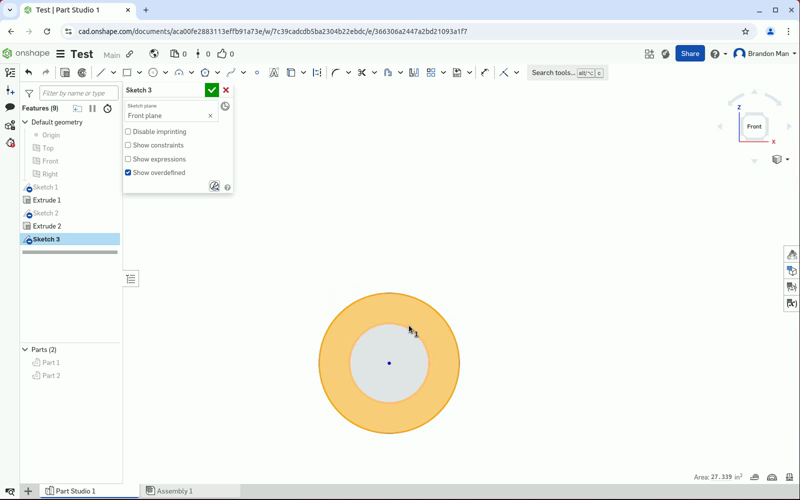
scroll(-6)
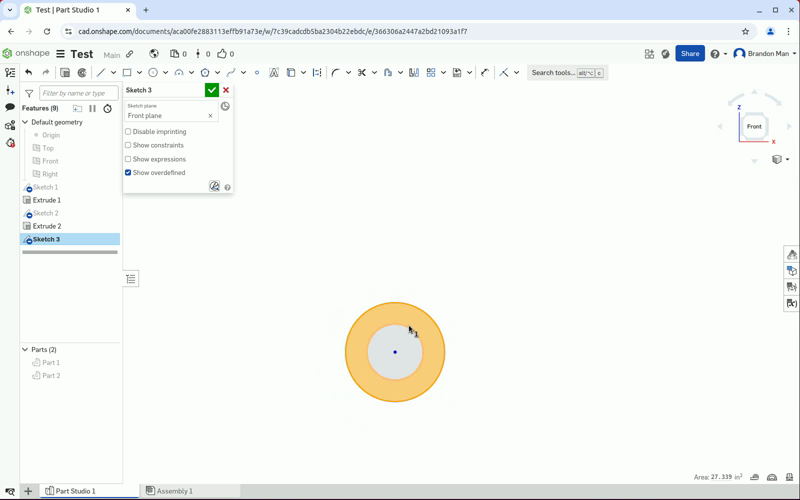
scroll(-6)
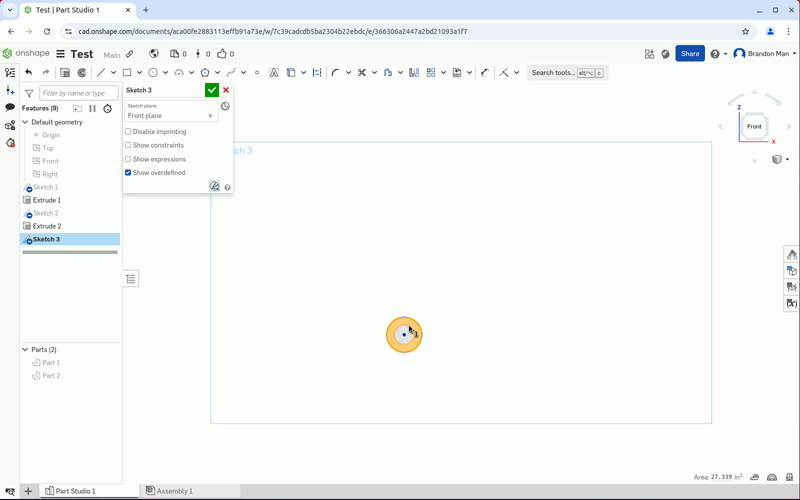
mouse_move(73, 352)
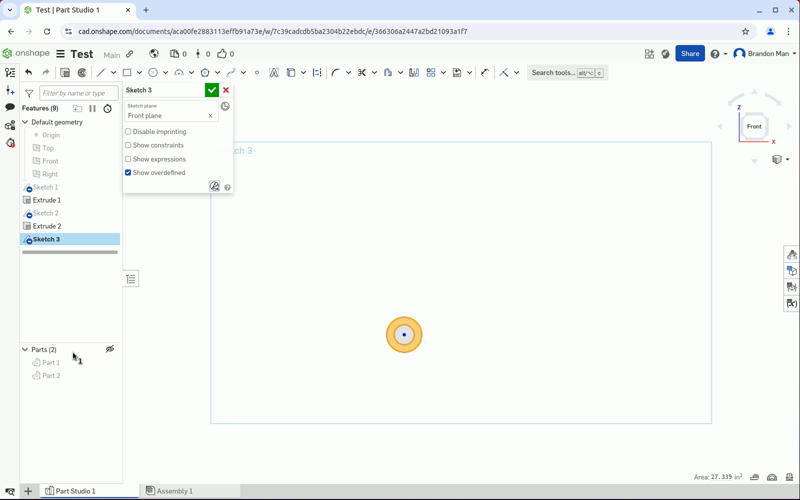
key(shift+y)
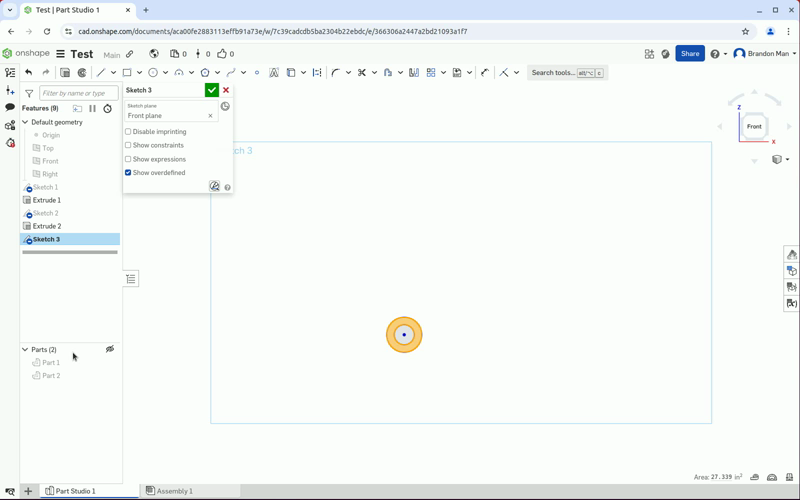
key(shift+e)
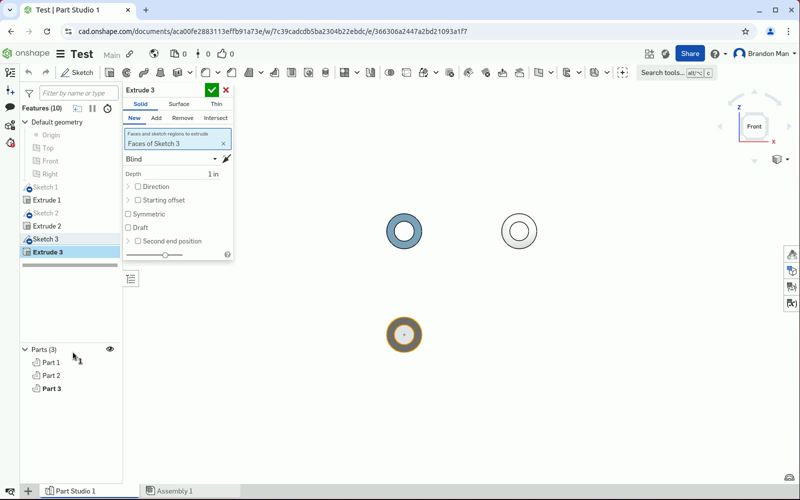
mouse_move(143, 106)
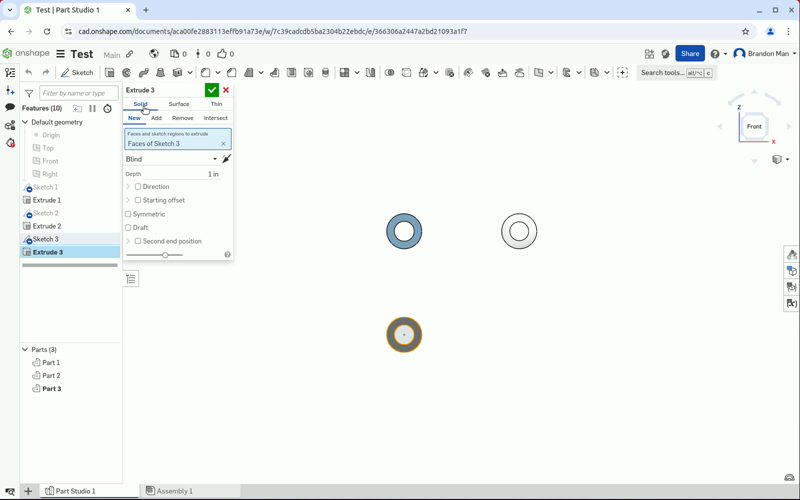
click(143, 106)
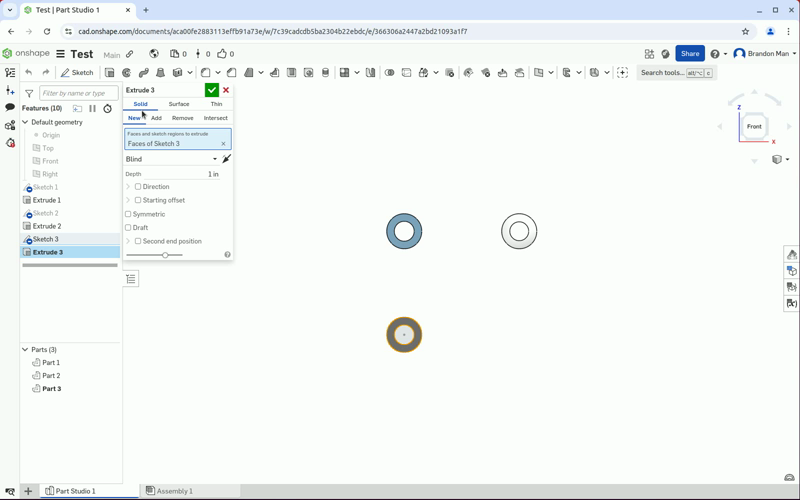
mouse_move(137, 120)
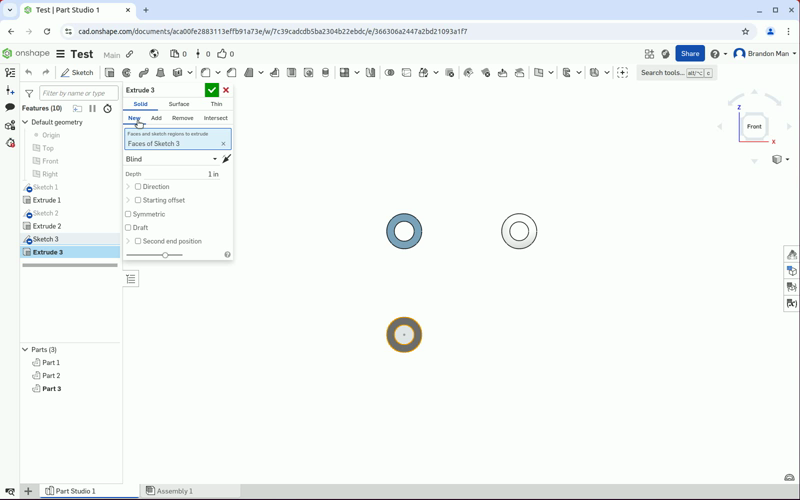
click(137, 120)
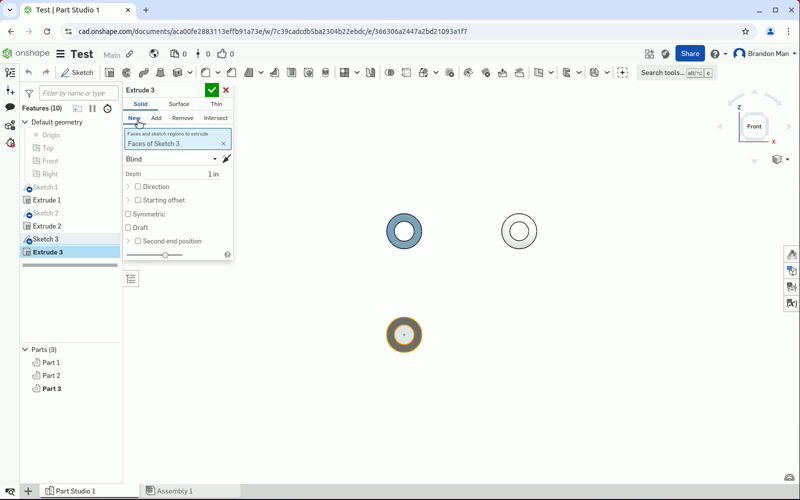
key(tab, 4)
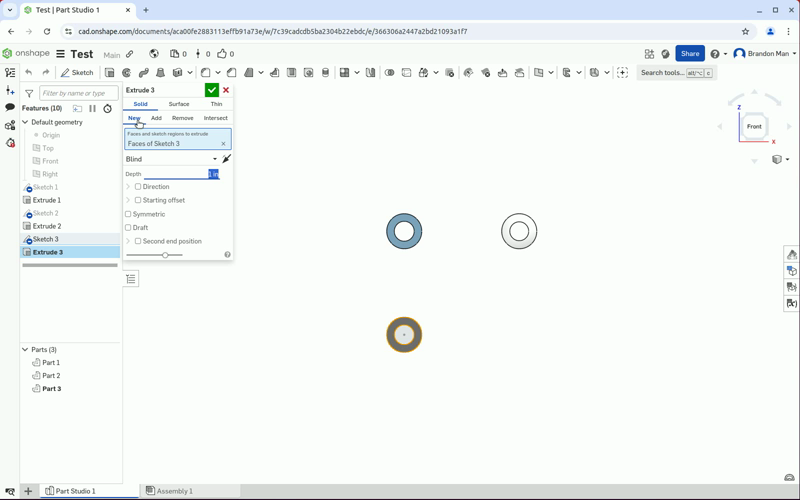
text(23.108)
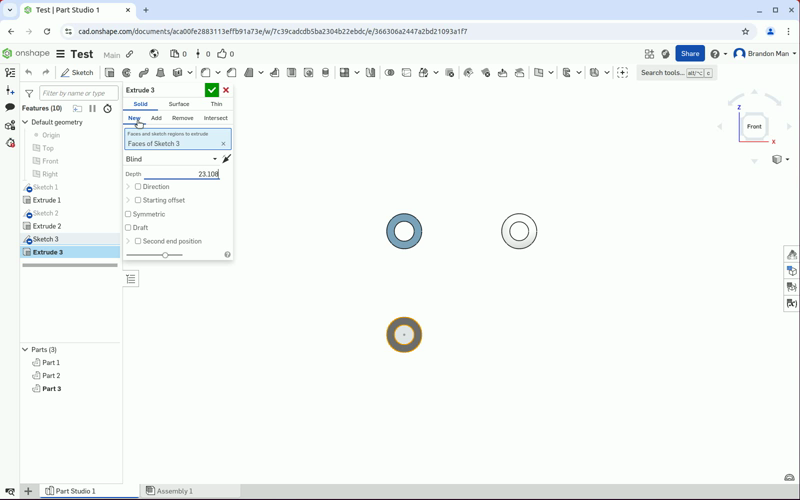
key(enter)
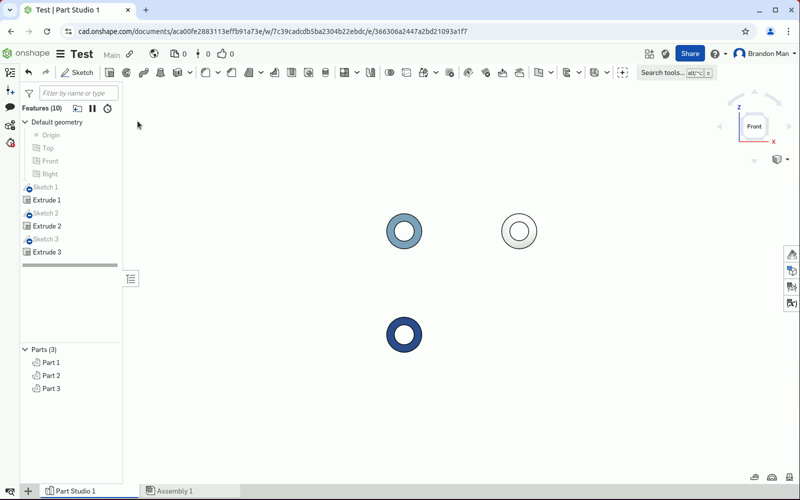
key(shift+h)
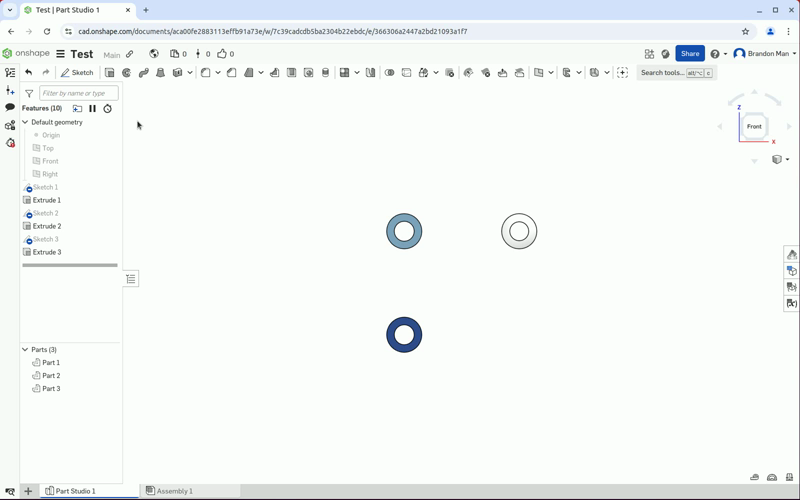
key(shift+h)
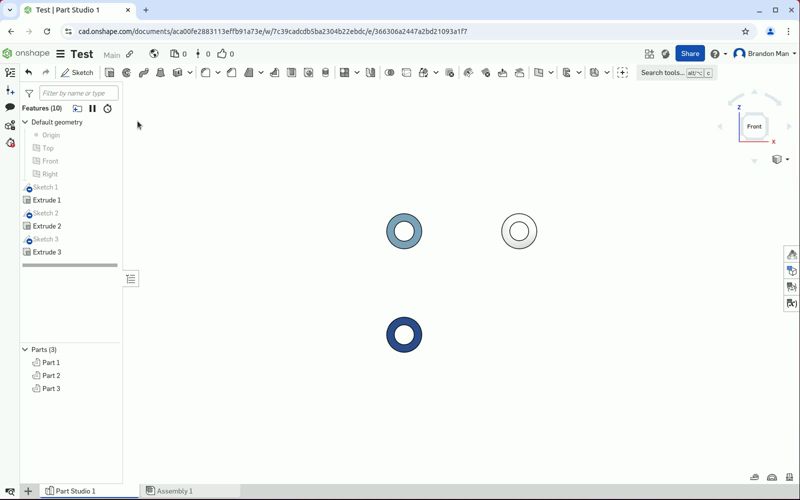
mouse_move(73, 189)
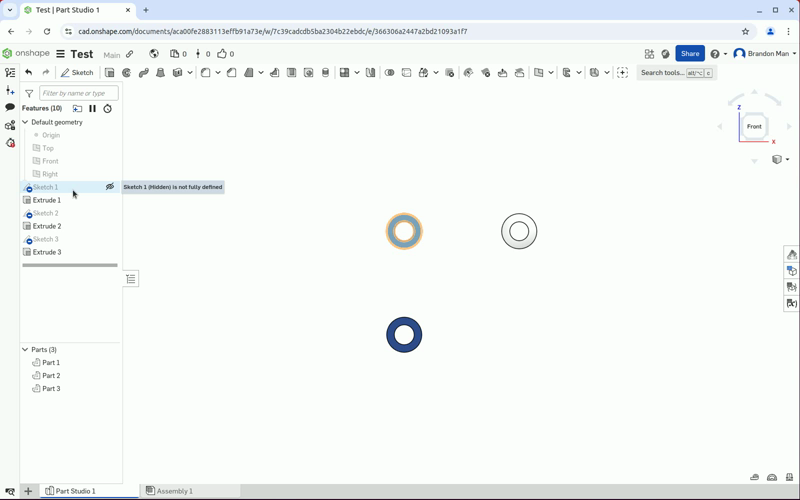
click(73, 189)
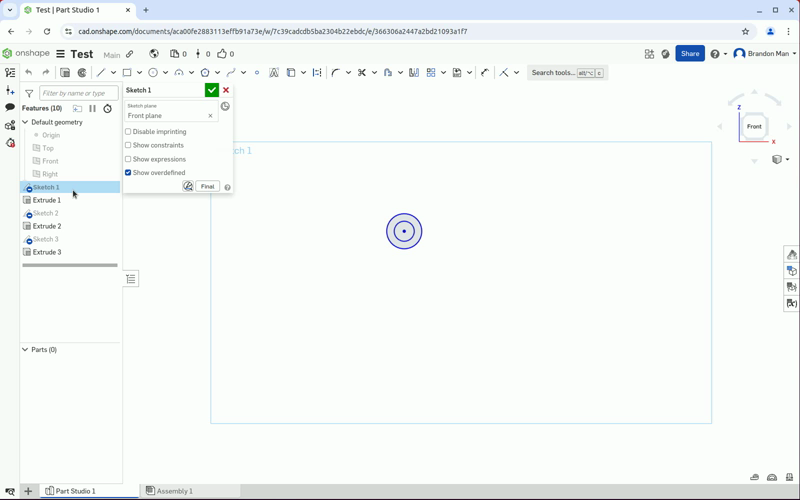
mouse_move(229, 92)
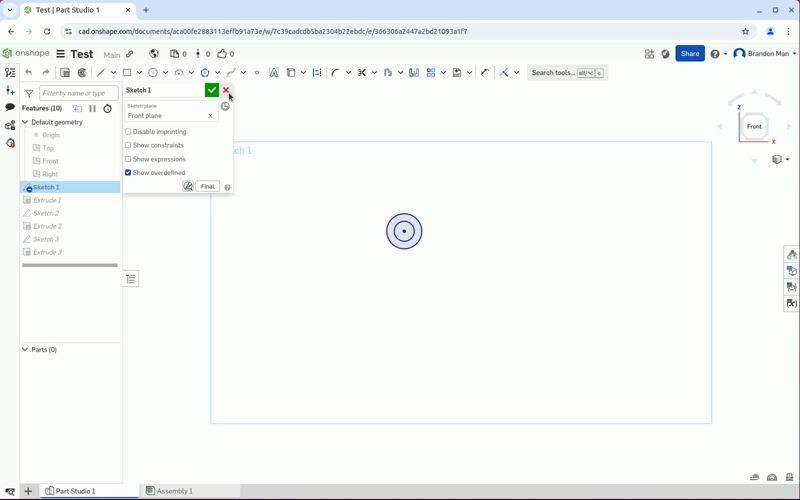
click(229, 92)
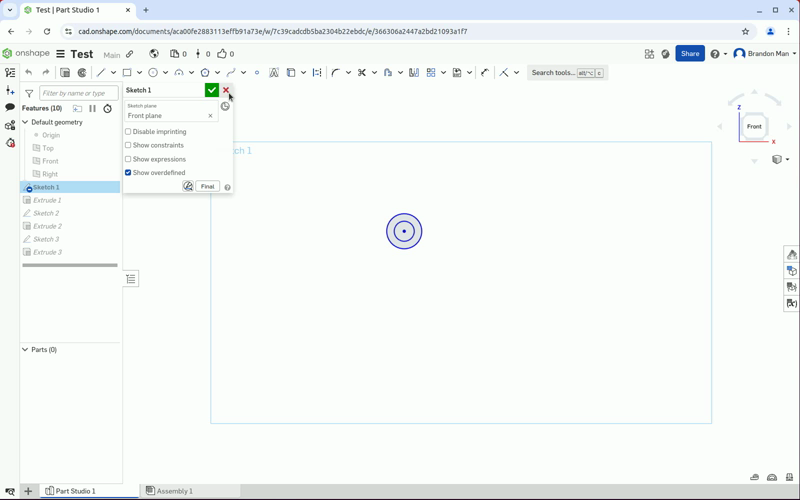
key(shift+s)
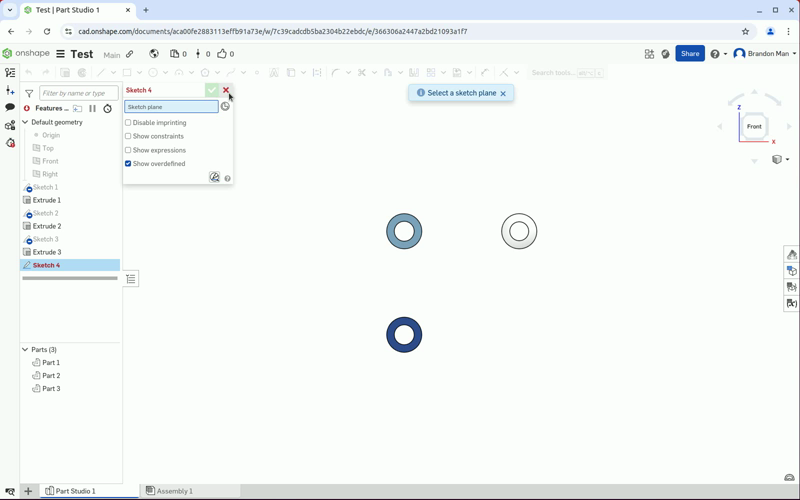
mouse_move(73, 163)
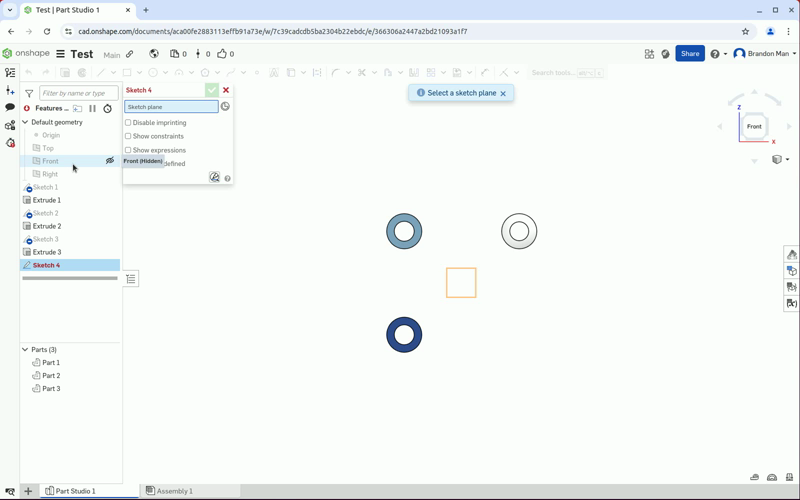
click(73, 163)
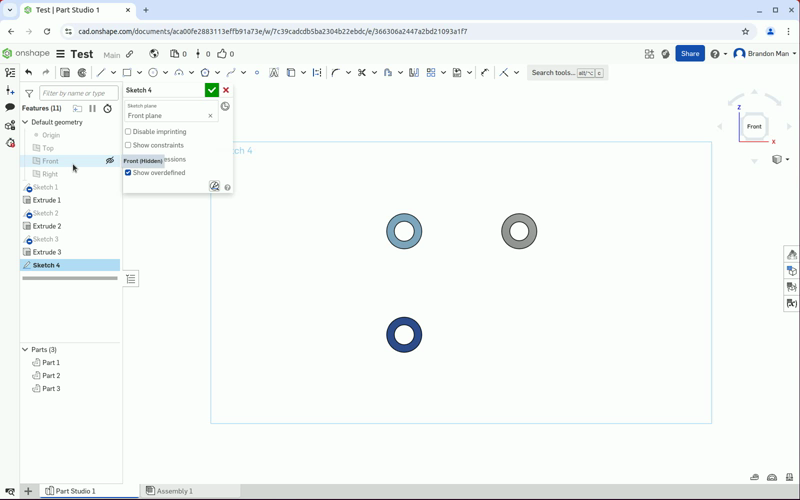
mouse_move(73, 352)
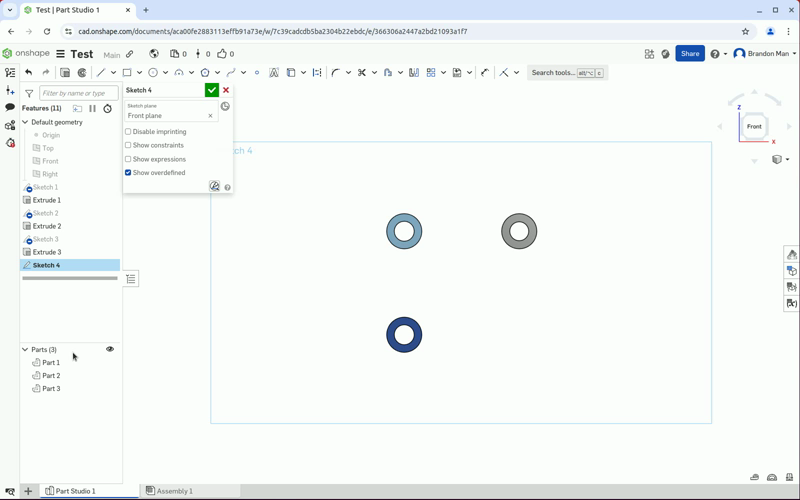
key(y)
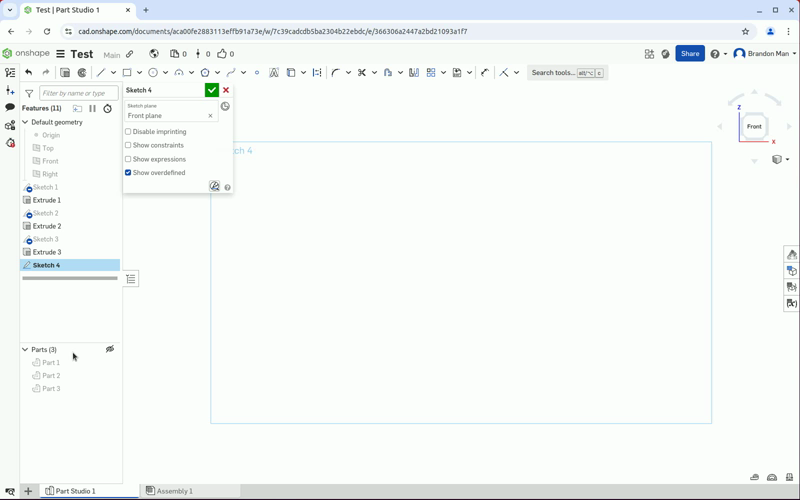
key(c)
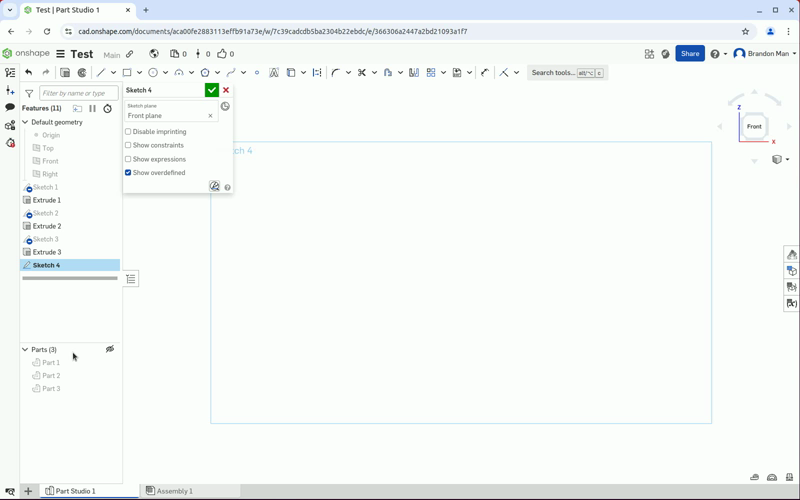
key_down(shift)
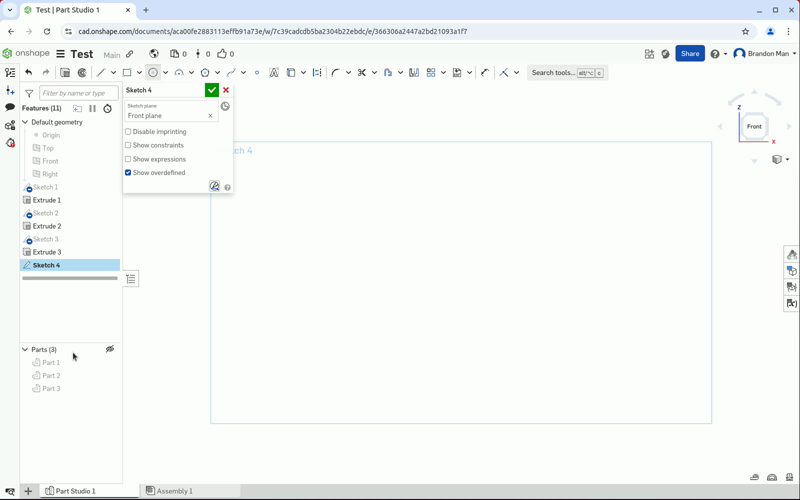
mouse_move(519, 334)
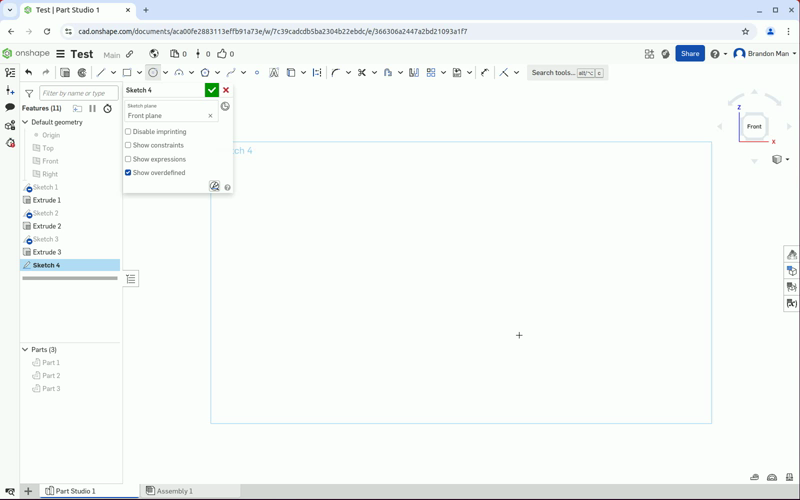
click(519, 334)
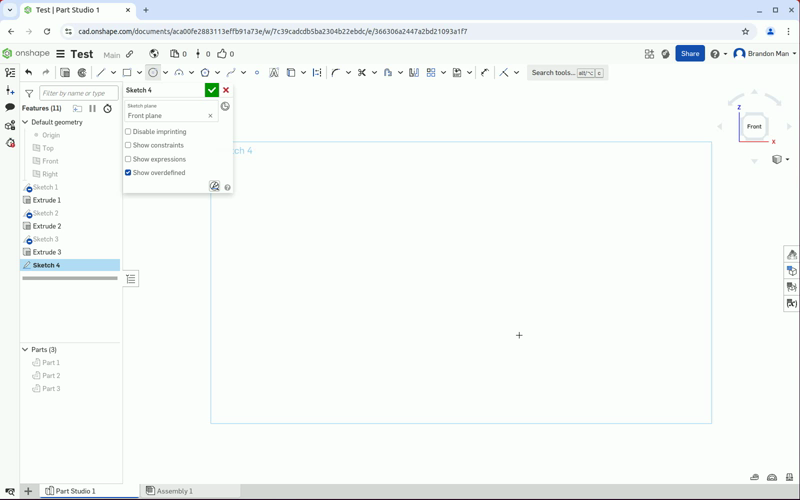
key_up(shift)
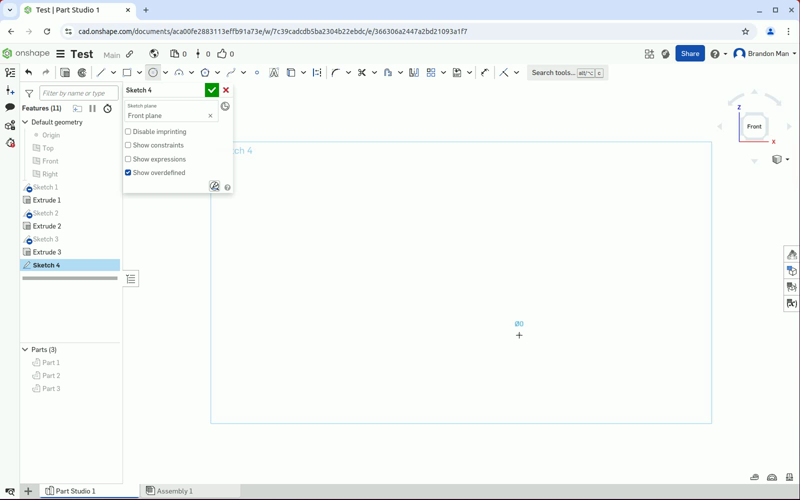
mouse_move(536, 334)
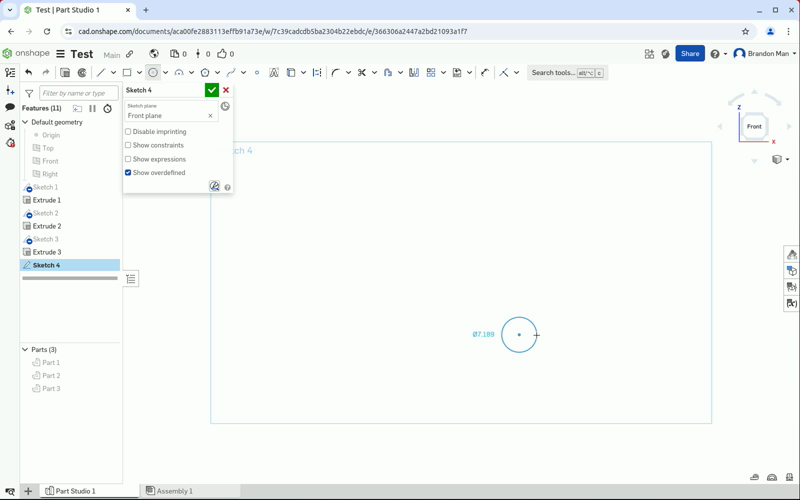
click(536, 334)
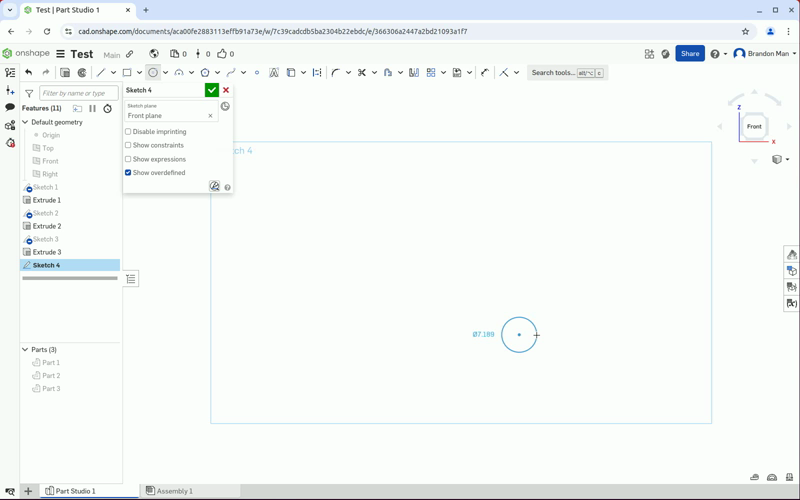
key(esc)
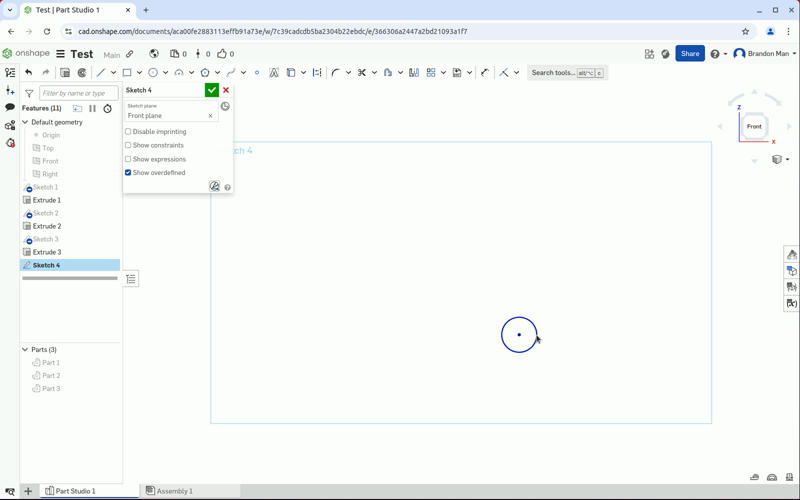
key(c)
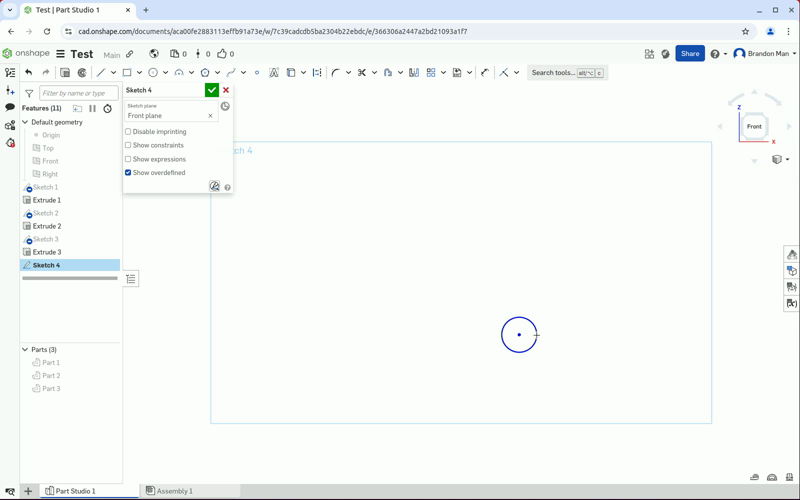
key_down(shift)
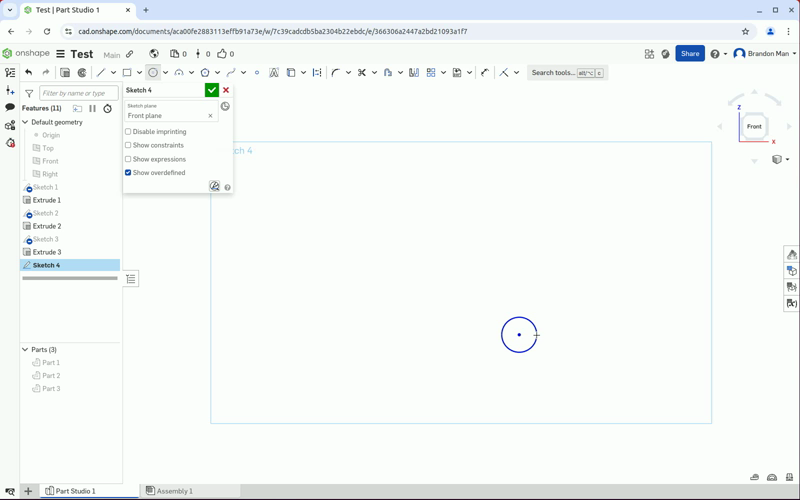
mouse_move(519, 334)
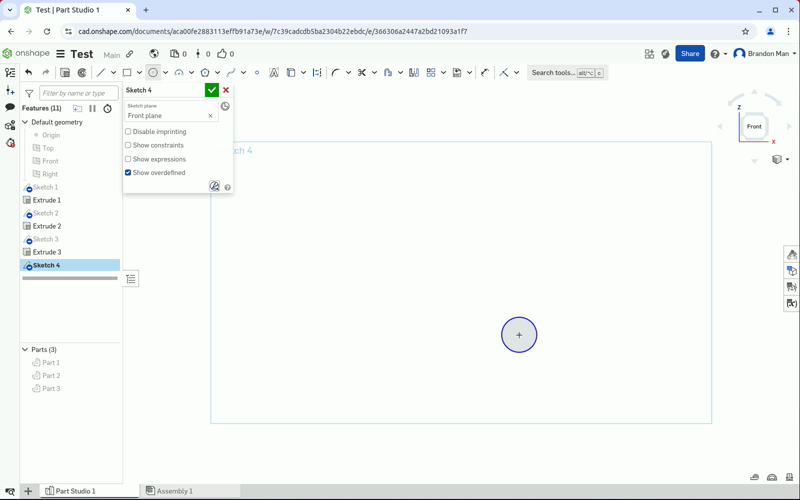
click(519, 334)
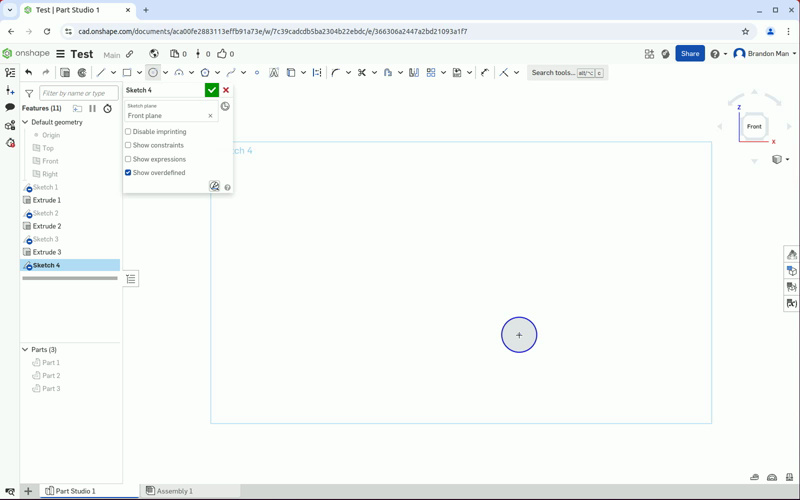
key_up(shift)
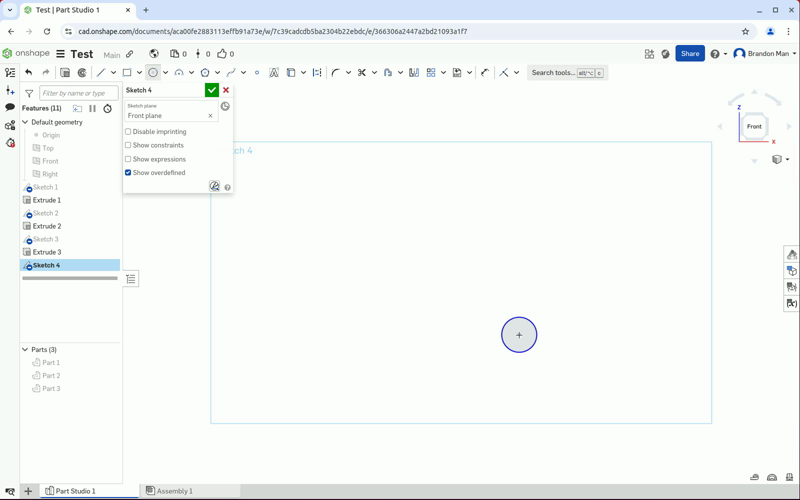
mouse_move(528, 334)
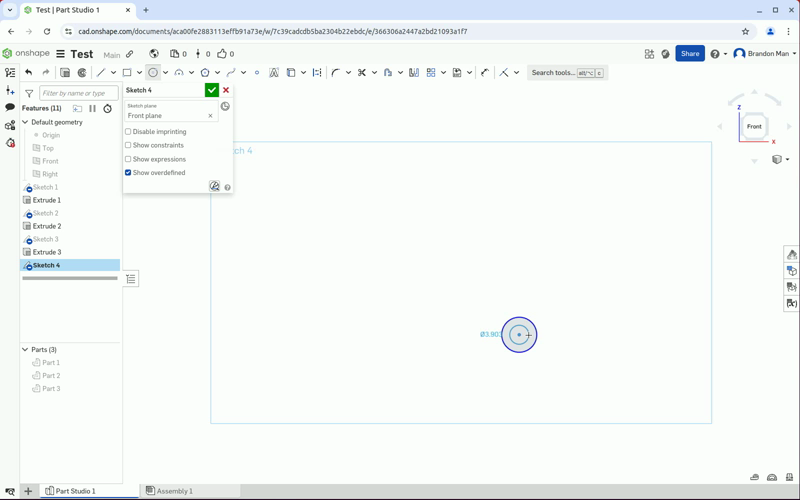
click(528, 334)
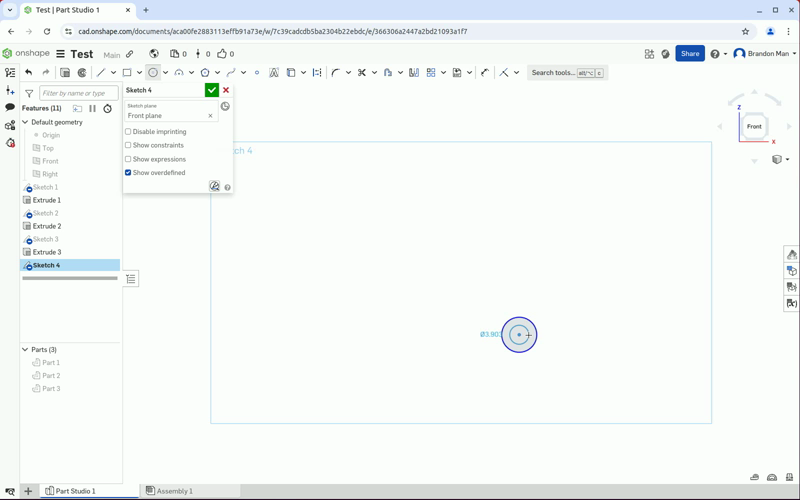
key(esc)
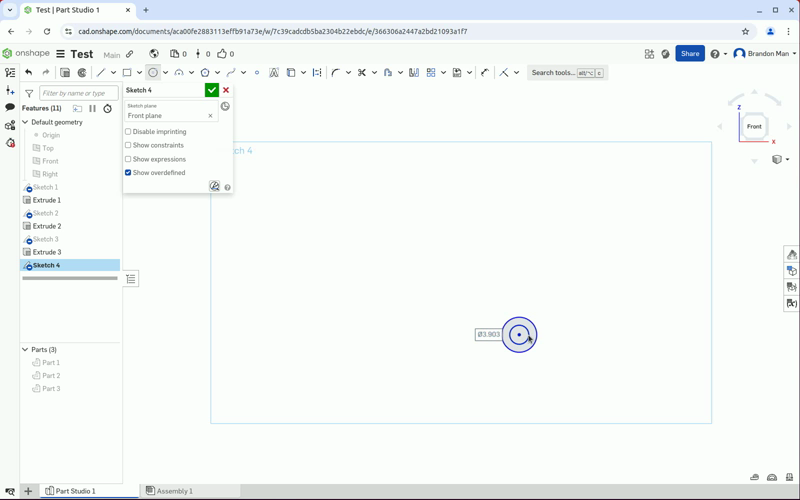
mouse_move(506, 335)
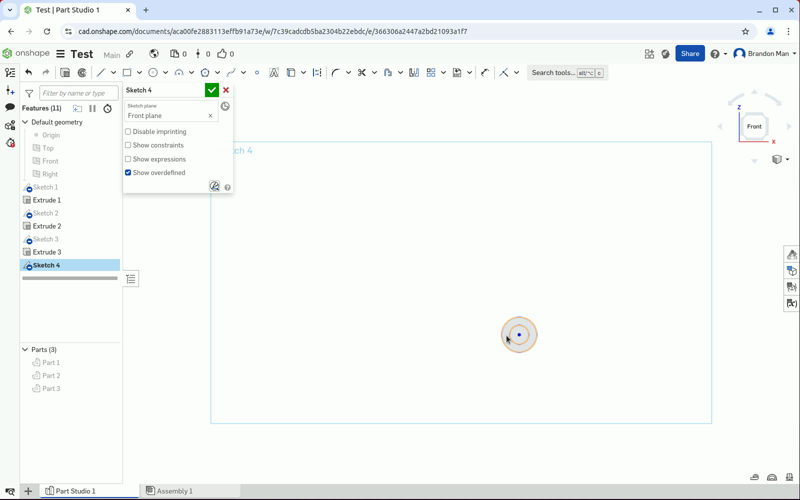
scroll(6)
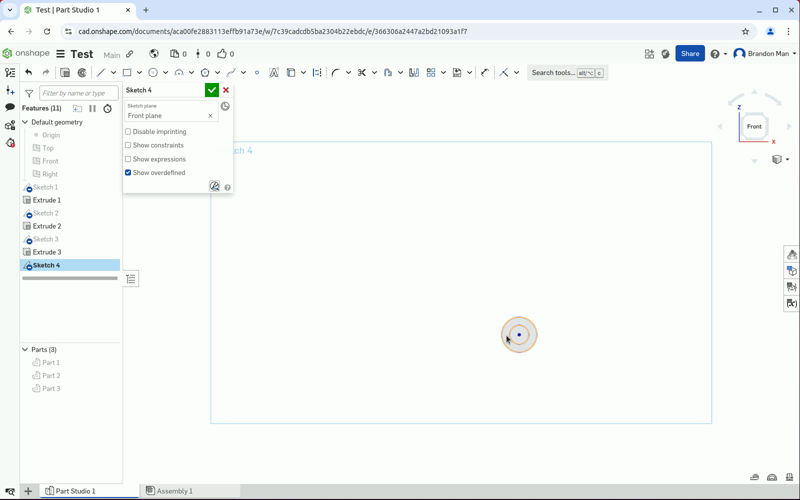
scroll(6)
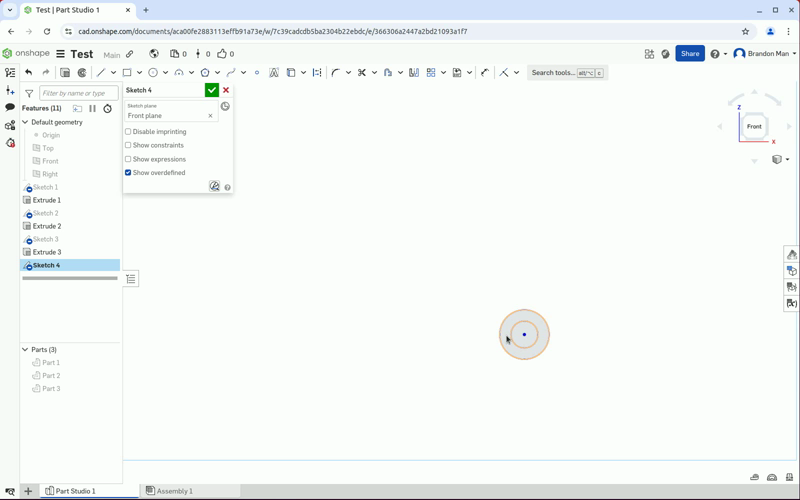
scroll(6)
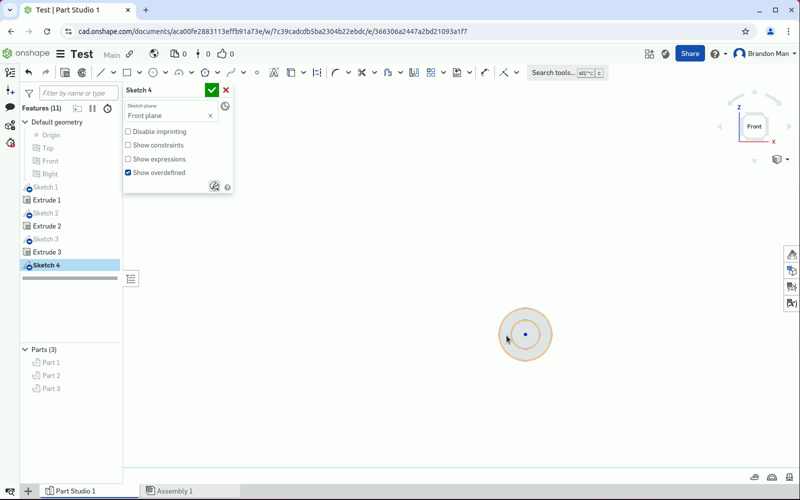
scroll(6)
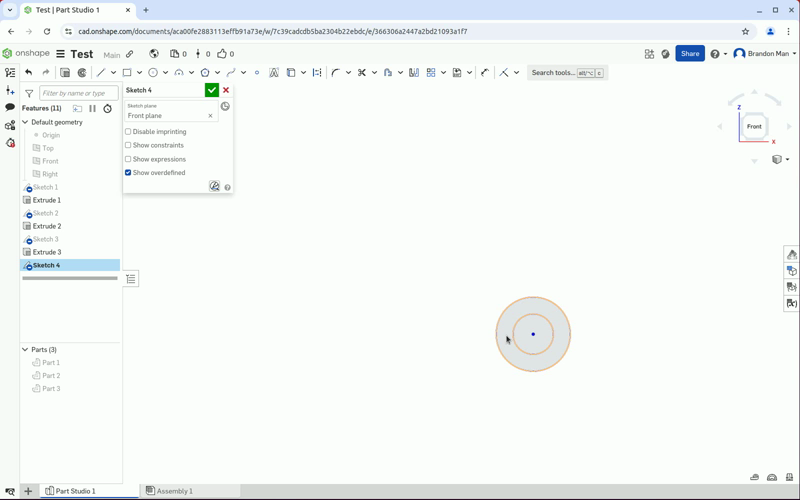
scroll(6)
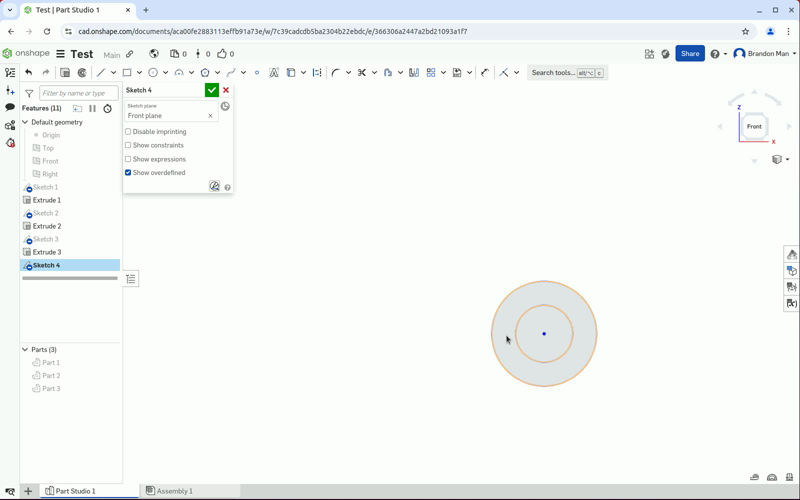
scroll(6)
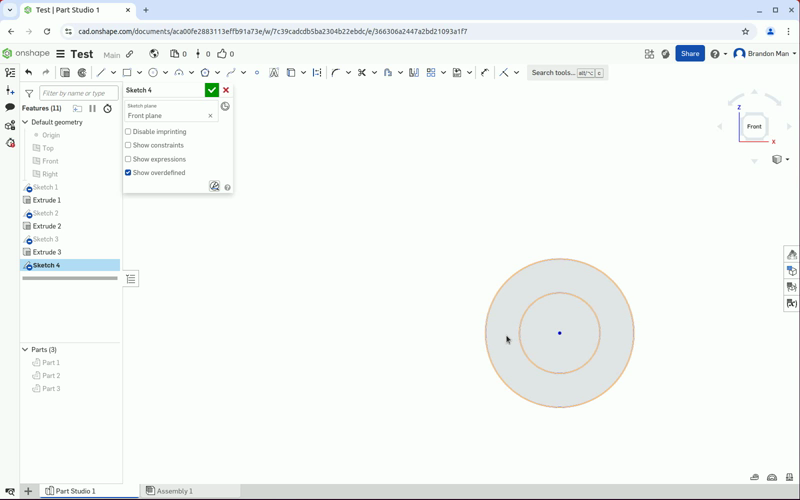
scroll(6)
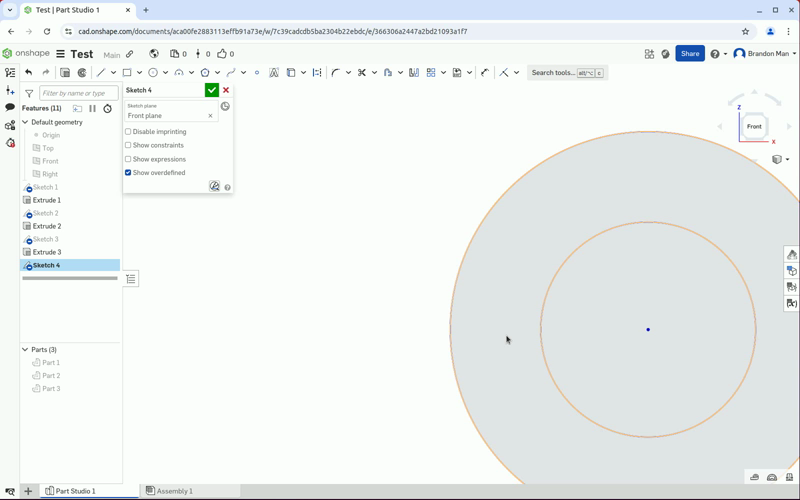
click(506, 335)
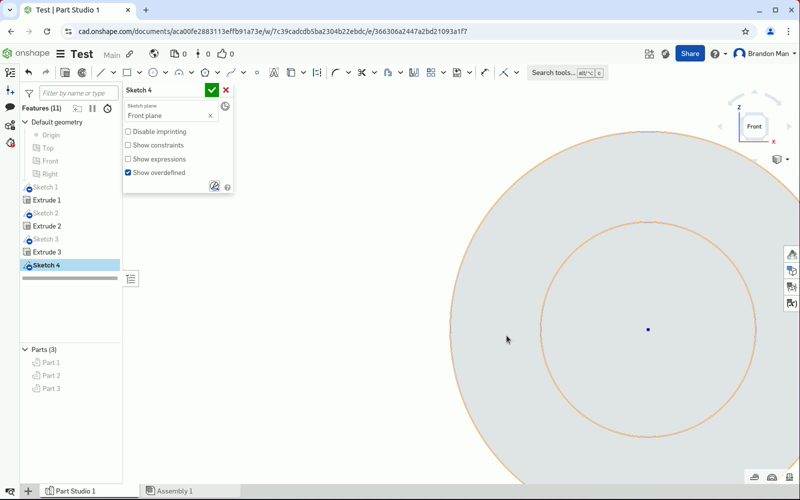
scroll(-6)
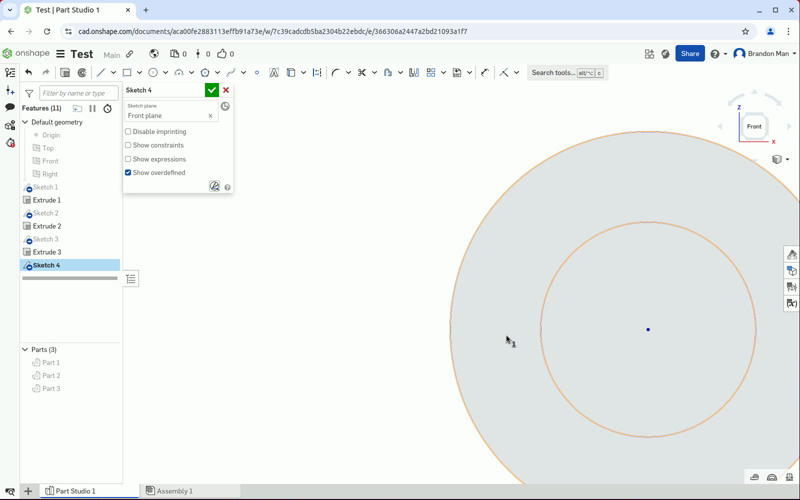
scroll(-6)
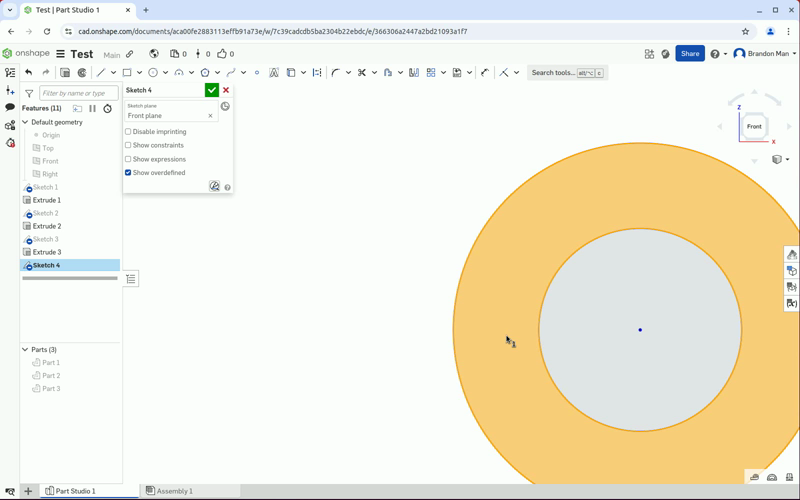
scroll(-6)
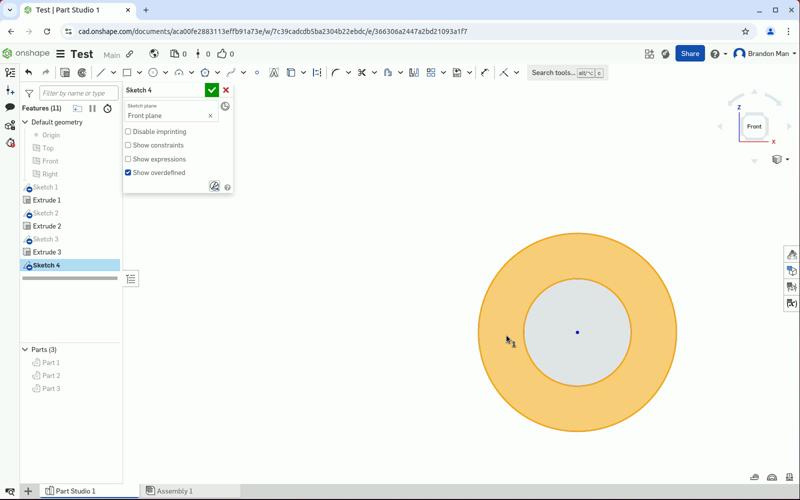
scroll(-6)
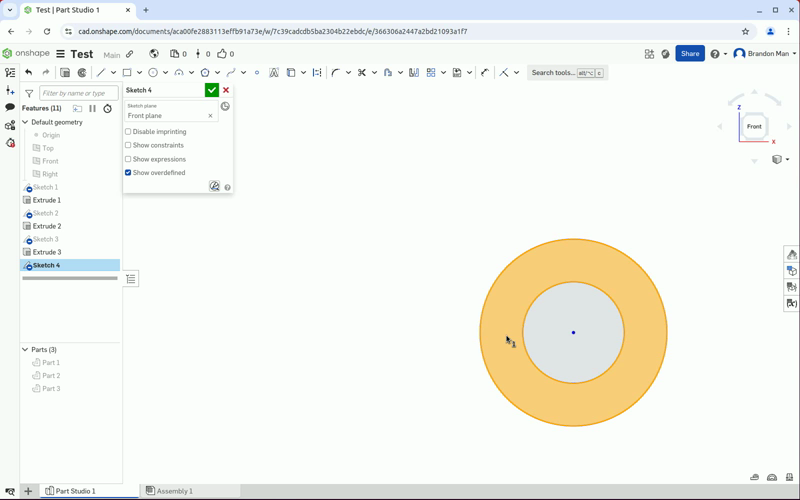
scroll(-6)
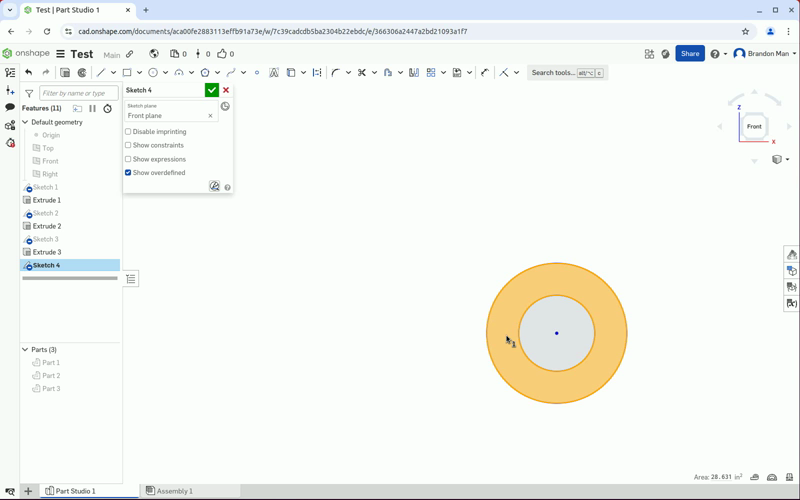
scroll(-6)
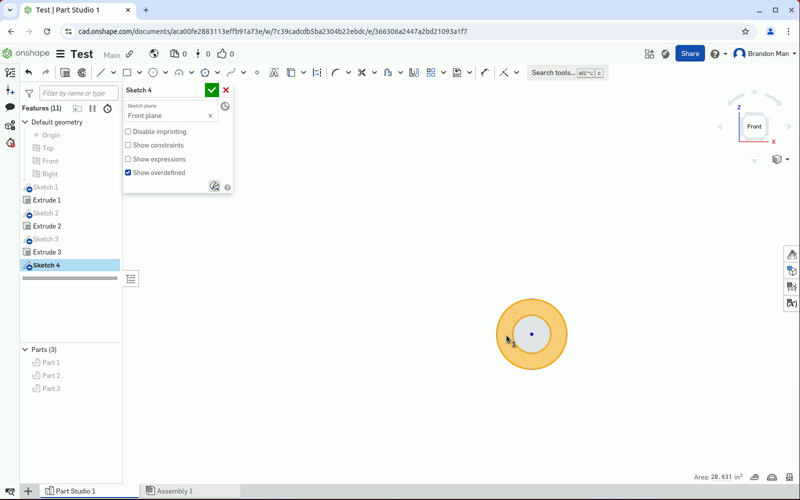
scroll(-6)
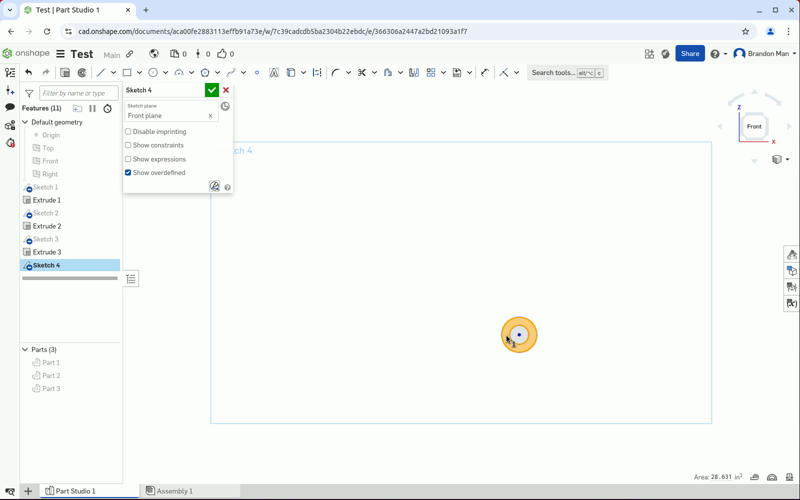
mouse_move(73, 352)
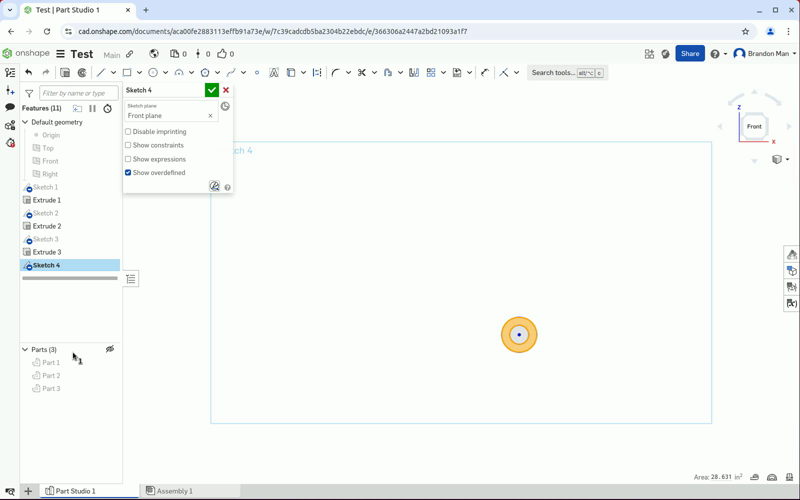
key(shift+y)
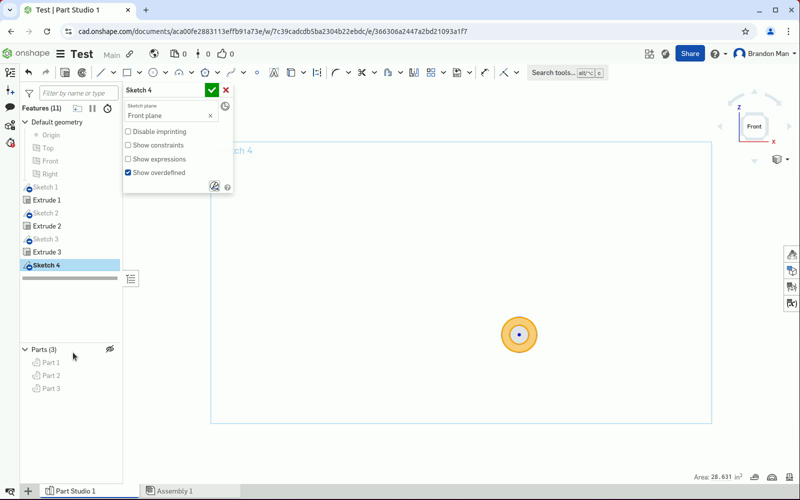
key(shift+e)
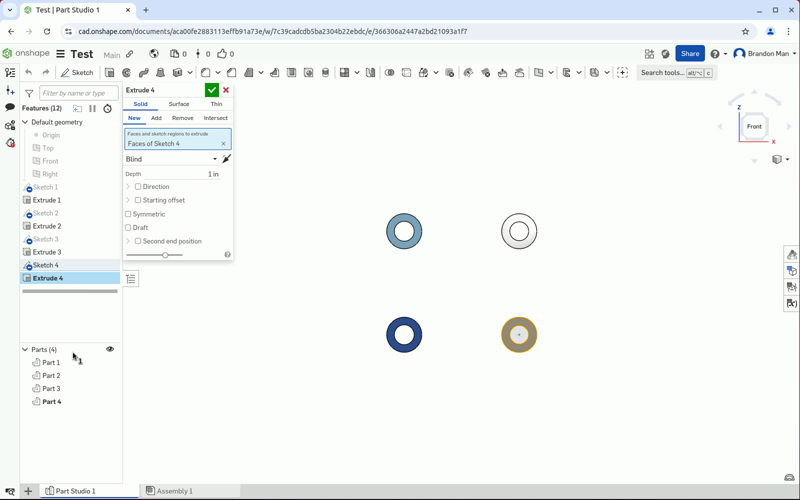
mouse_move(143, 106)
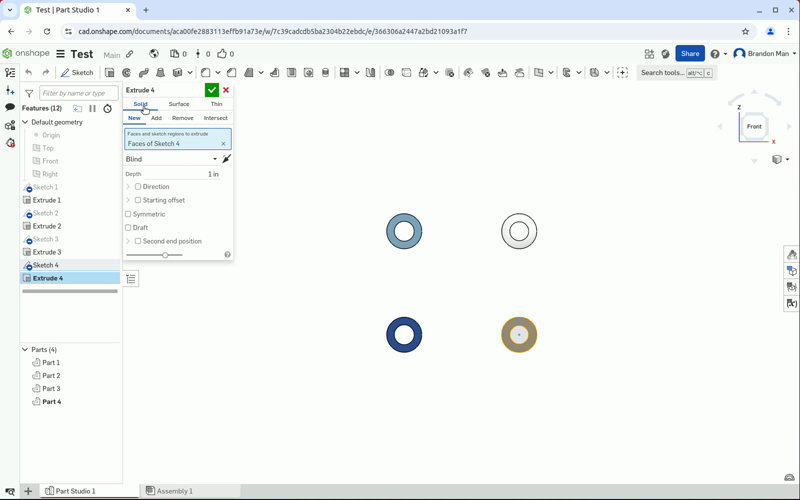
click(143, 106)
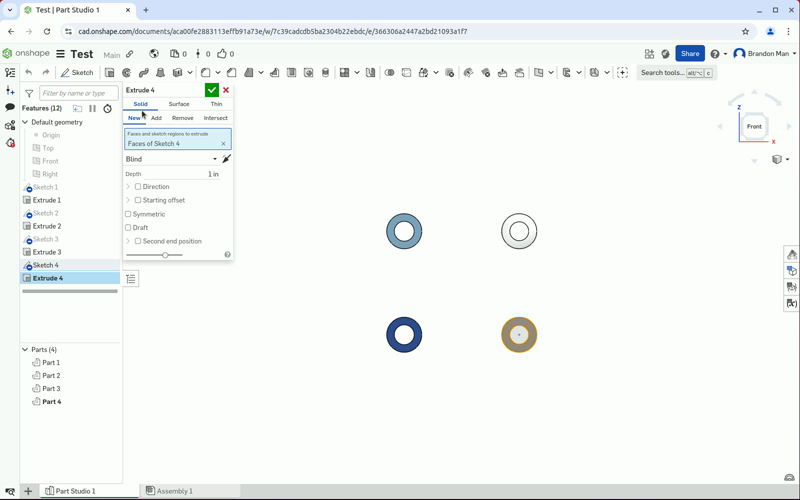
mouse_move(137, 120)
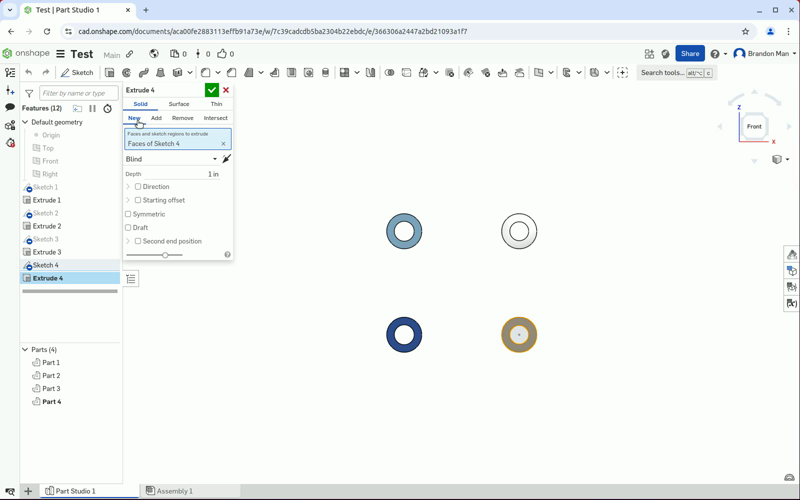
click(137, 120)
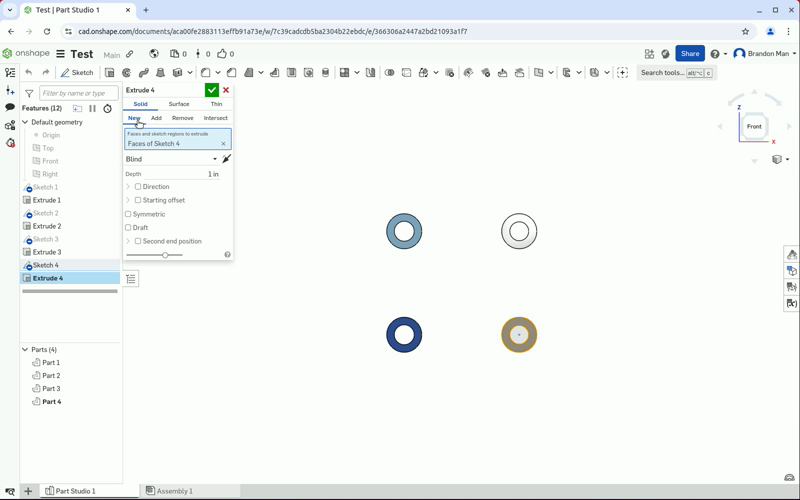
key(tab, 4)
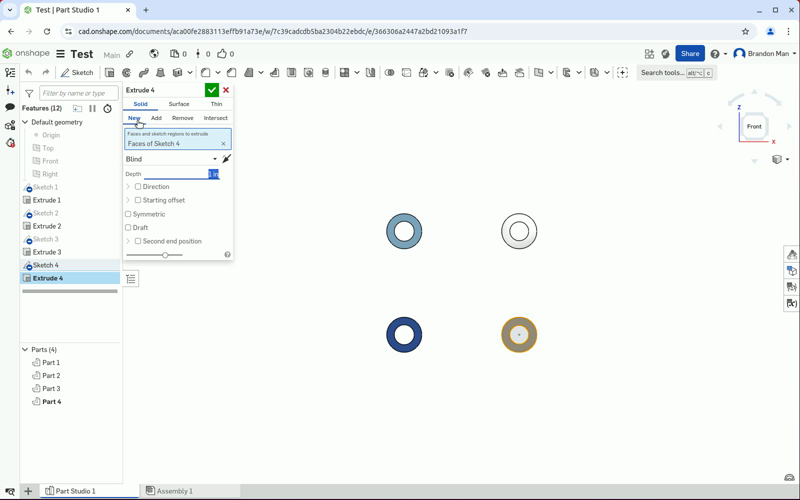
text(23.108)
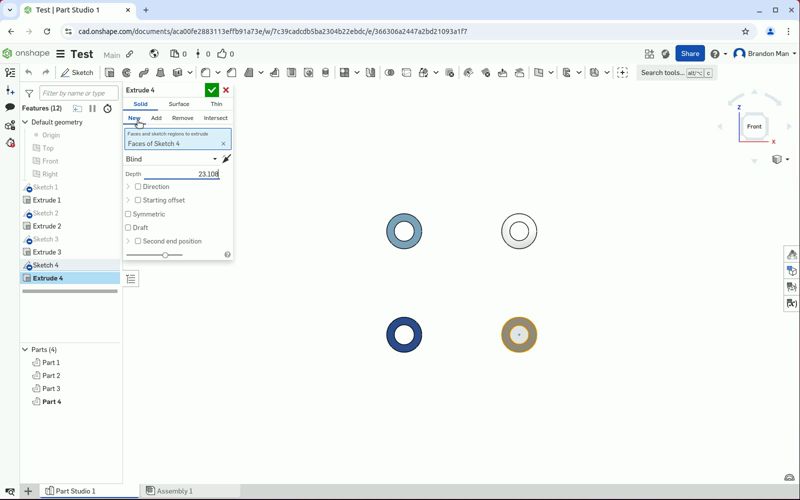
key(enter)
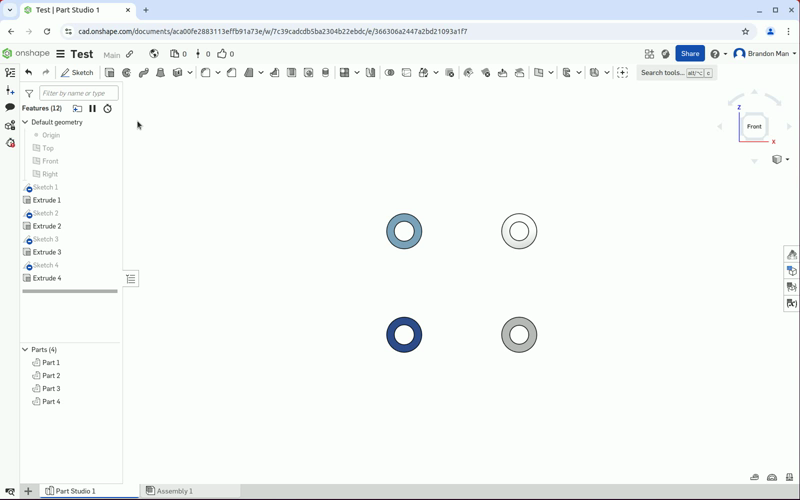
key(shift+h)
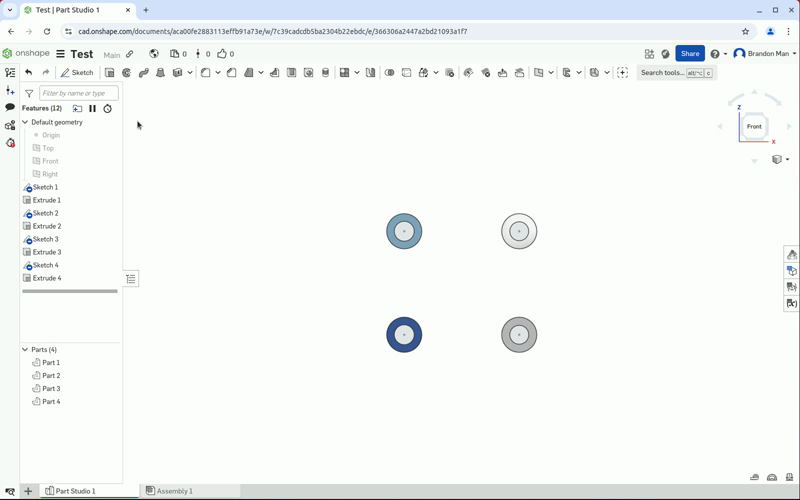
key(shift+h)
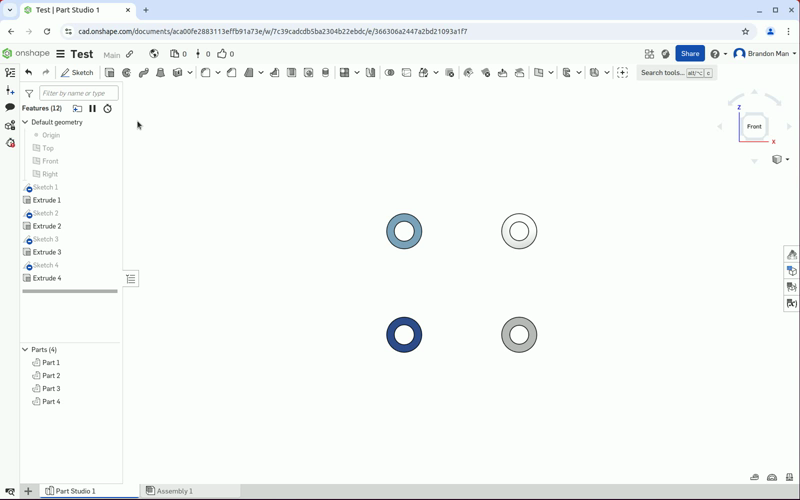
mouse_move(73, 189)
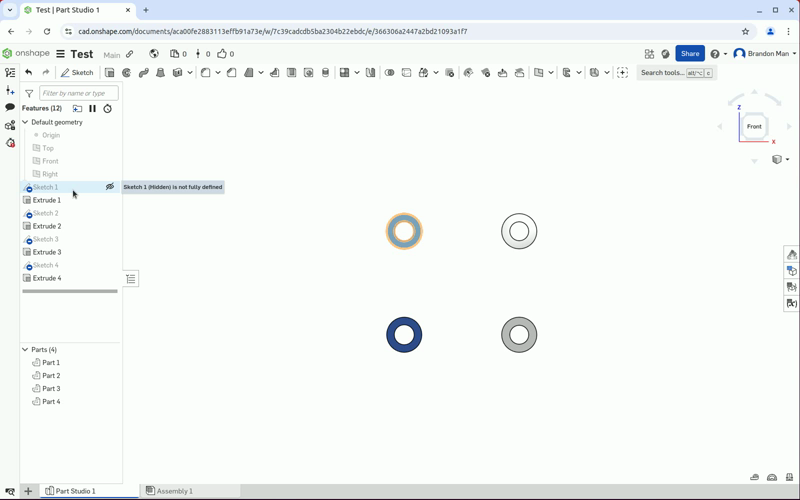
click(73, 189)
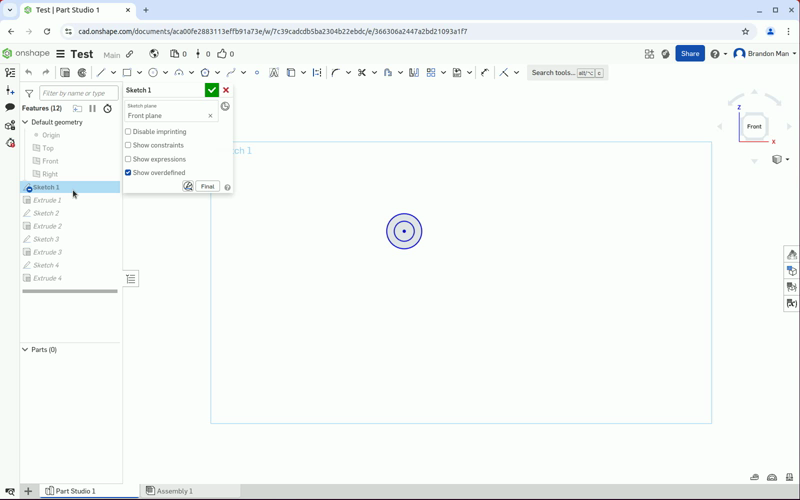
mouse_move(229, 92)
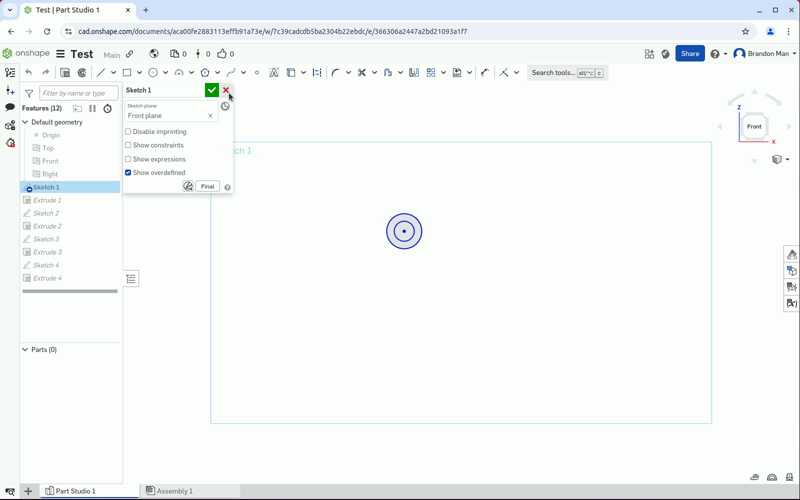
click(229, 92)
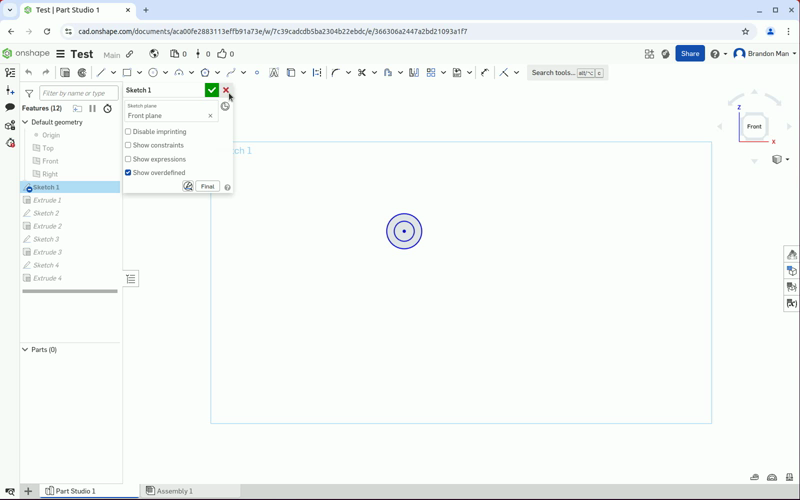
key(shift+s)
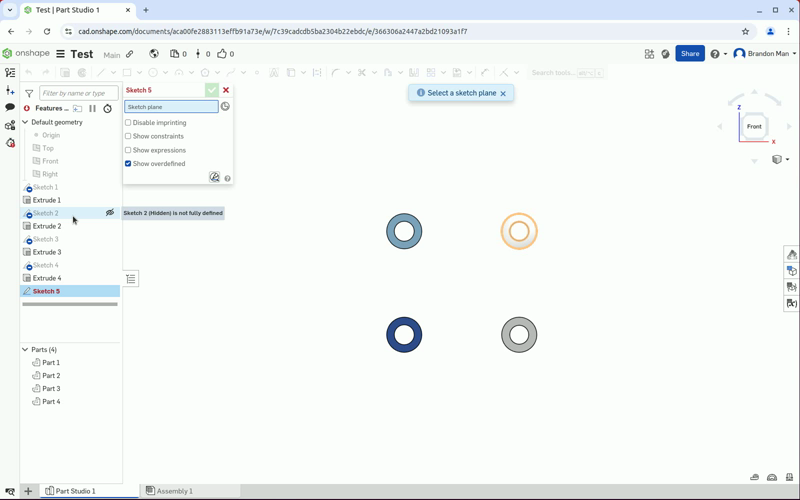
scroll(3)
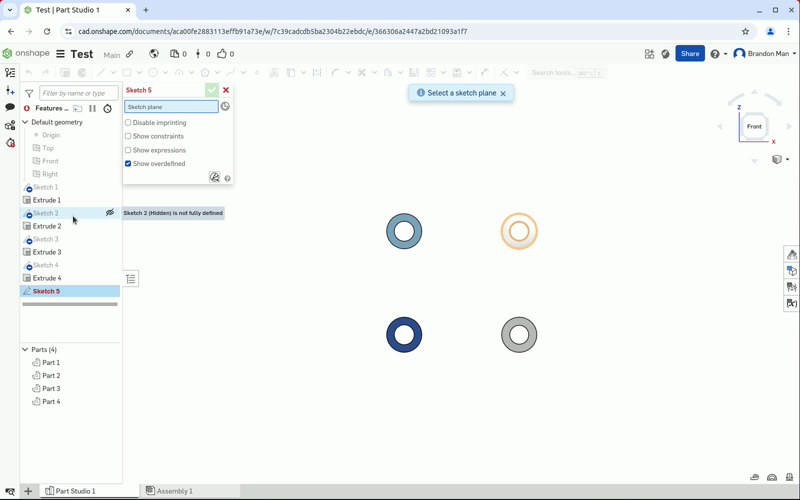
mouse_move(73, 163)
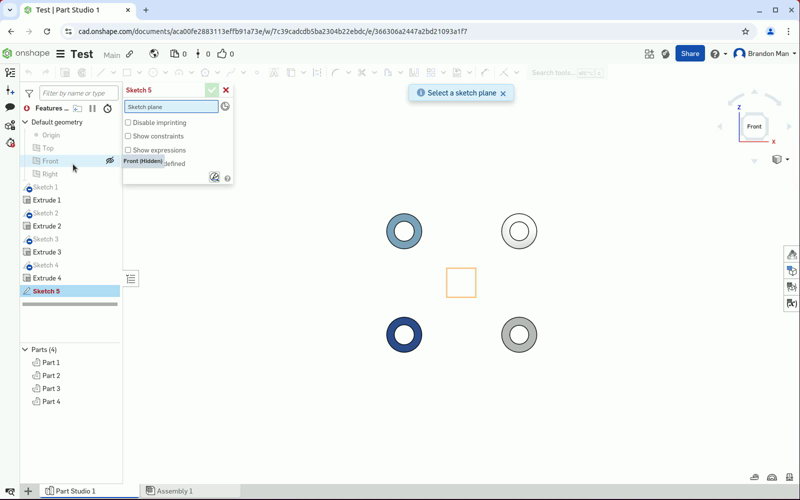
click(73, 163)
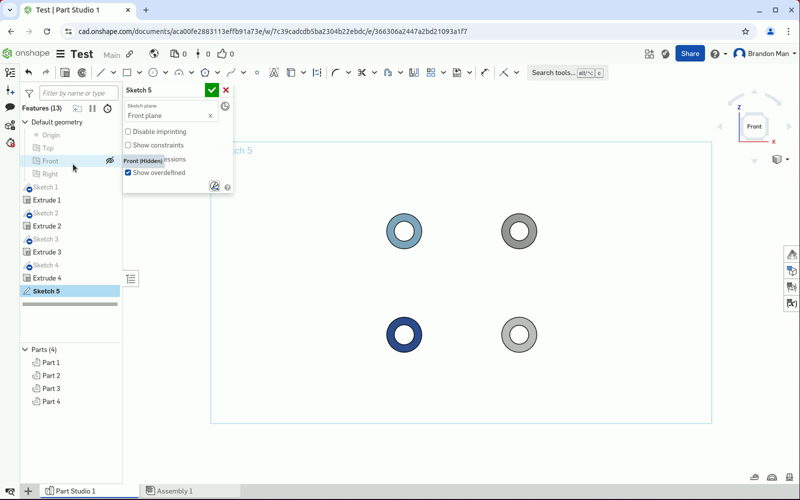
mouse_move(73, 352)
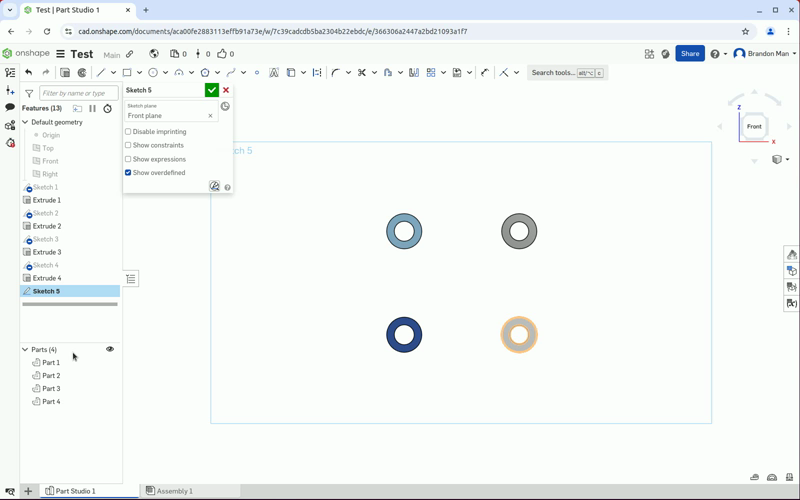
key(y)
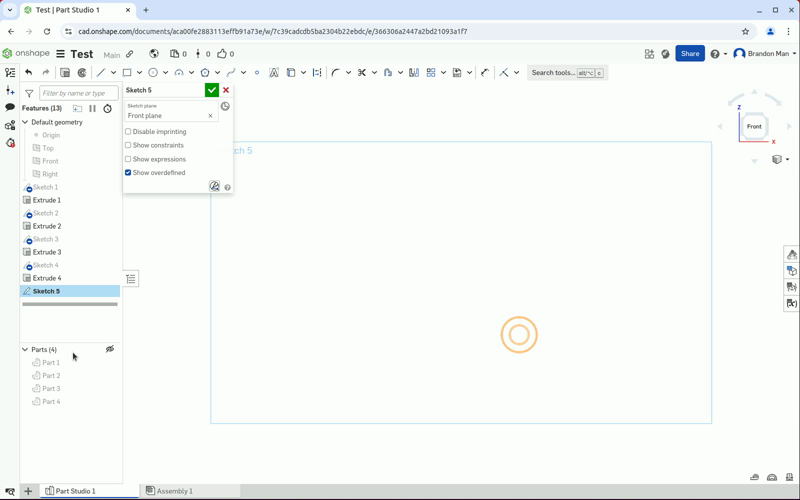
key(a)
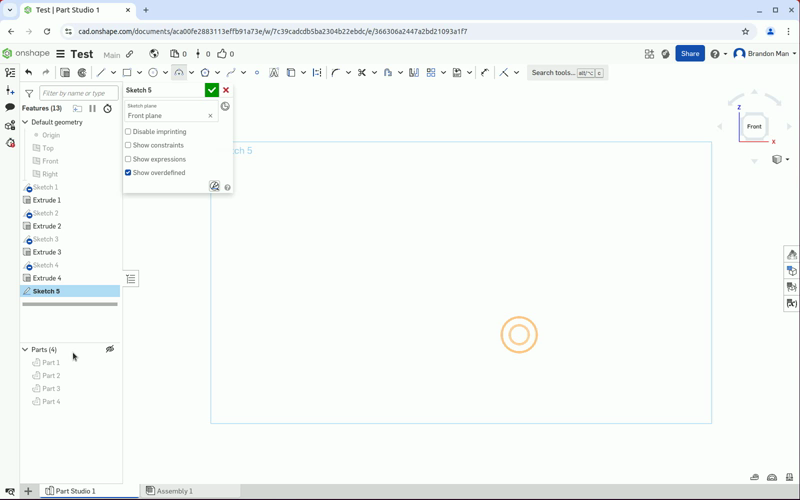
key_down(shift)
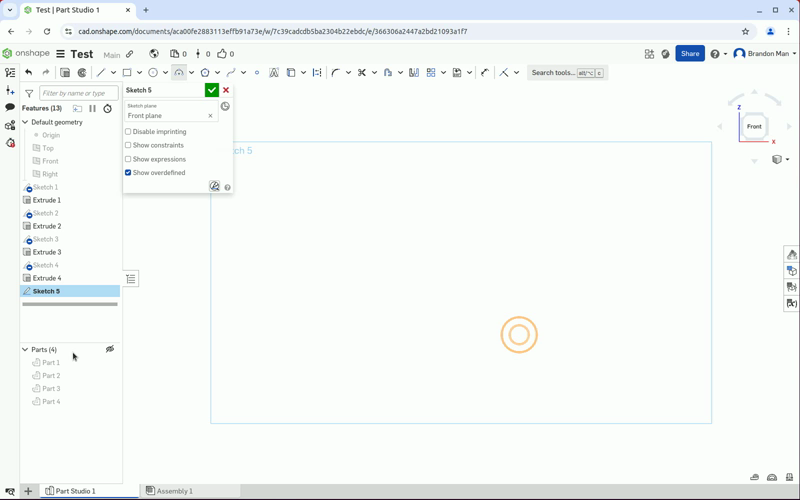
mouse_move(409, 247)
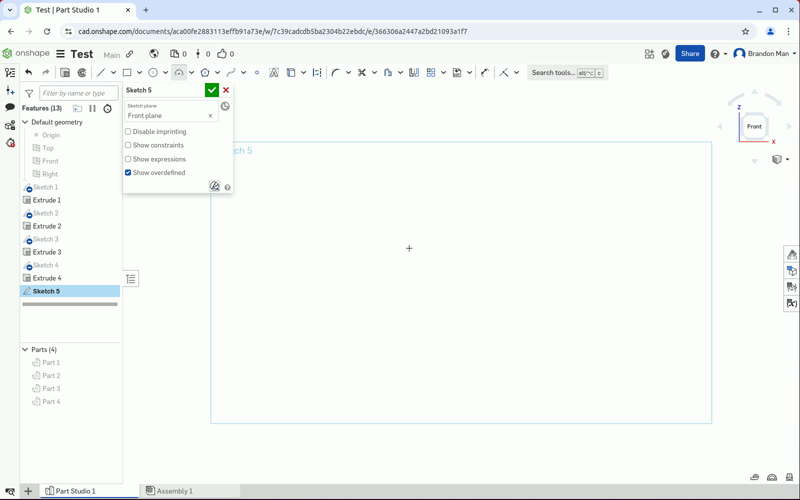
click(409, 247)
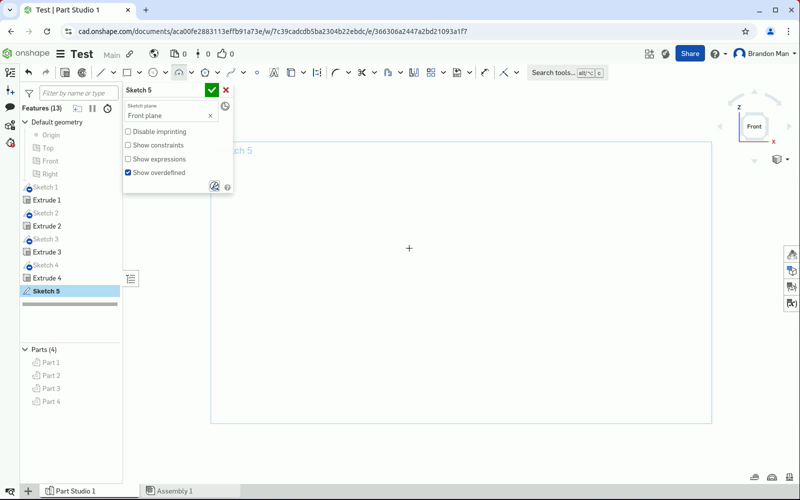
key_up(shift)
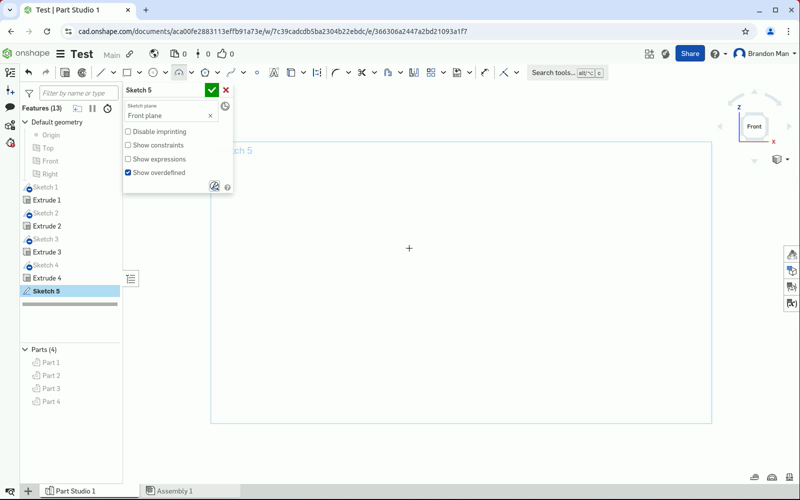
key_down(shift)
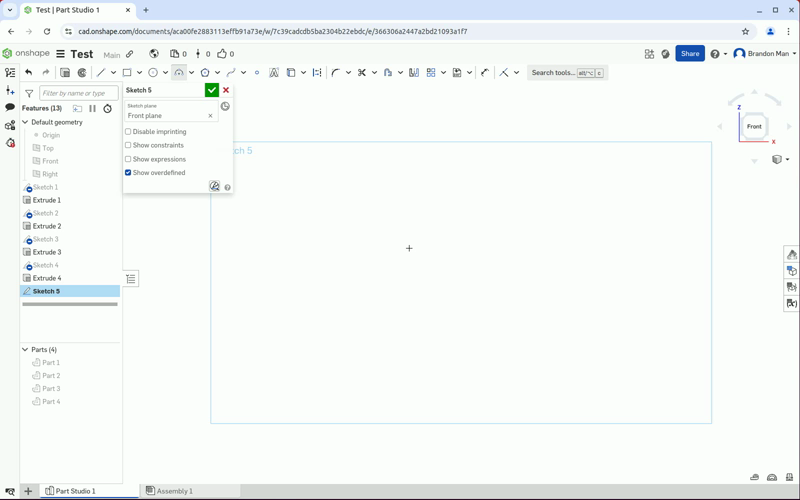
mouse_move(411, 319)
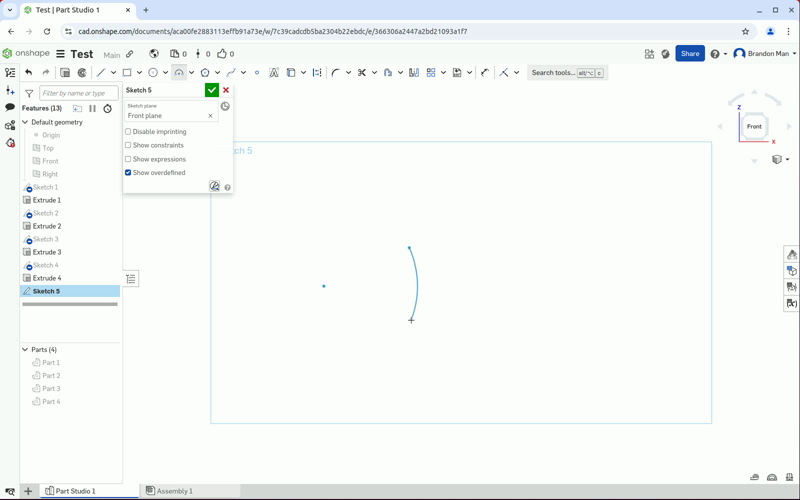
click(411, 319)
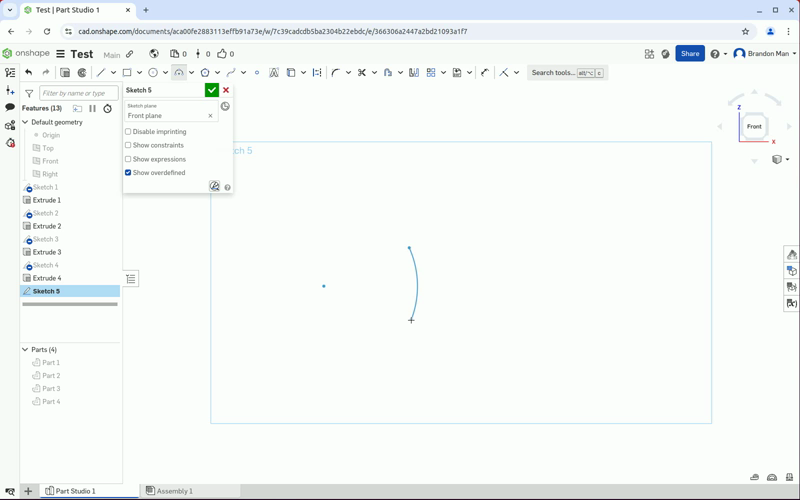
mouse_move(425, 283)
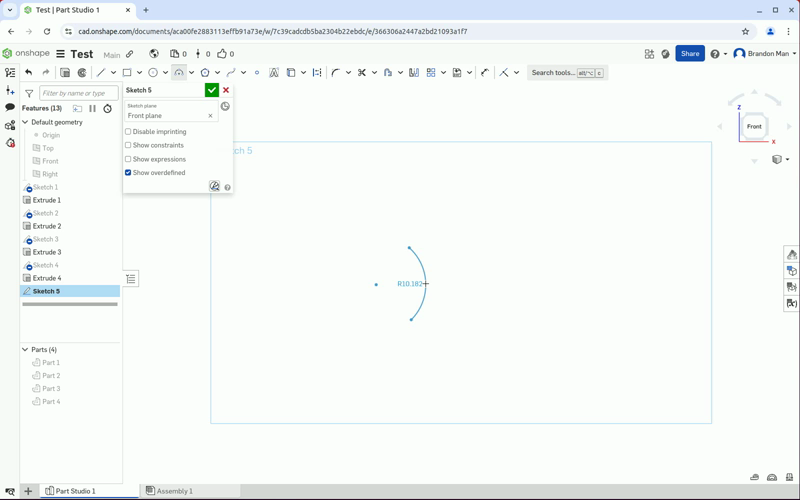
click(425, 283)
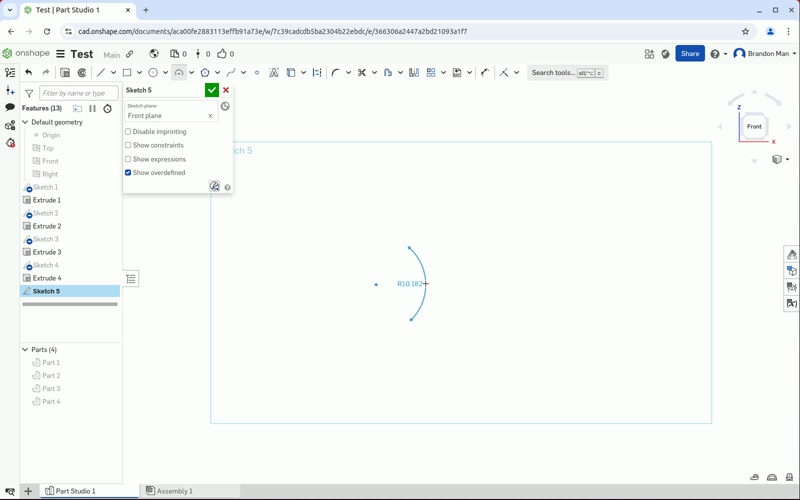
key_up(shift)
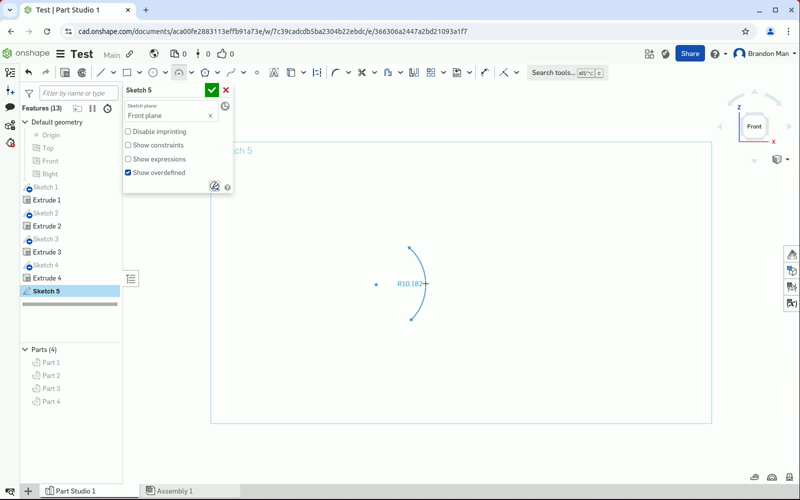
mouse_move(411, 319)
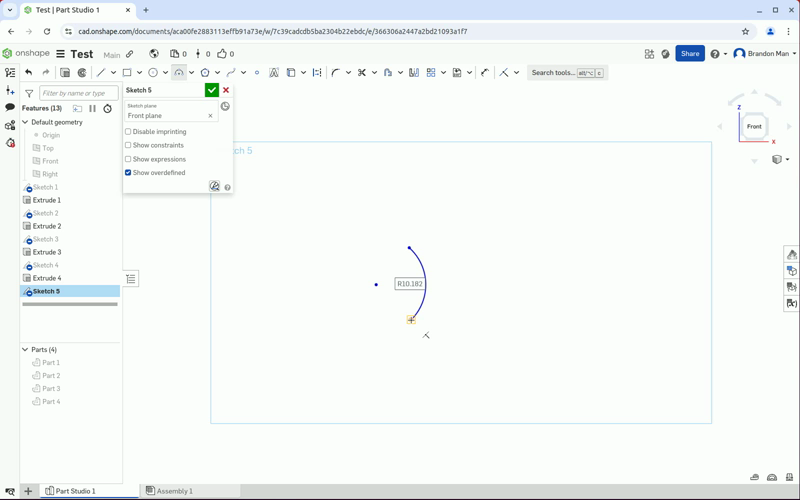
click(411, 319)
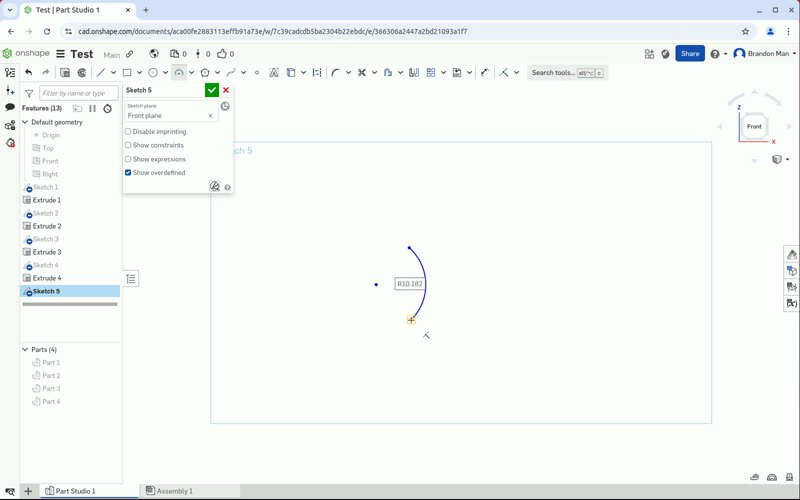
key_down(shift)
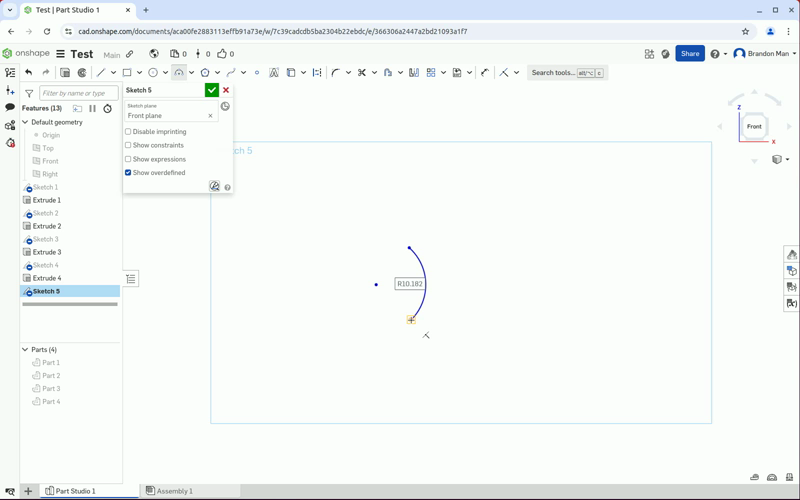
mouse_move(421, 336)
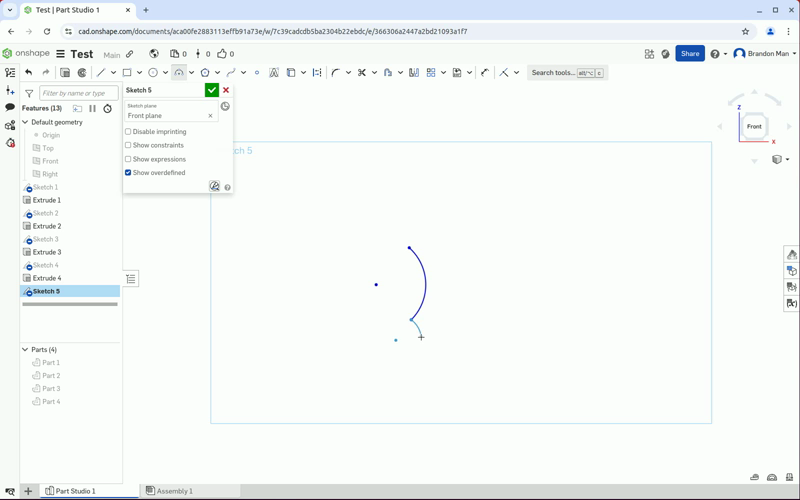
click(421, 336)
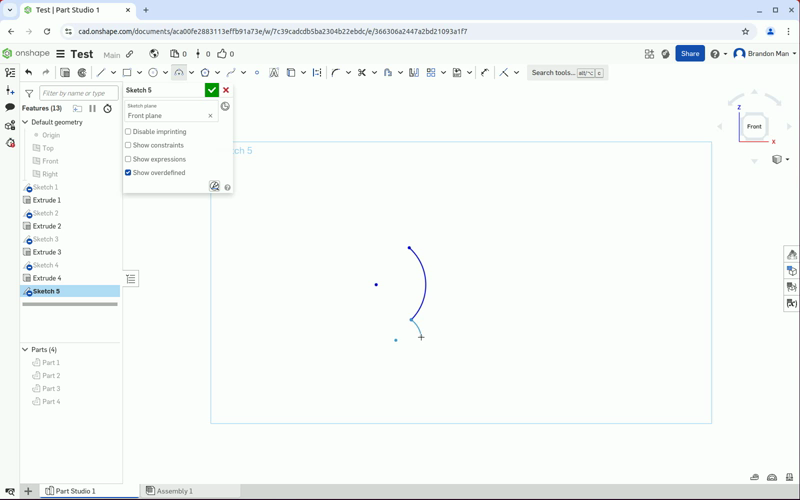
mouse_move(418, 326)
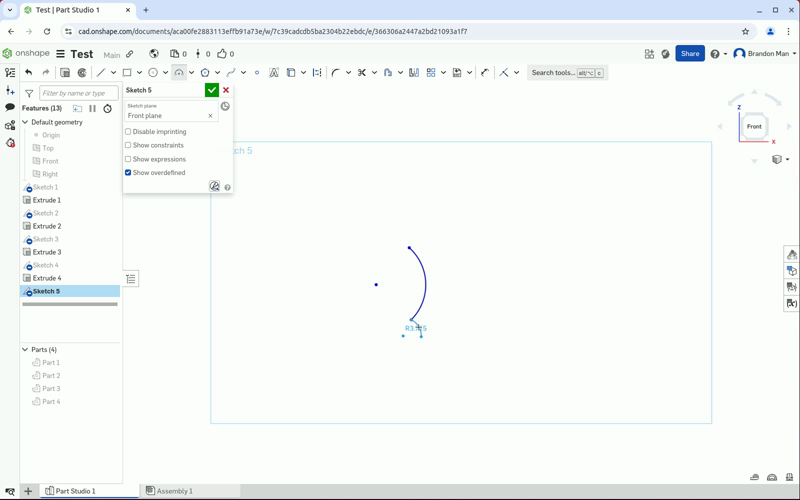
click(418, 326)
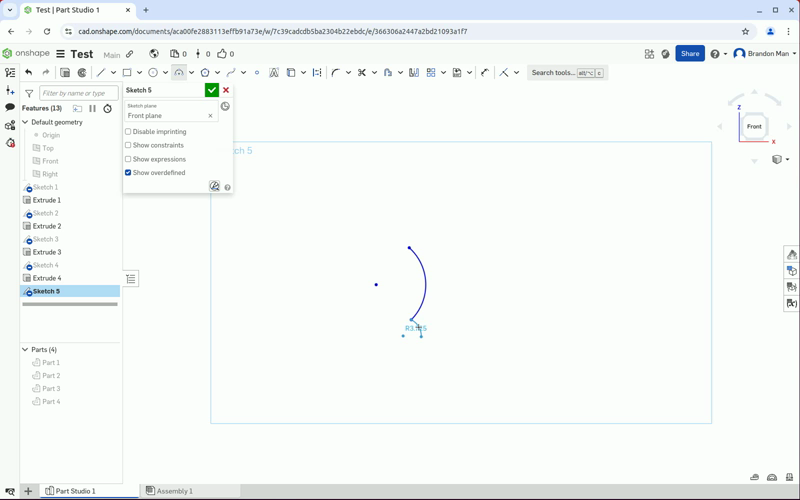
key_up(shift)
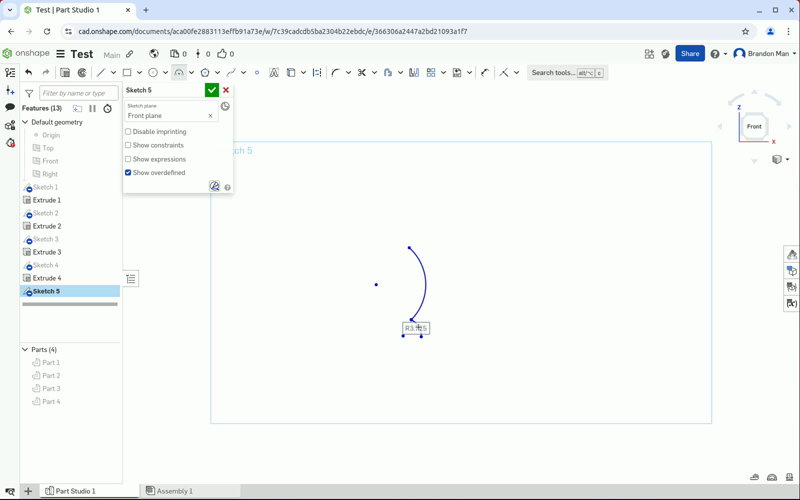
mouse_move(421, 336)
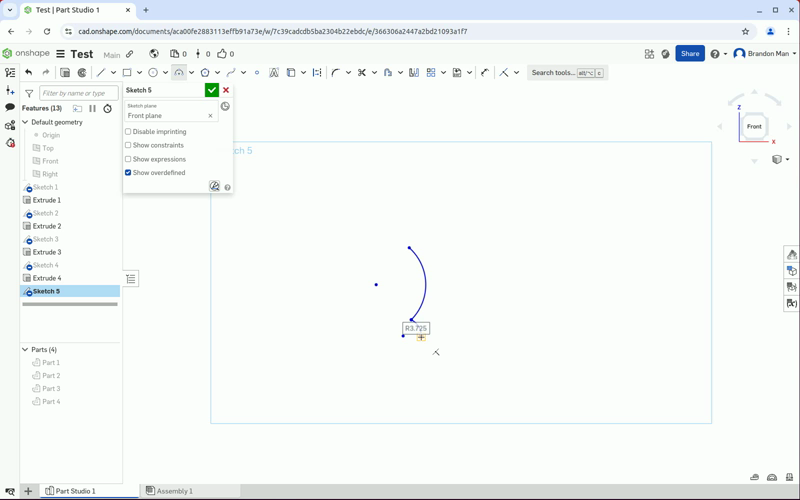
click(421, 336)
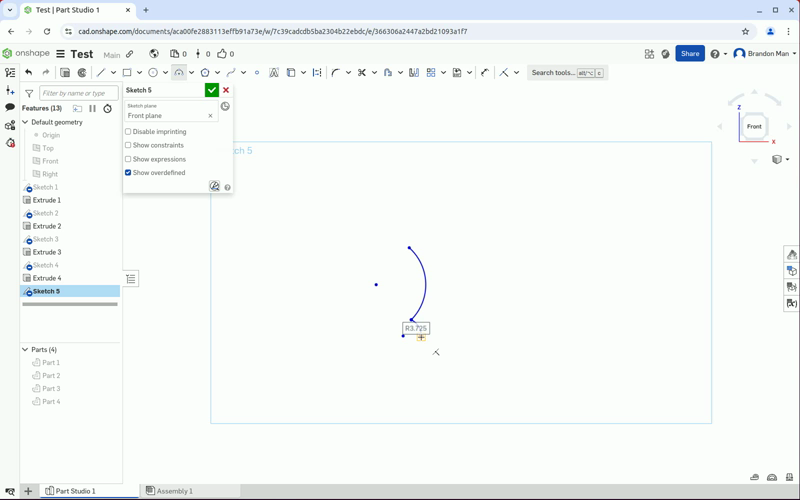
key_down(shift)
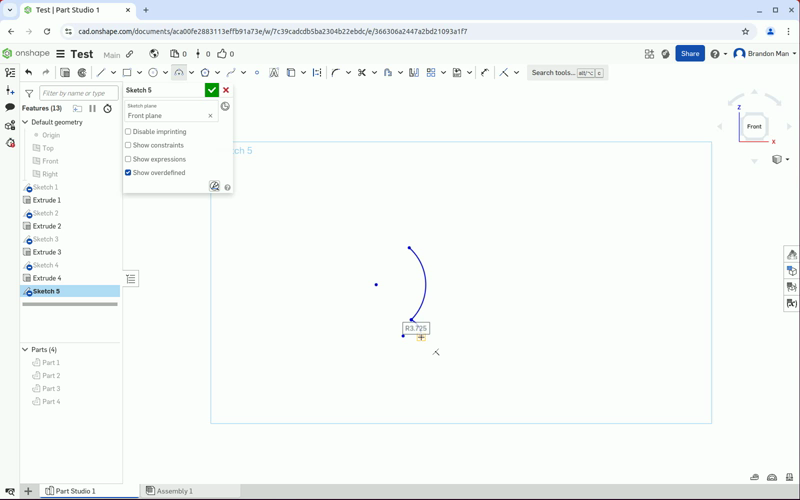
mouse_move(499, 336)
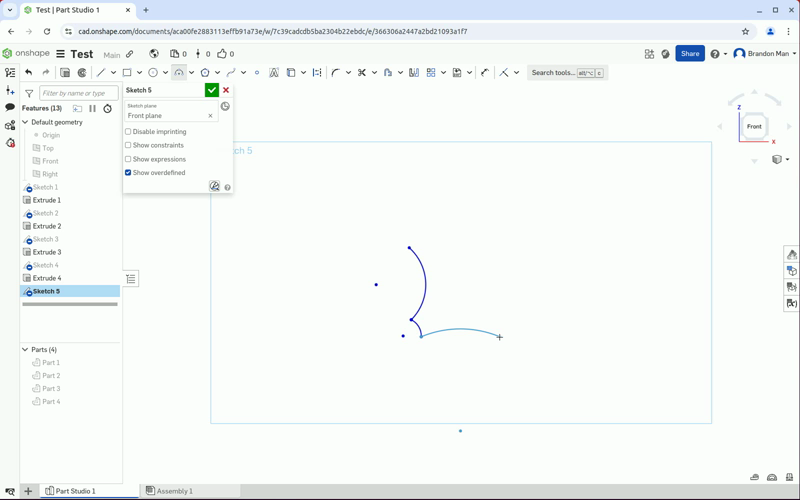
click(499, 336)
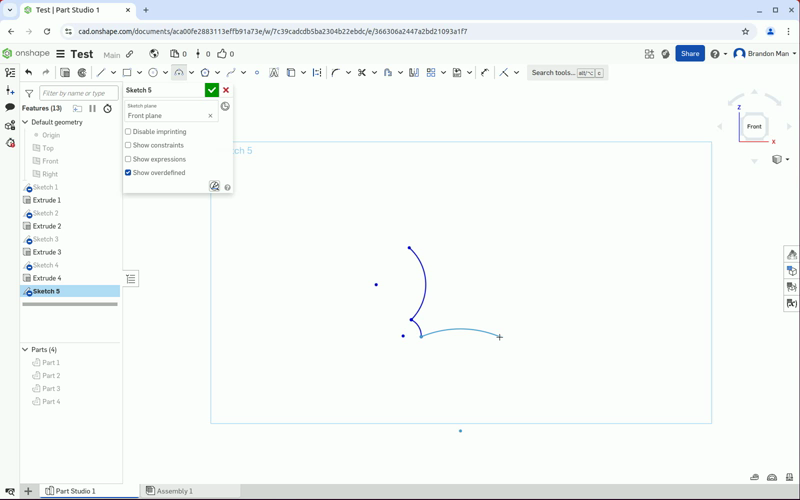
mouse_move(460, 320)
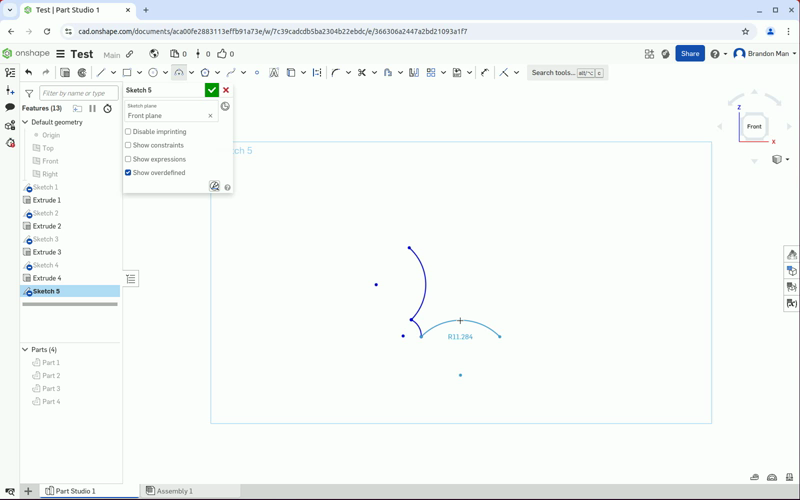
click(460, 320)
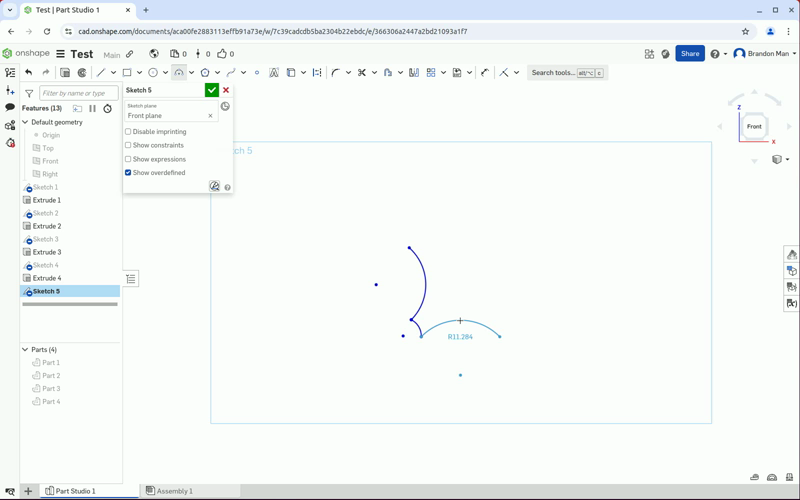
key_up(shift)
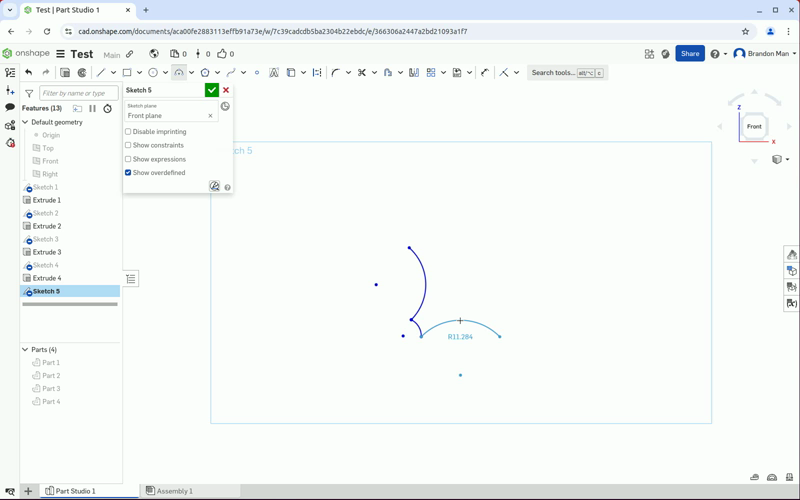
mouse_move(499, 336)
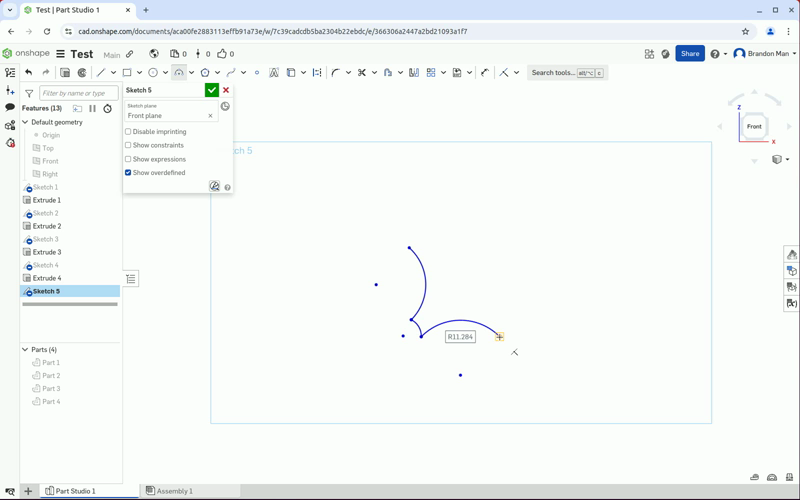
click(499, 336)
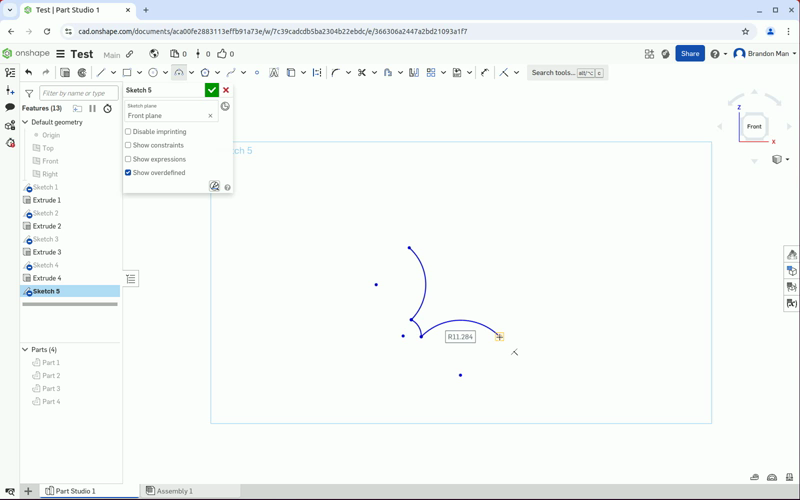
key_down(shift)
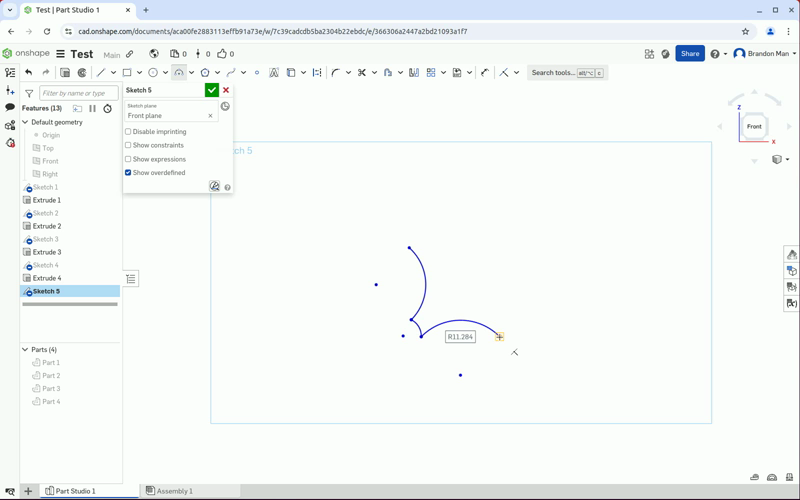
mouse_move(508, 319)
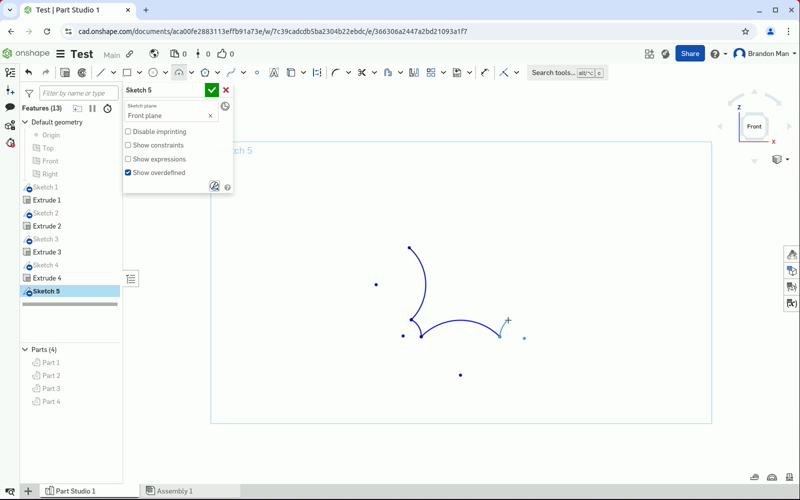
click(508, 319)
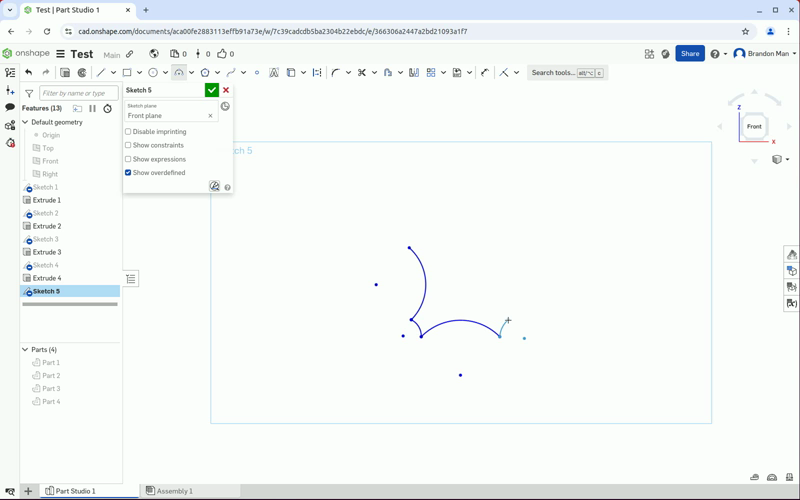
mouse_move(501, 327)
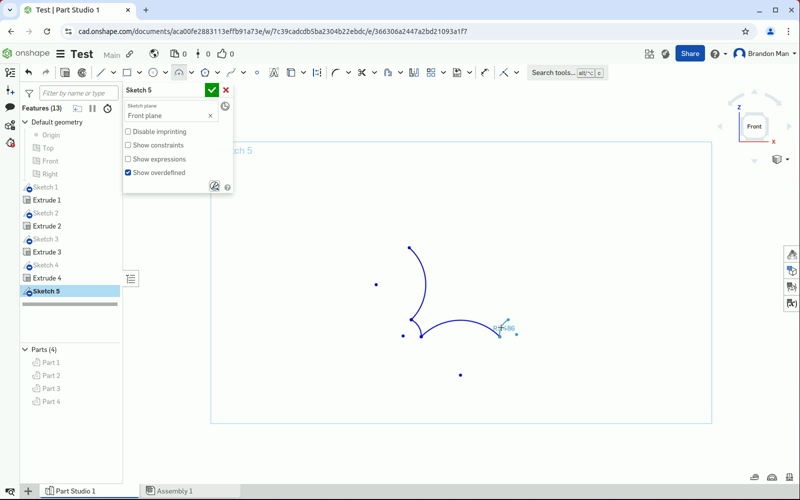
click(501, 327)
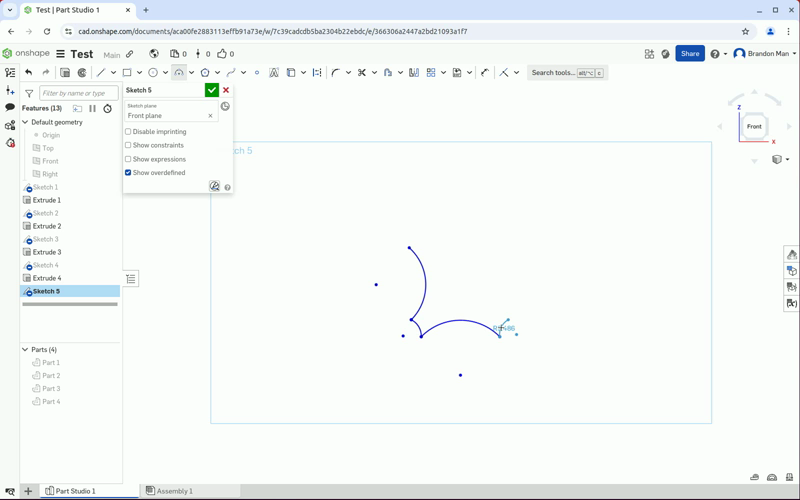
key_up(shift)
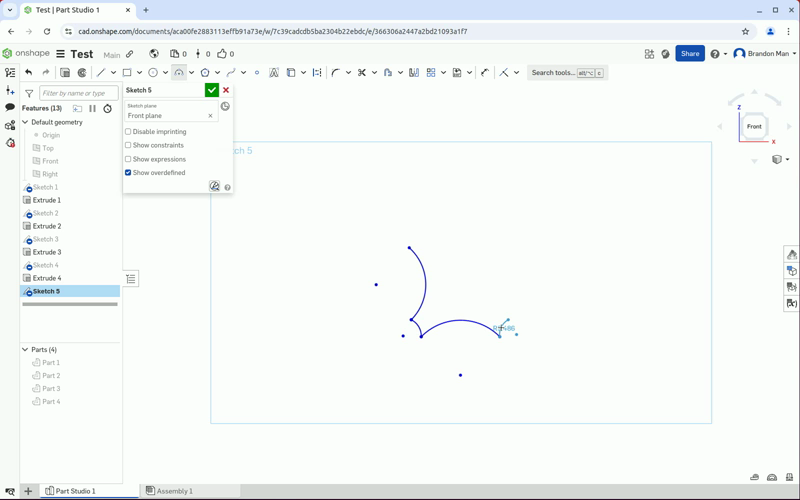
mouse_move(508, 319)
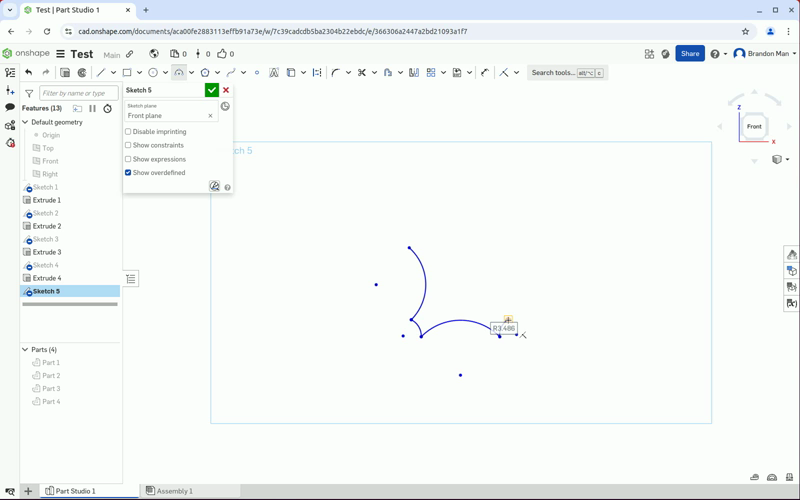
click(508, 319)
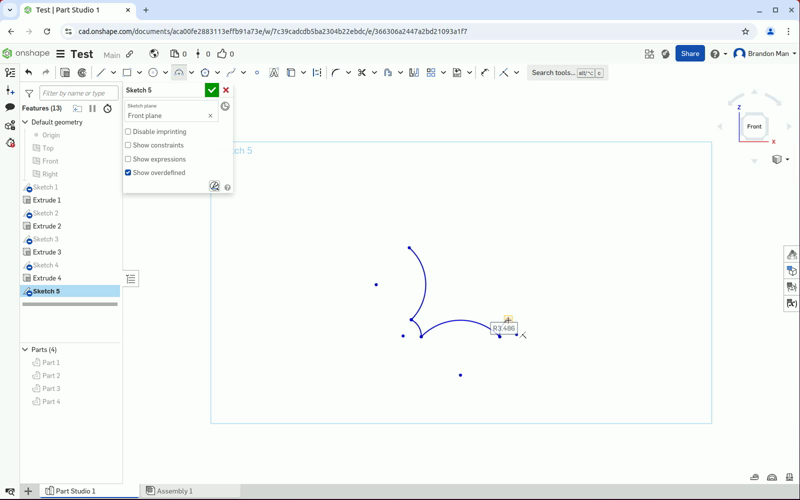
key_down(shift)
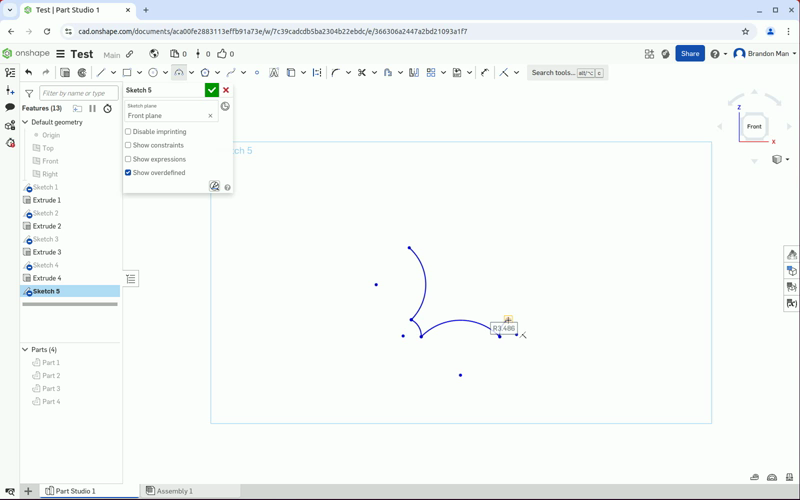
mouse_move(512, 247)
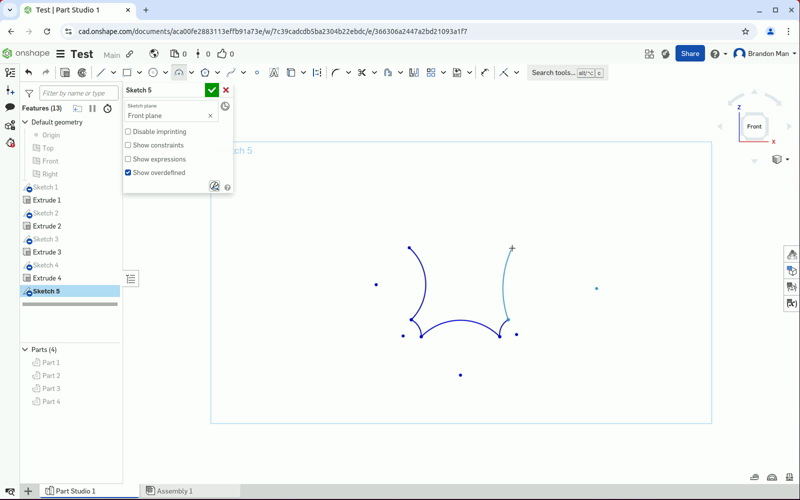
click(512, 247)
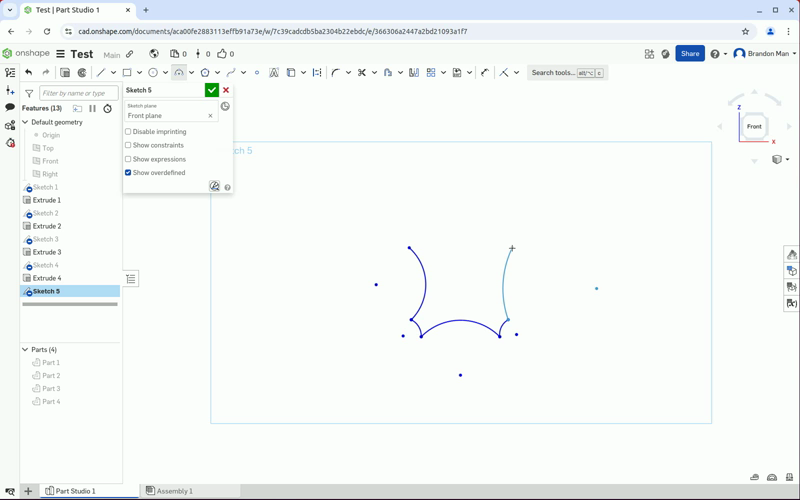
mouse_move(495, 282)
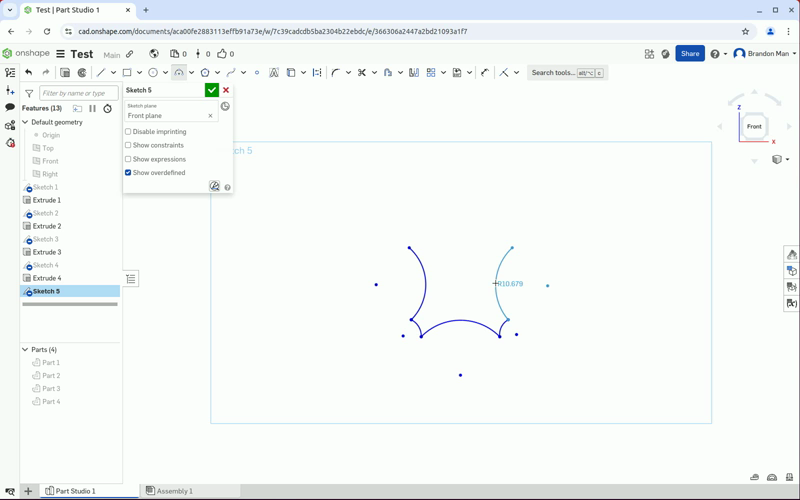
click(495, 282)
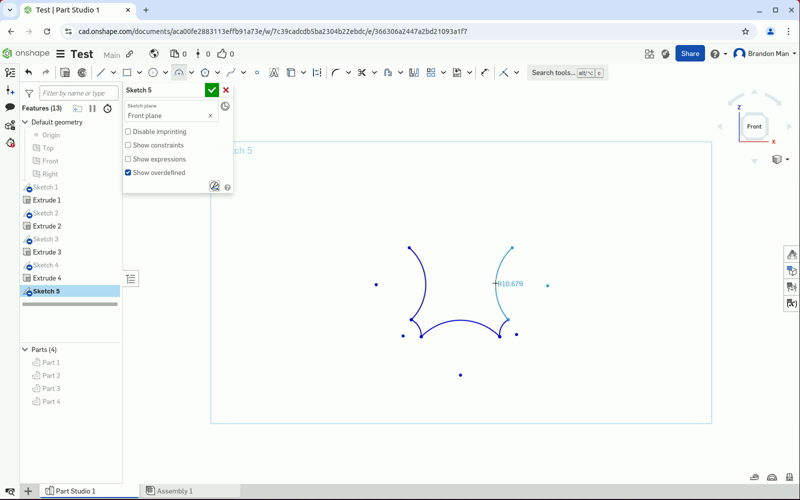
key_up(shift)
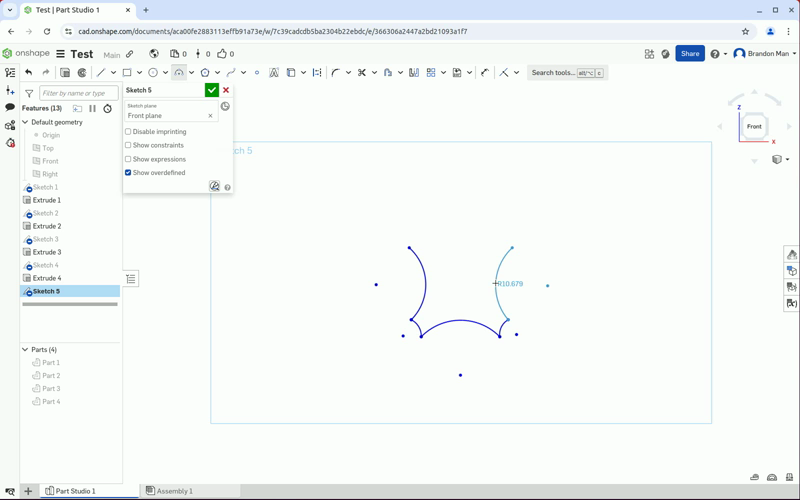
mouse_move(512, 247)
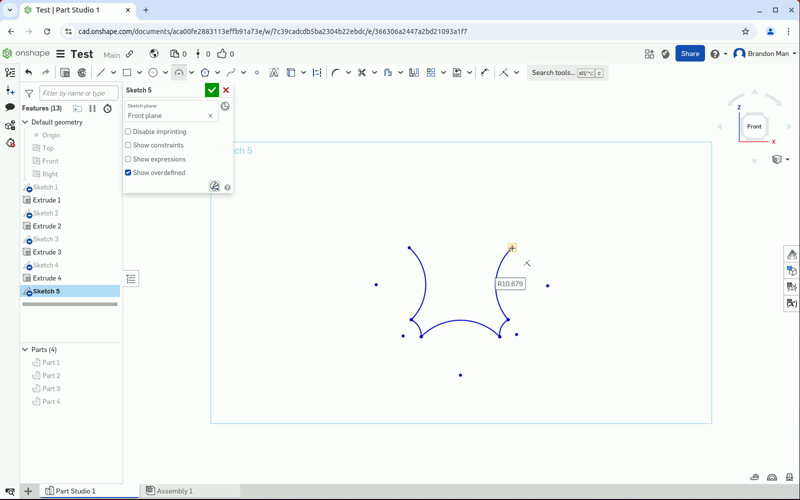
click(512, 247)
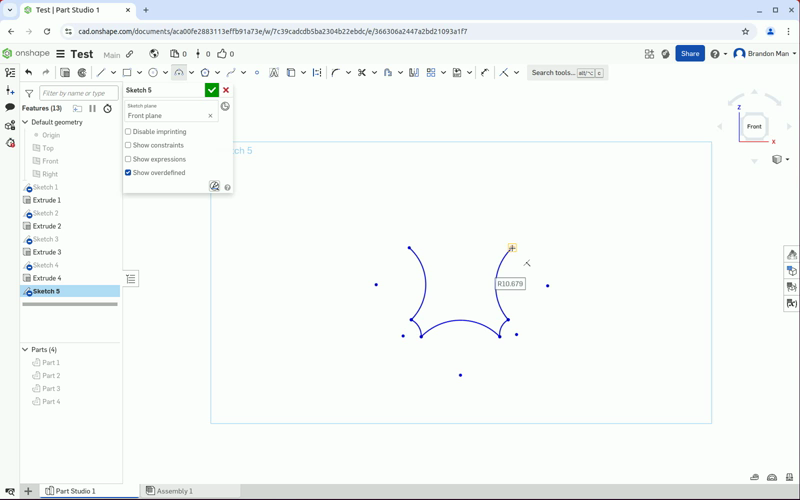
key_down(shift)
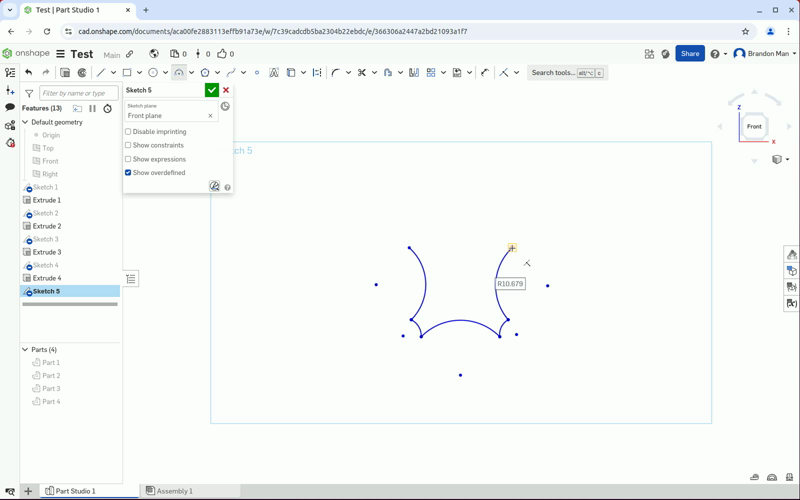
mouse_move(500, 237)
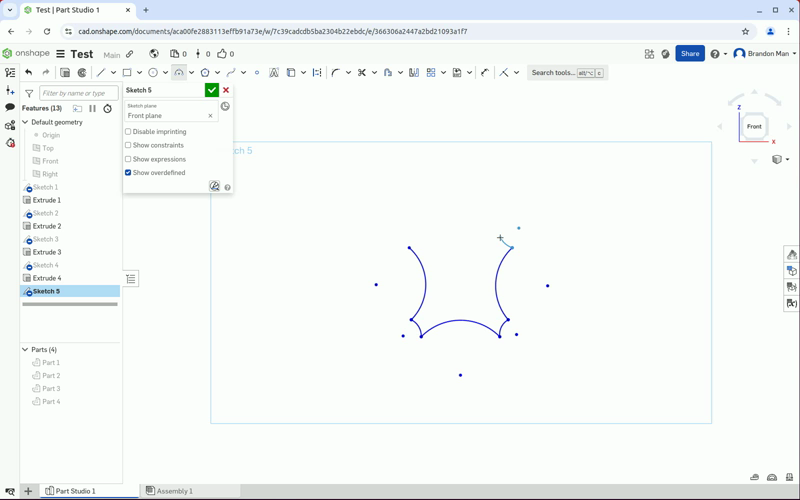
click(500, 237)
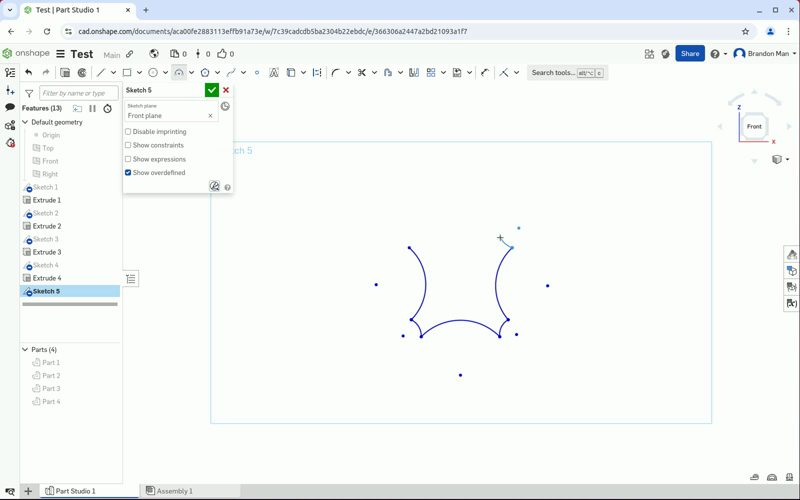
mouse_move(505, 243)
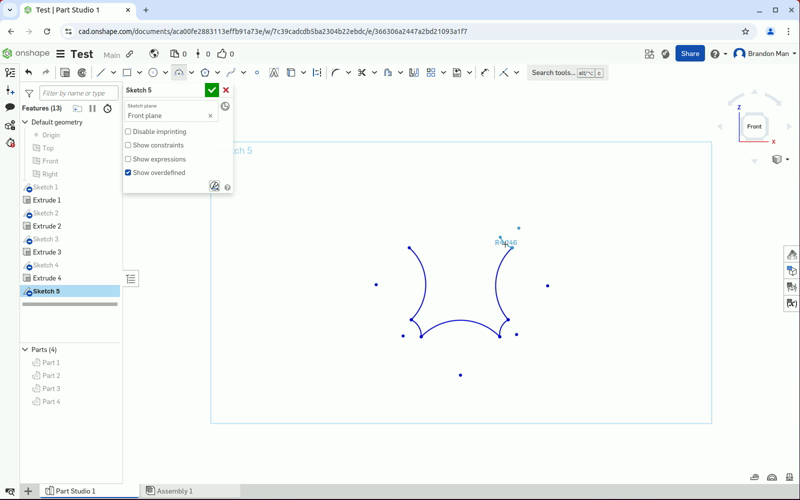
click(505, 243)
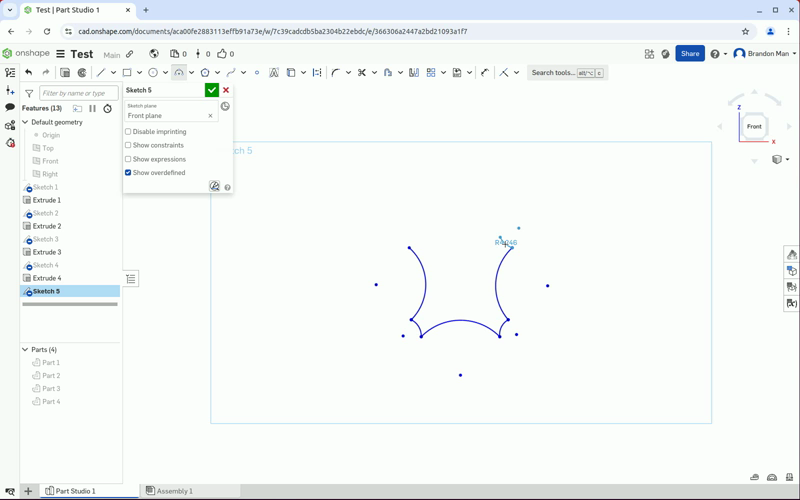
key_up(shift)
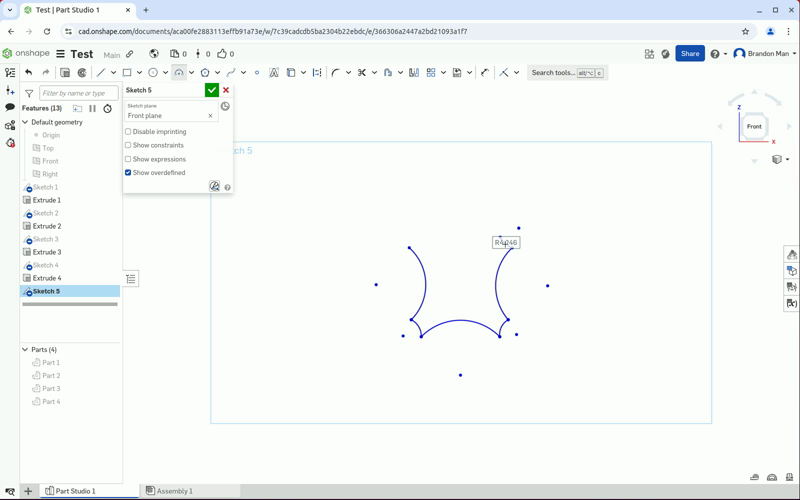
mouse_move(500, 237)
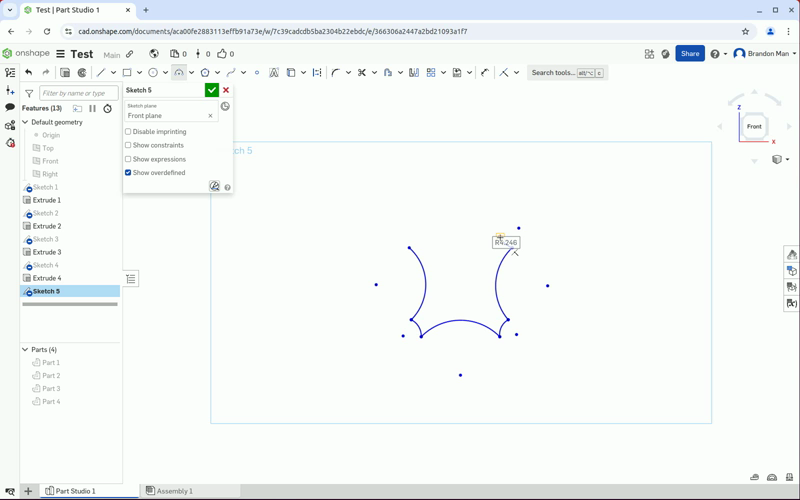
click(500, 237)
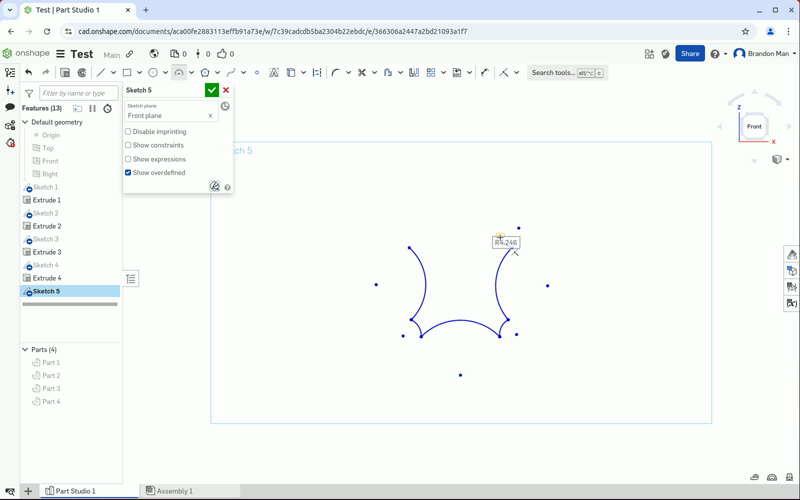
key_down(shift)
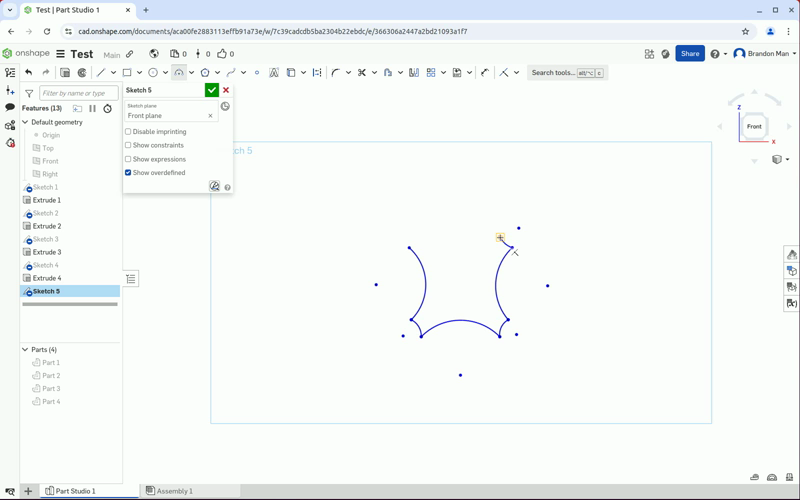
mouse_move(419, 235)
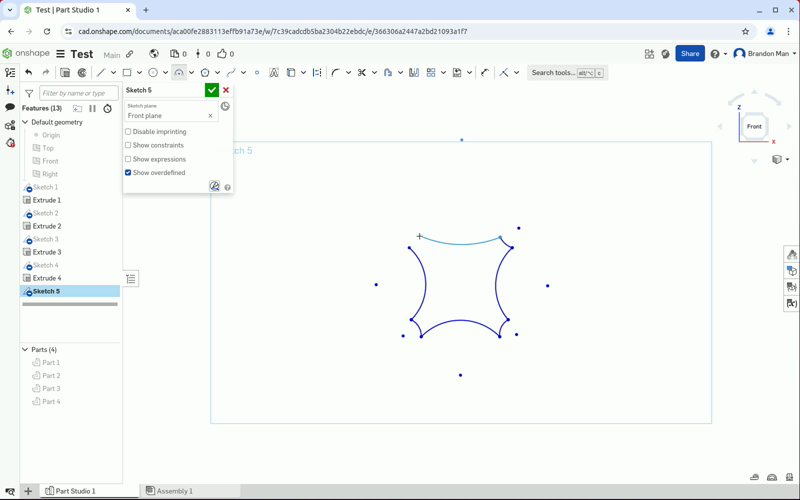
click(419, 235)
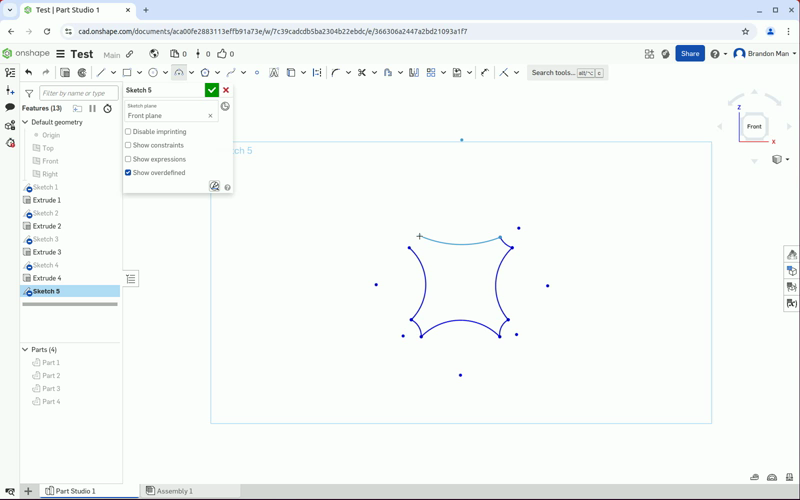
mouse_move(459, 252)
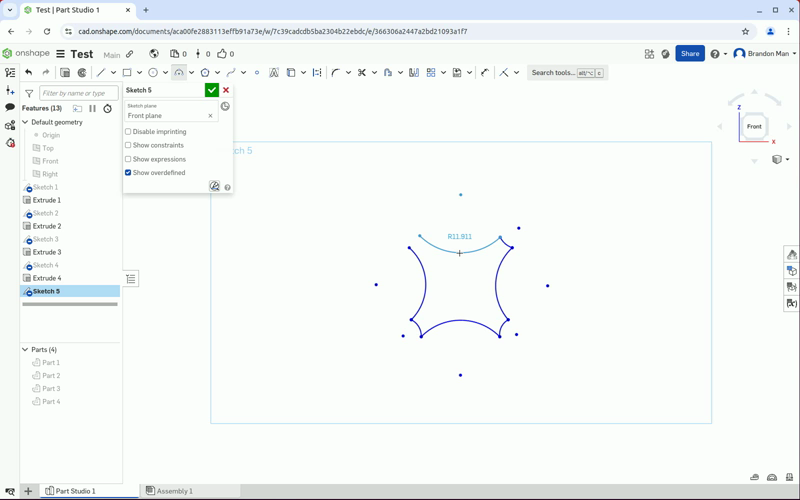
click(459, 252)
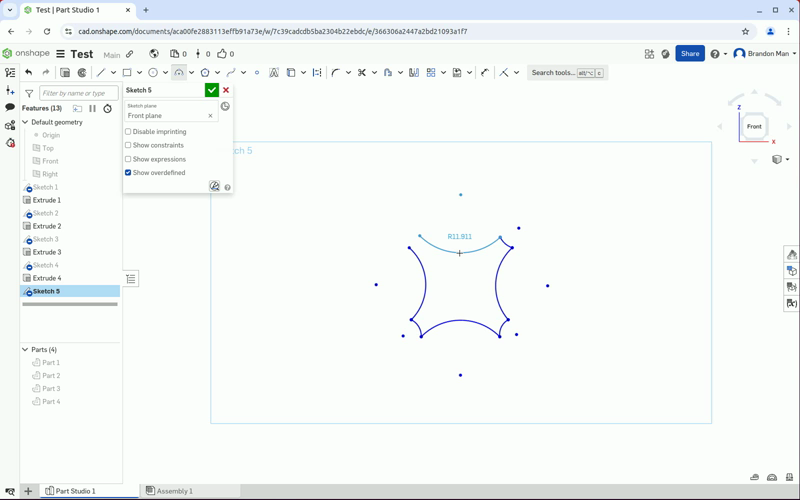
key_up(shift)
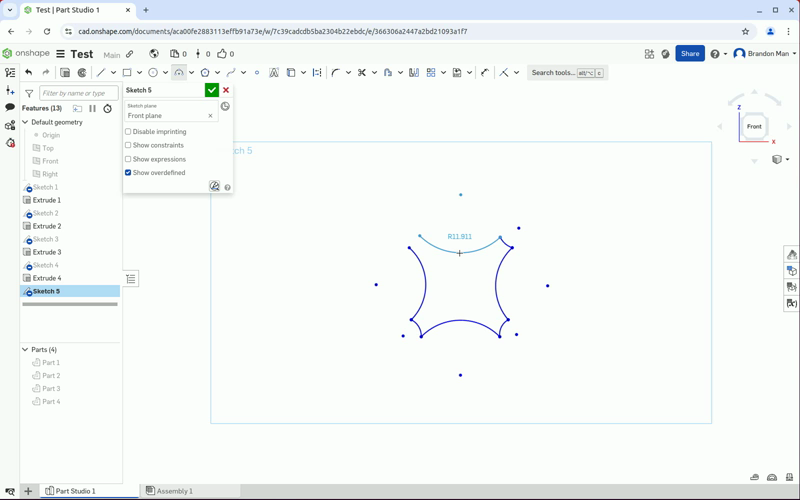
mouse_move(419, 235)
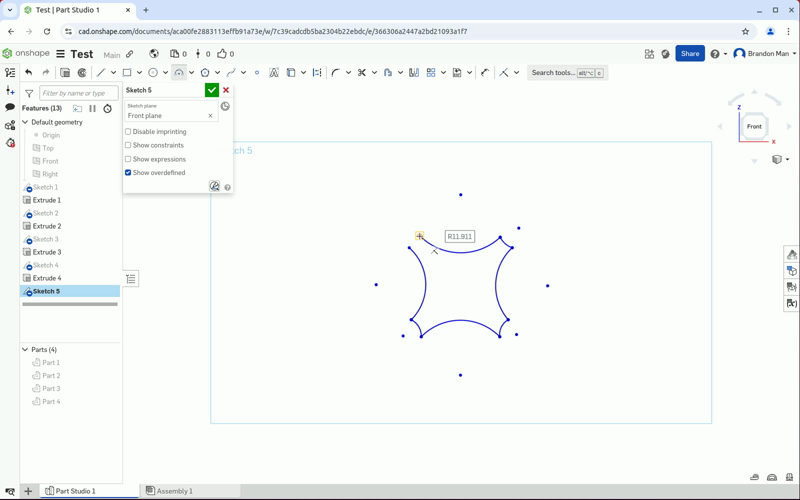
click(419, 235)
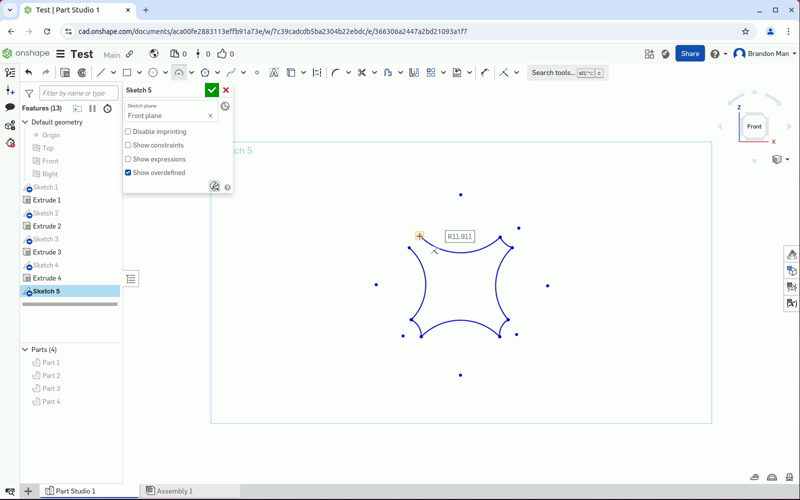
mouse_move(409, 247)
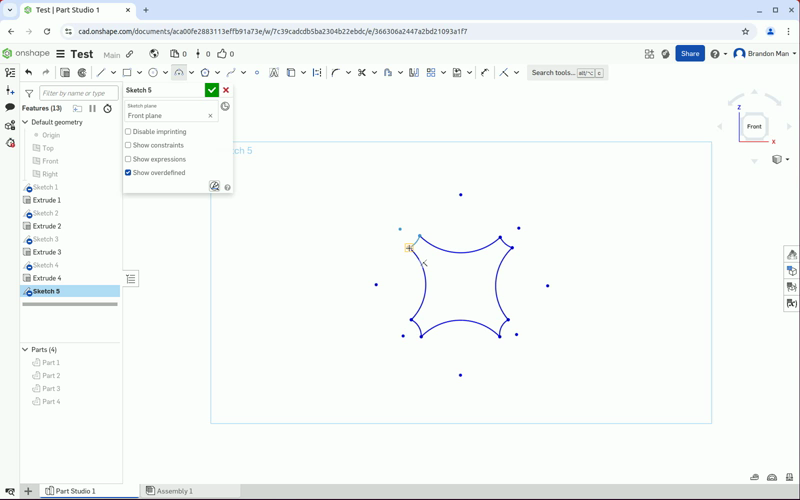
click(409, 247)
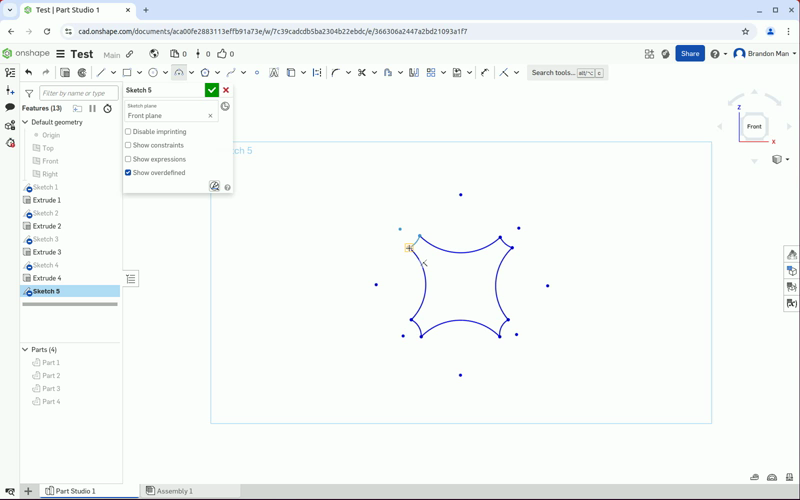
key_down(shift)
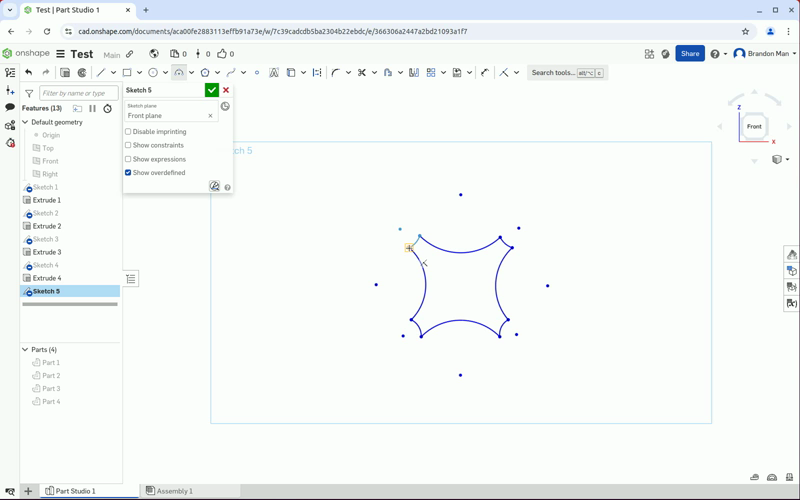
mouse_move(416, 243)
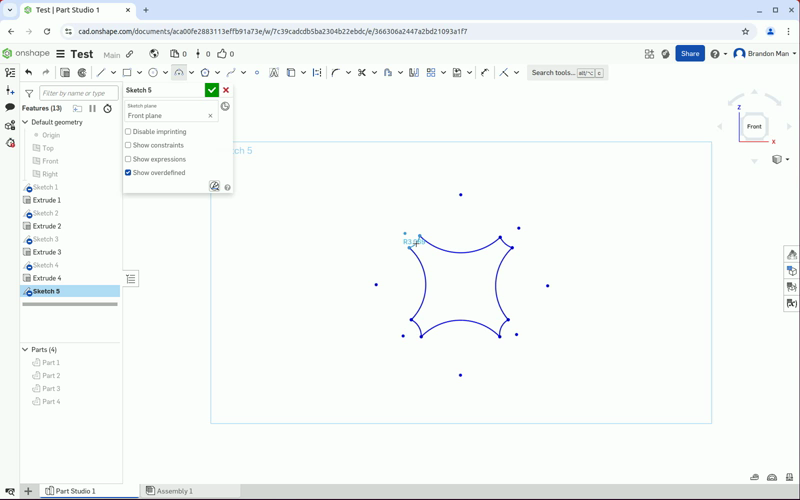
click(416, 243)
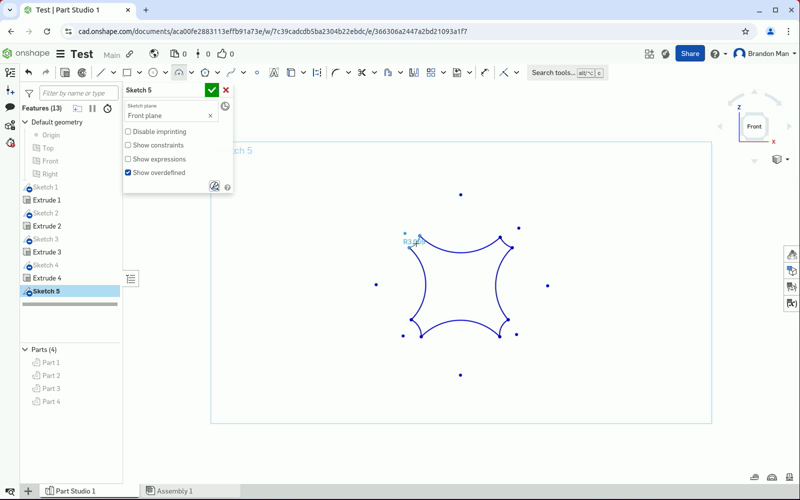
key_up(shift)
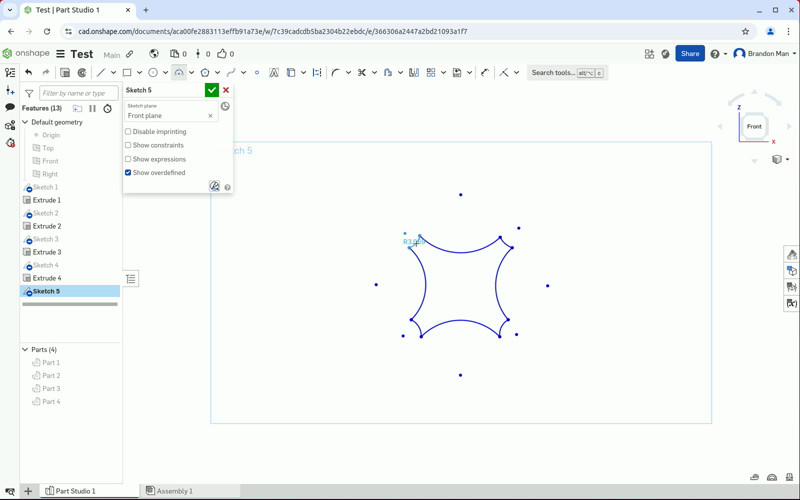
key(esc)
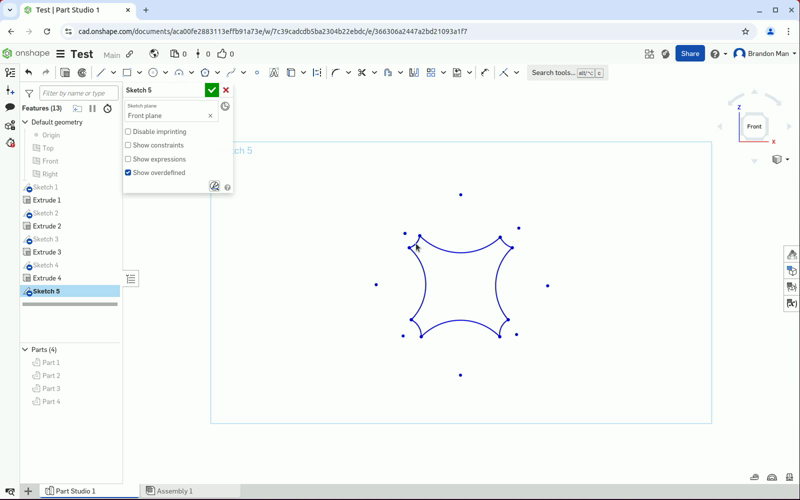
mouse_move(464, 300)
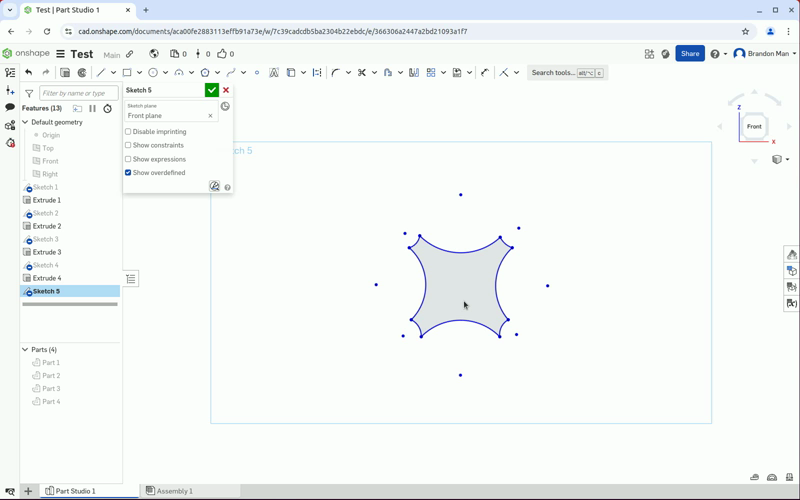
click(464, 300)
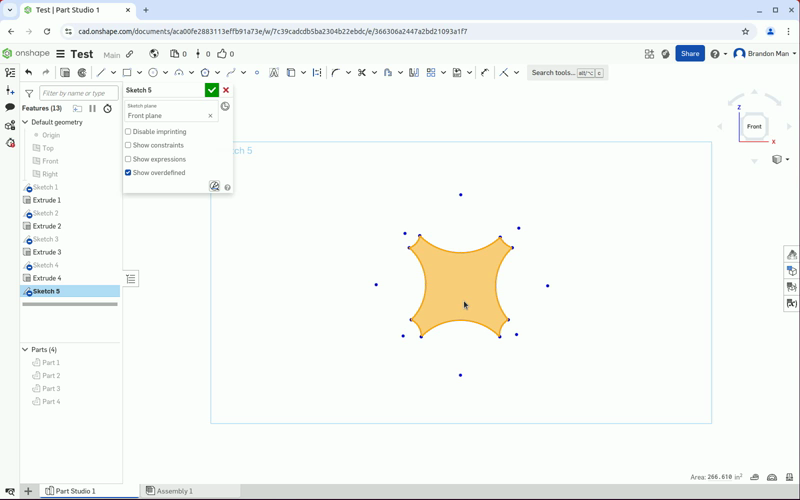
mouse_move(73, 352)
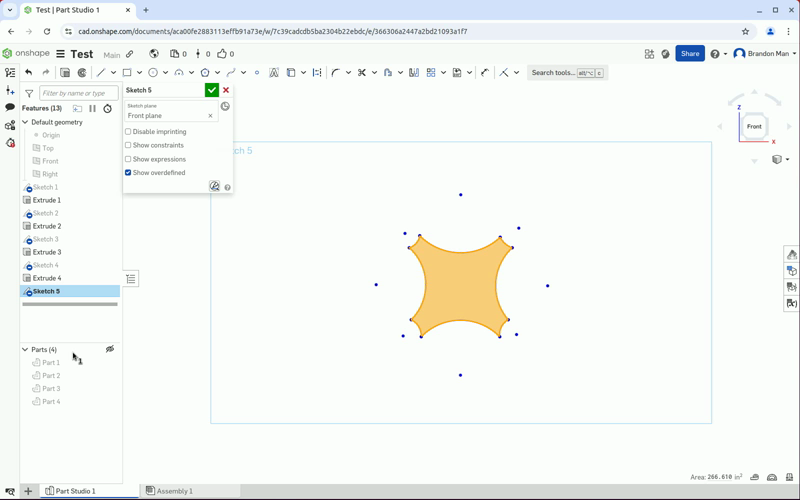
key(shift+y)
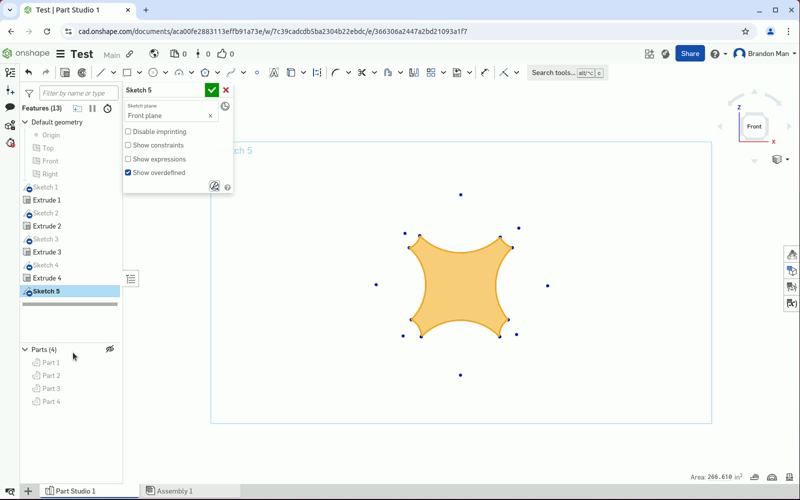
key(shift+e)
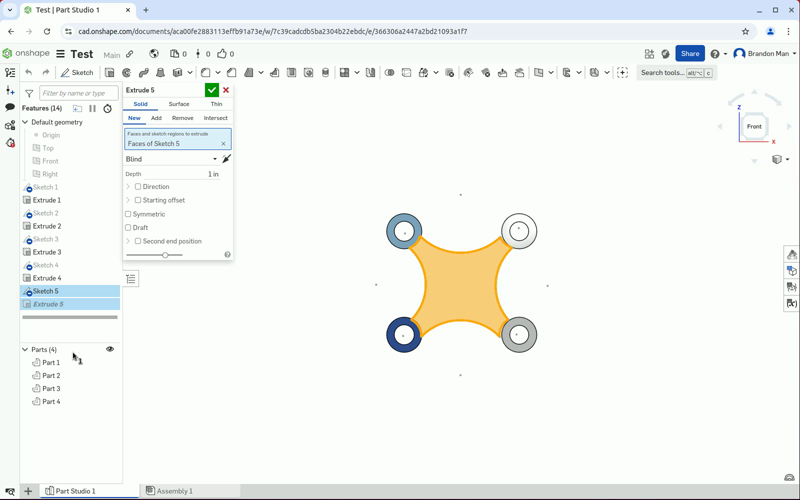
mouse_move(143, 106)
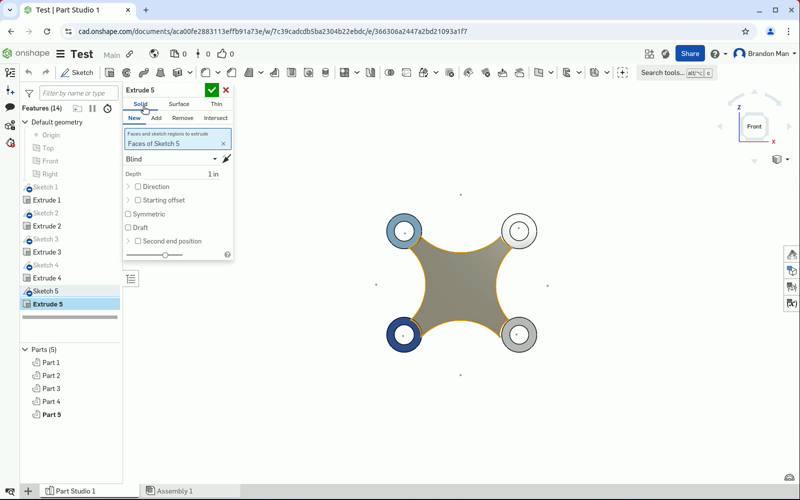
click(143, 106)
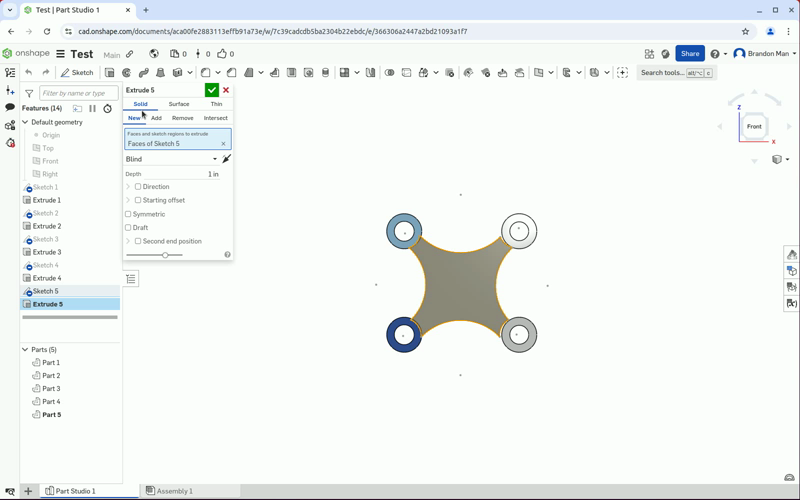
mouse_move(137, 120)
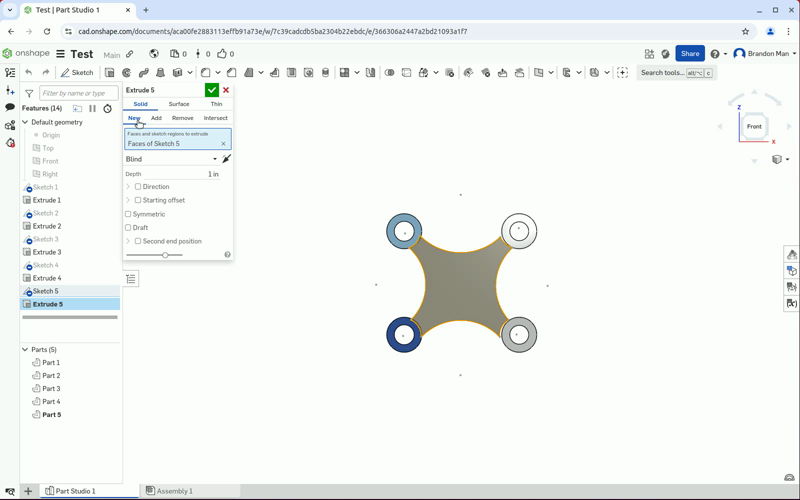
click(137, 120)
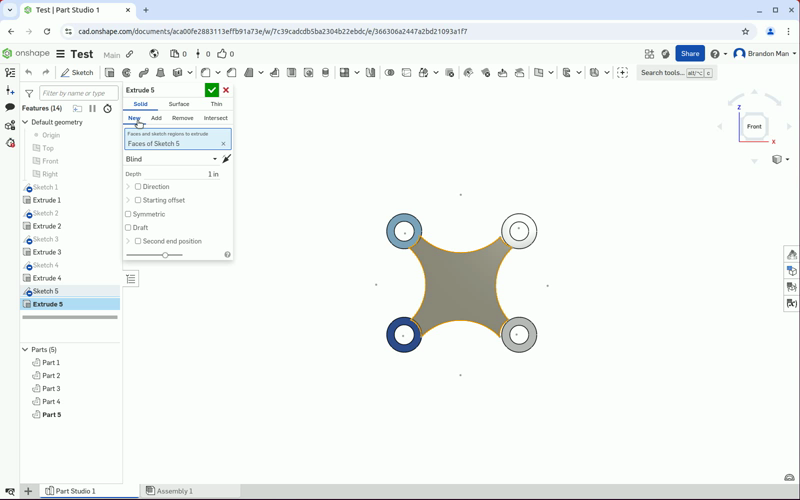
key(tab, 4)
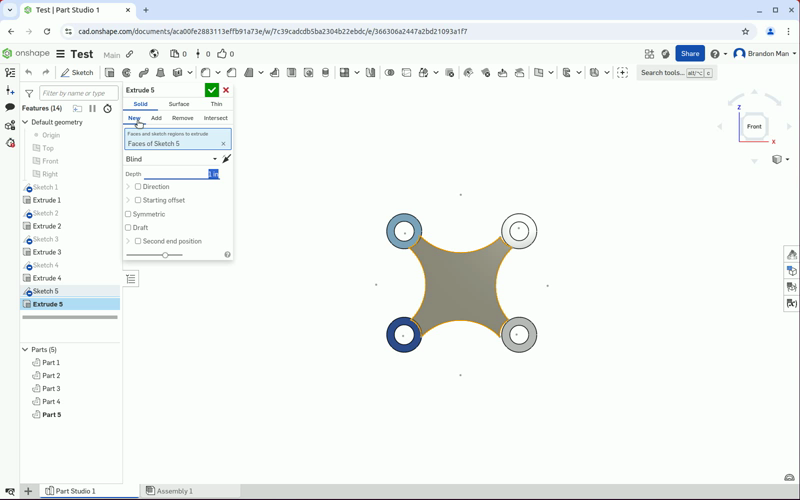
text(23.108)
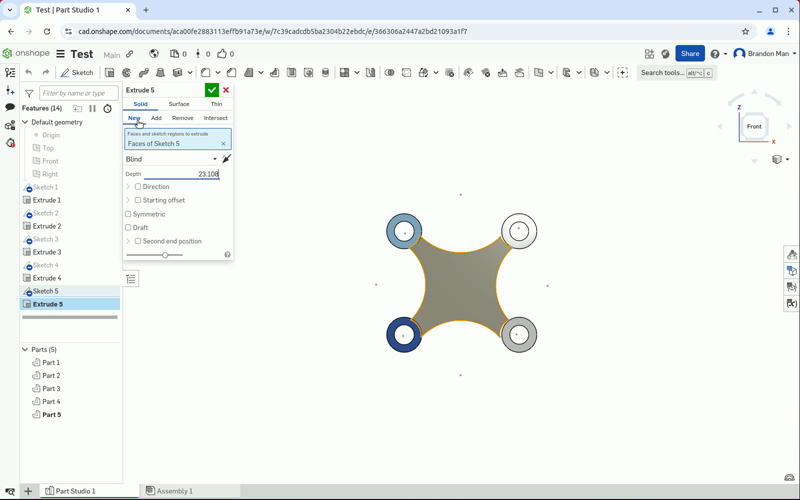
key(enter)
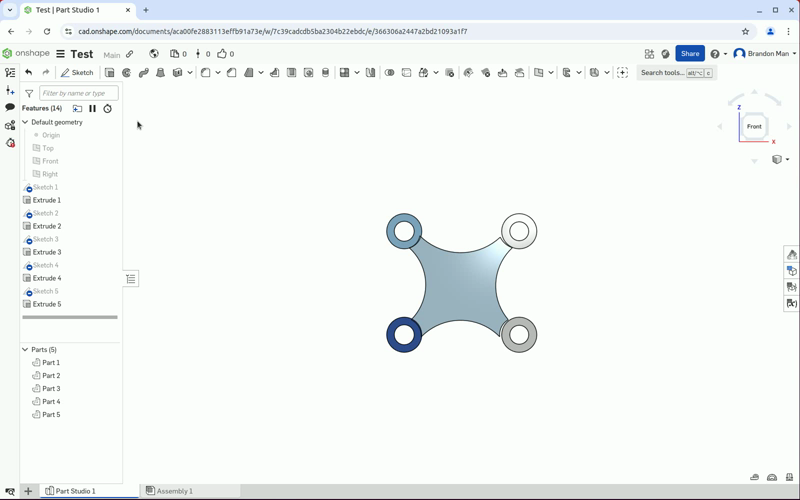
key(shift+h)
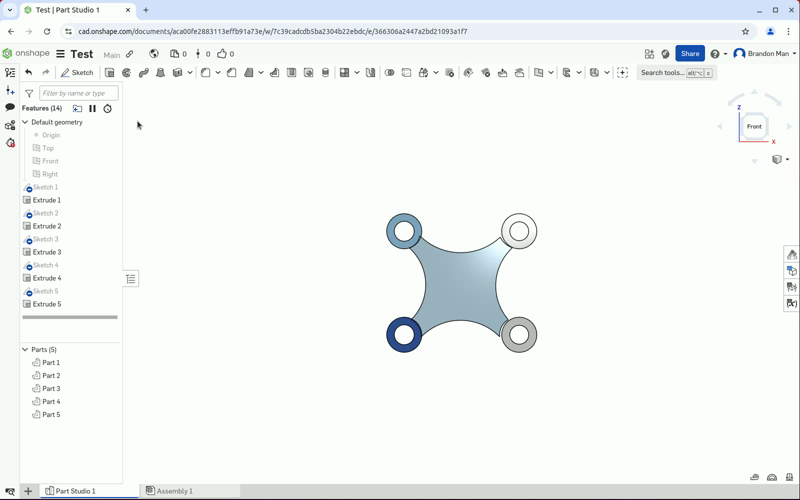
key(shift+h)
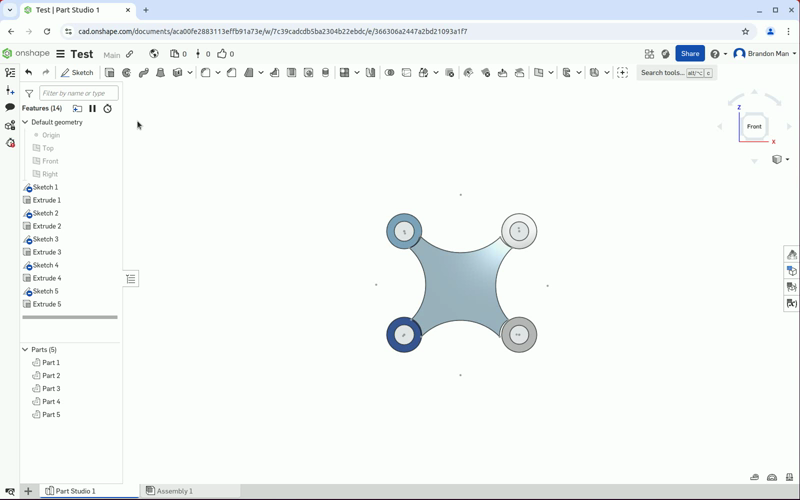
key(shift+7)
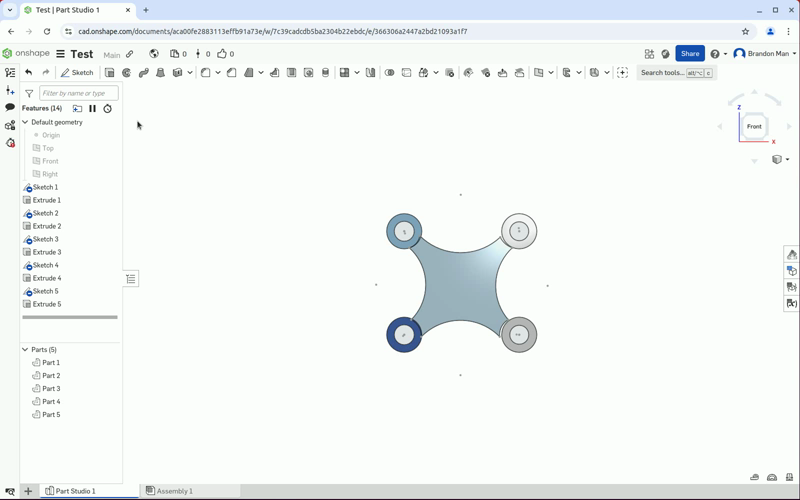
key(left, 2)
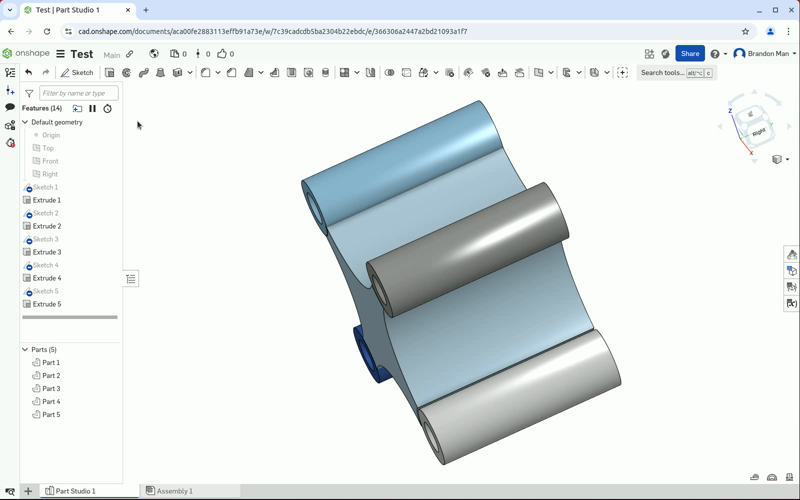
key(down, 2)
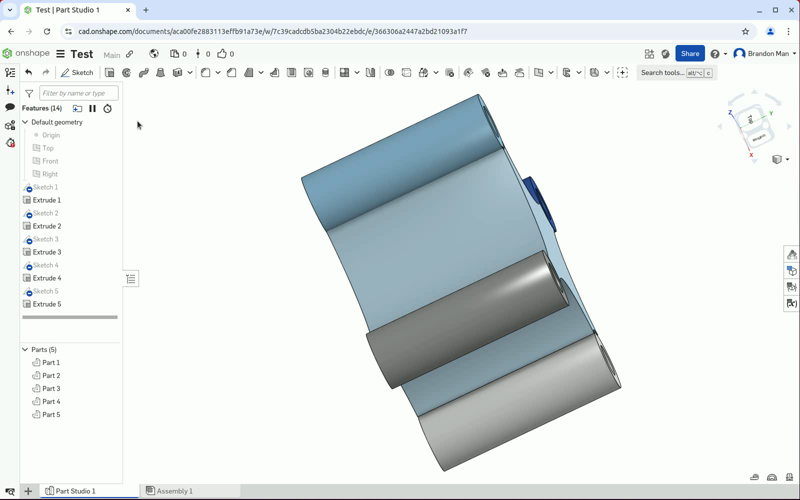
key(up, 2)
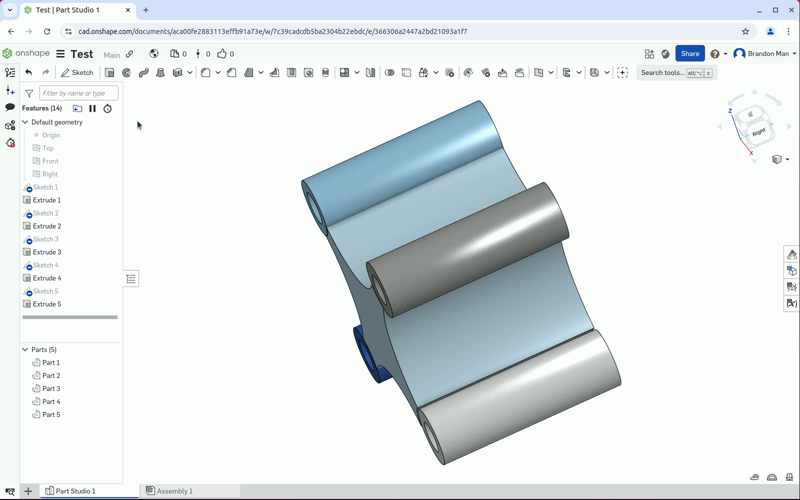
key(right, 2)
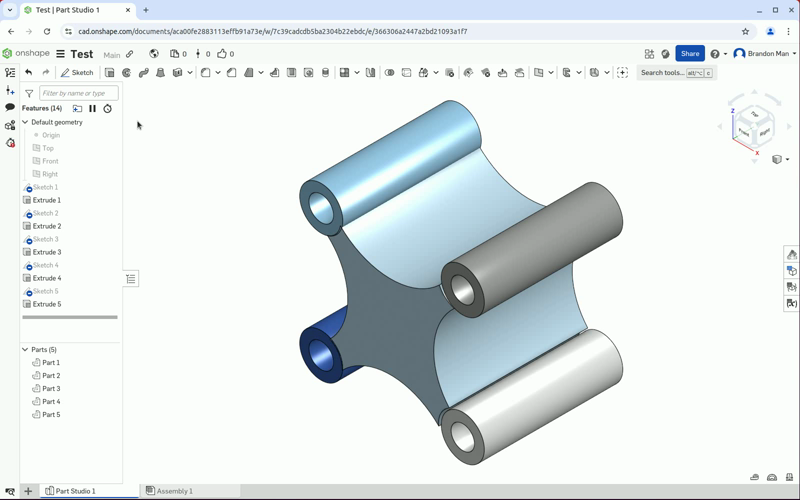
mouse_move(73, 189)
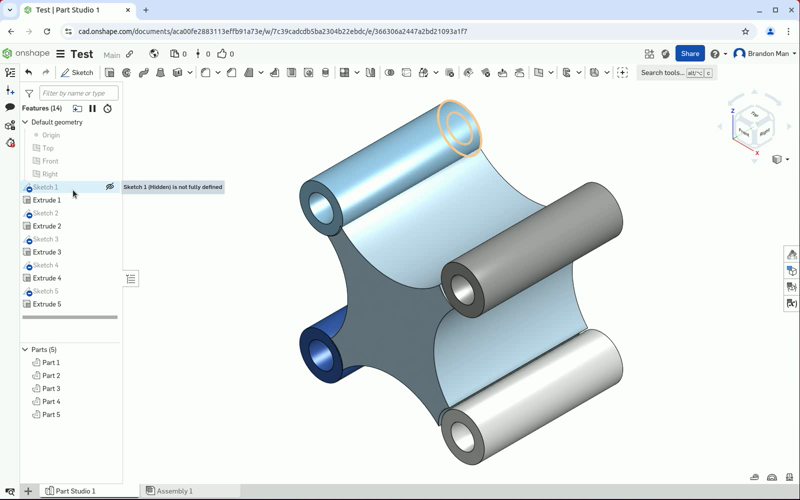
click(73, 189)